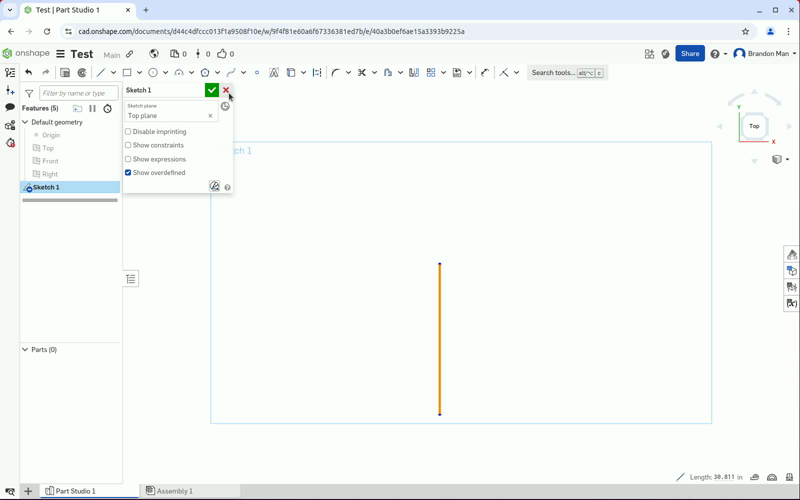
key(shift+h)
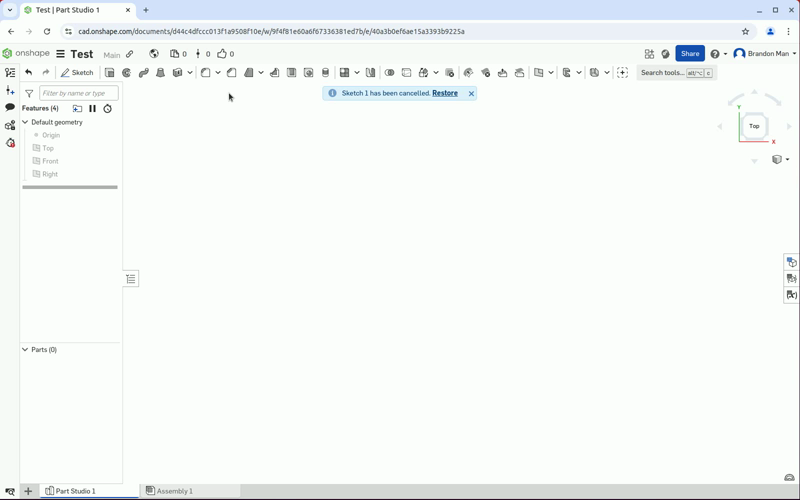
mouse_move(73, 352)
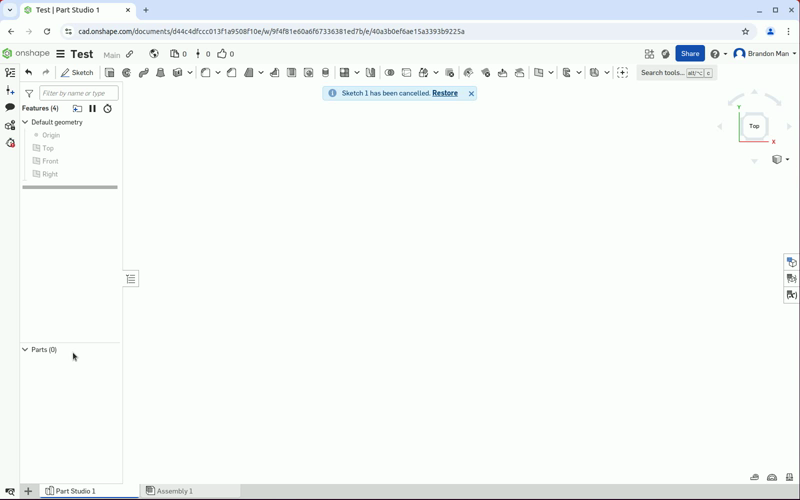
key(y)
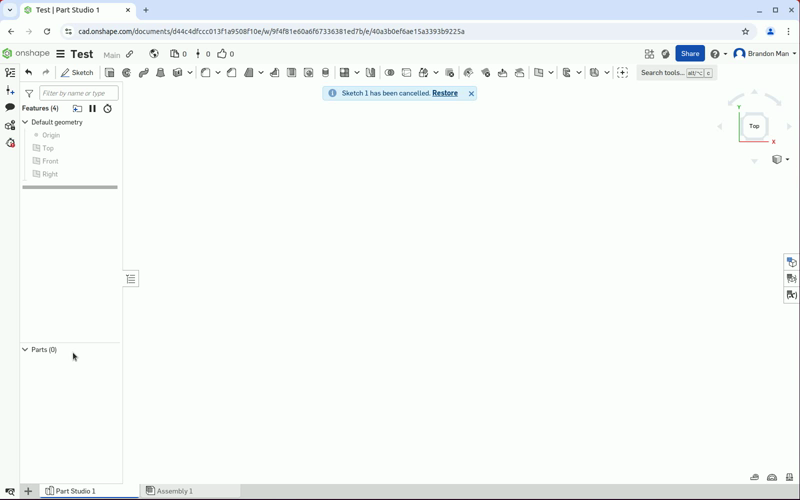
key(shift+p)
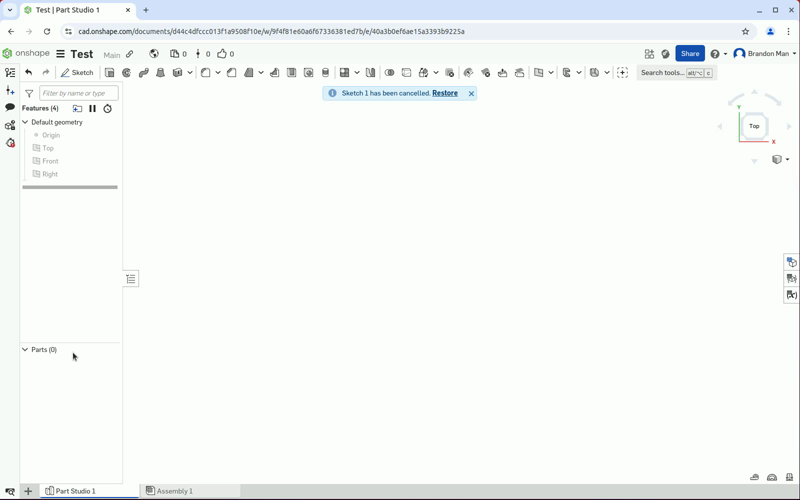
key(space)
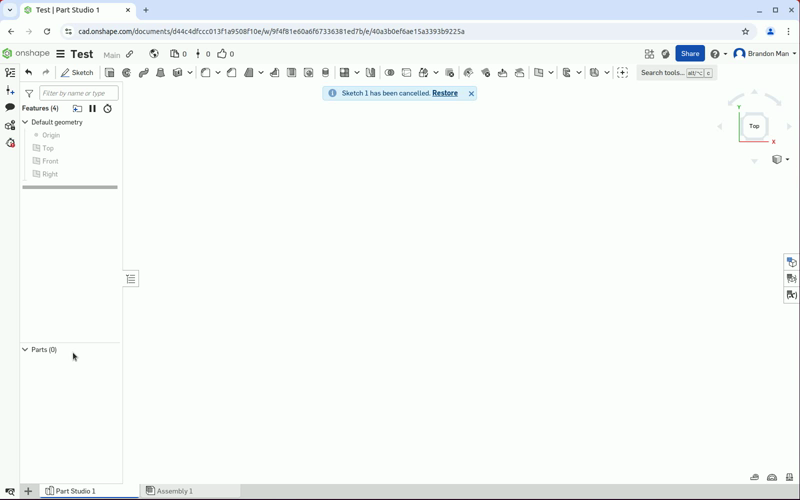
key_down(shift)
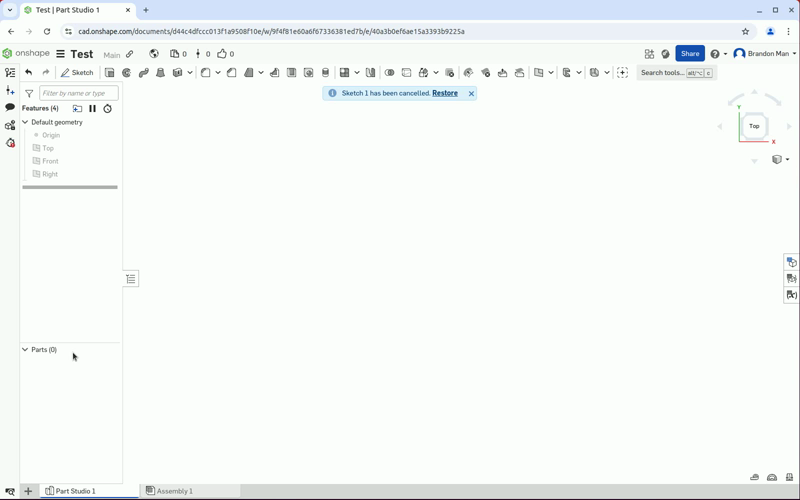
key(up)
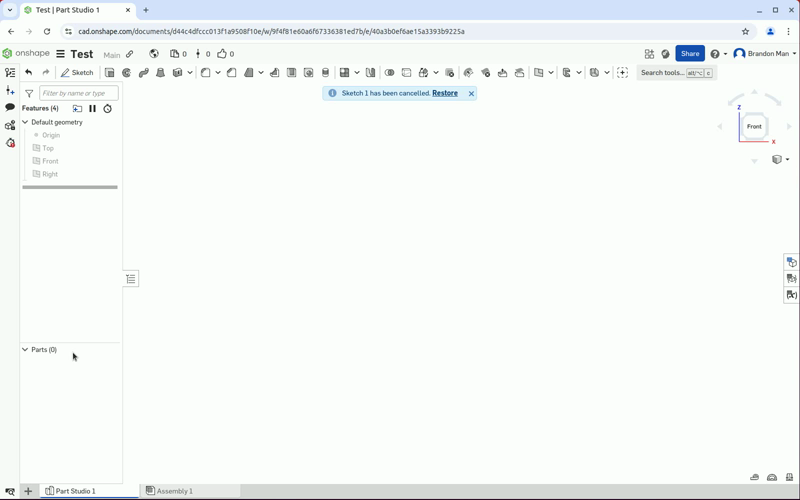
key_up(shift)
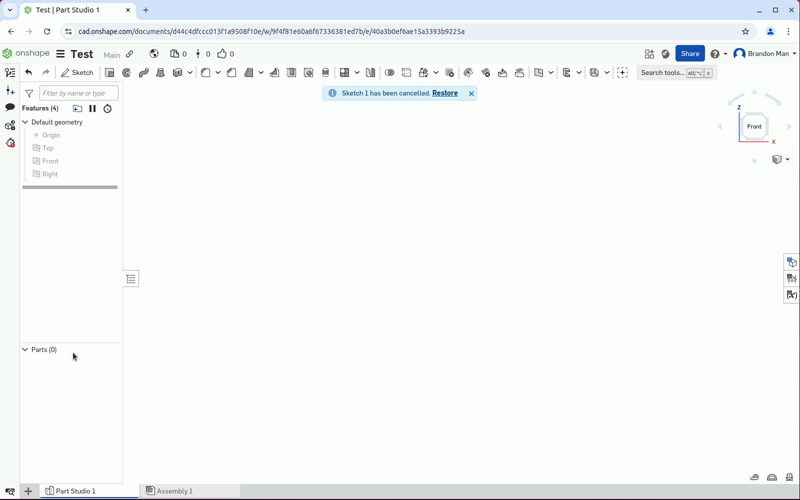
mouse_move(73, 352)
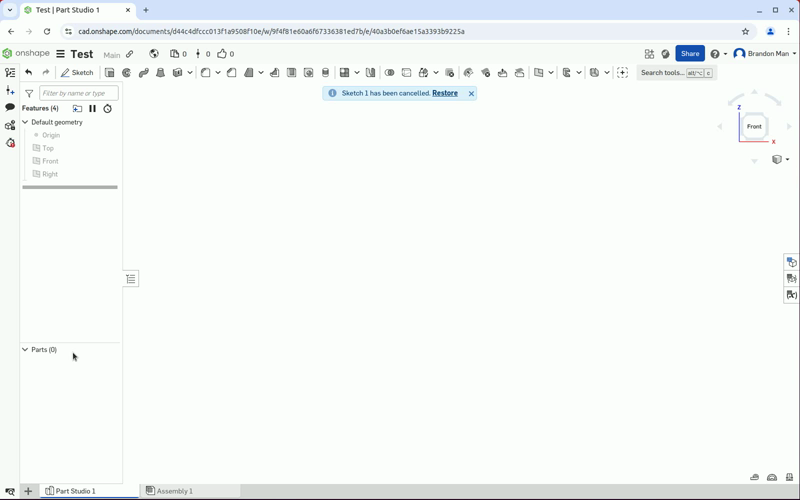
key(shift+y)
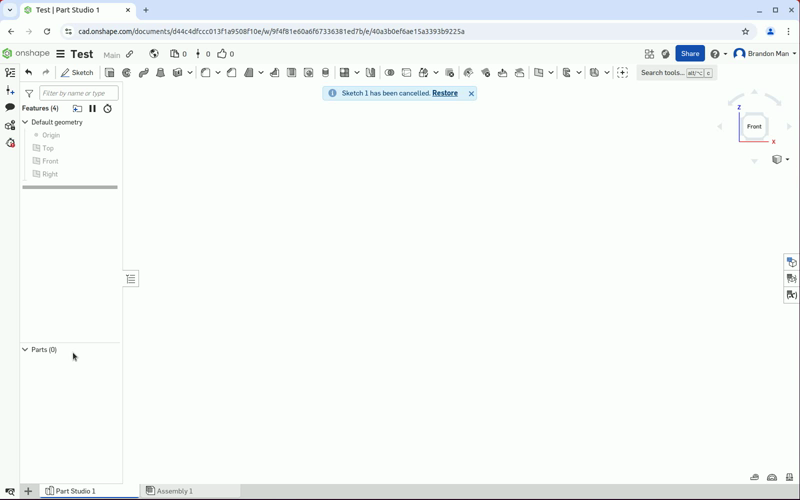
key(shift+s)
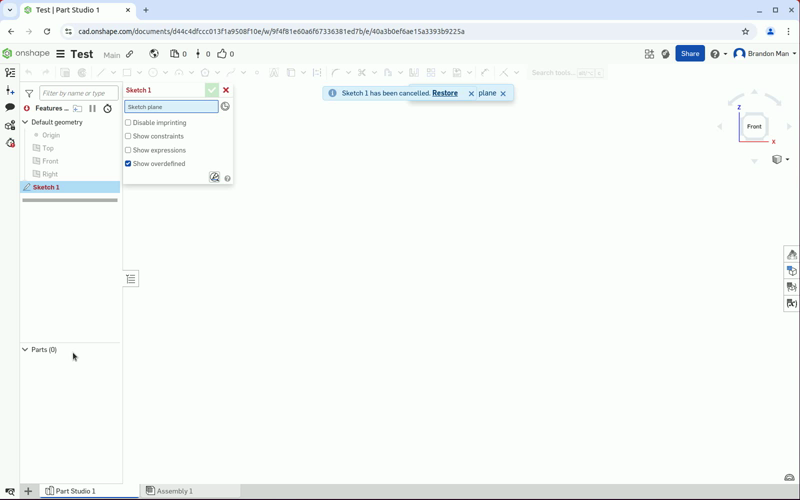
mouse_move(73, 163)
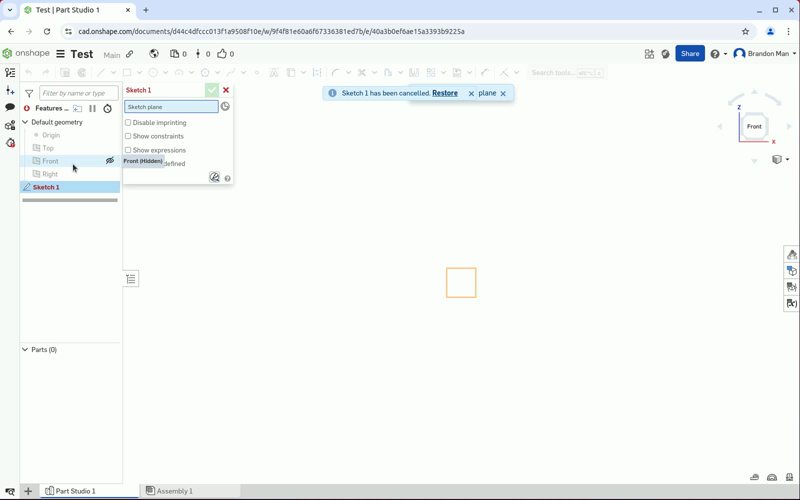
click(73, 163)
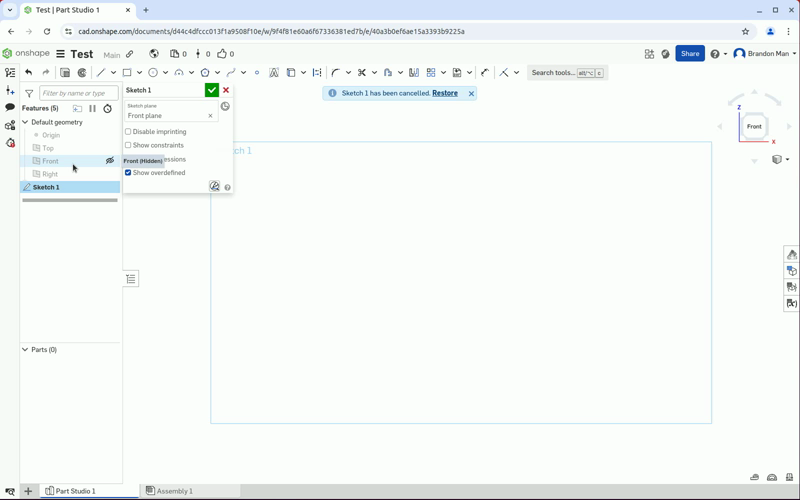
mouse_move(73, 352)
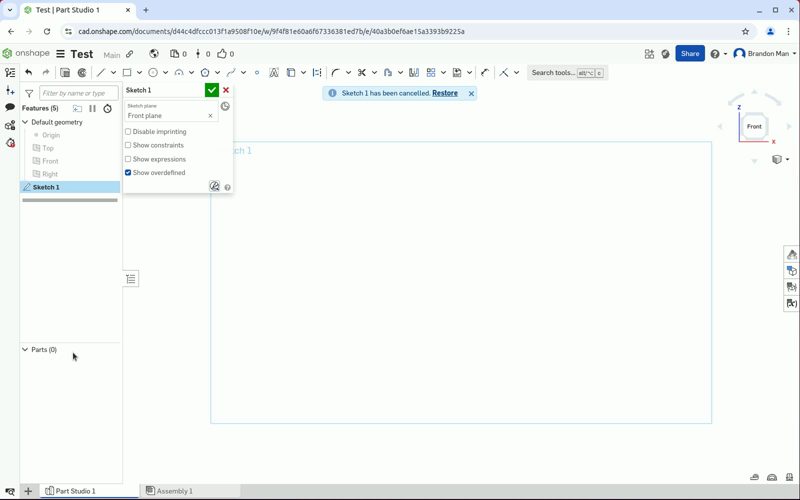
key(y)
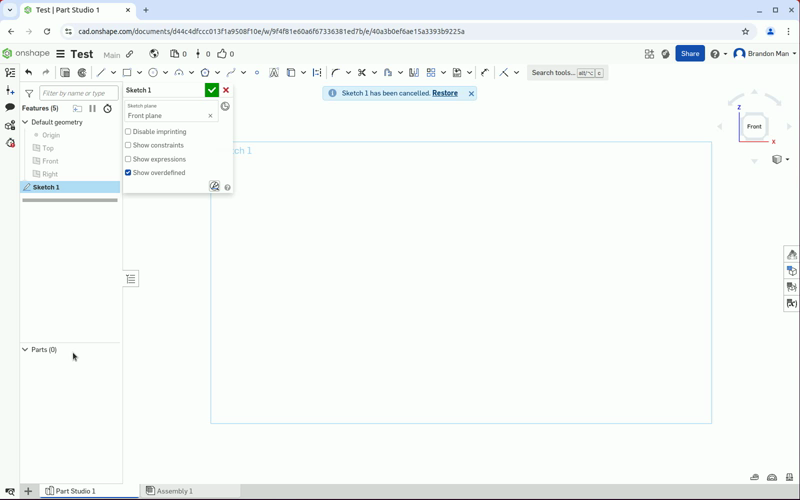
key(c)
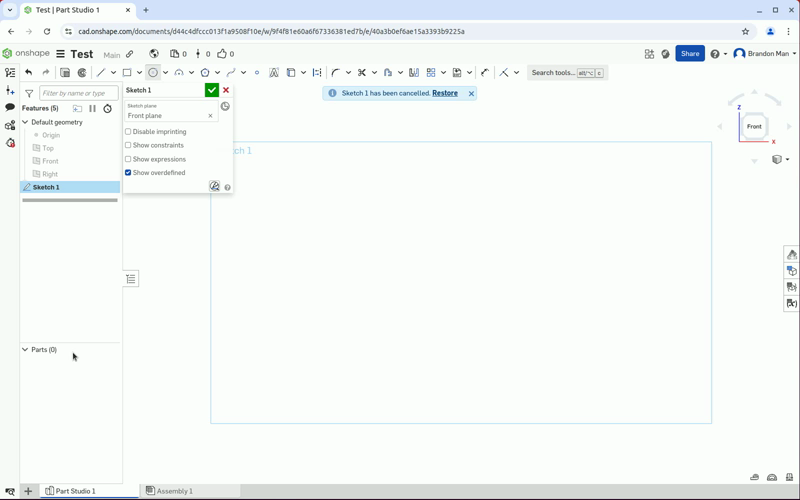
key_down(shift)
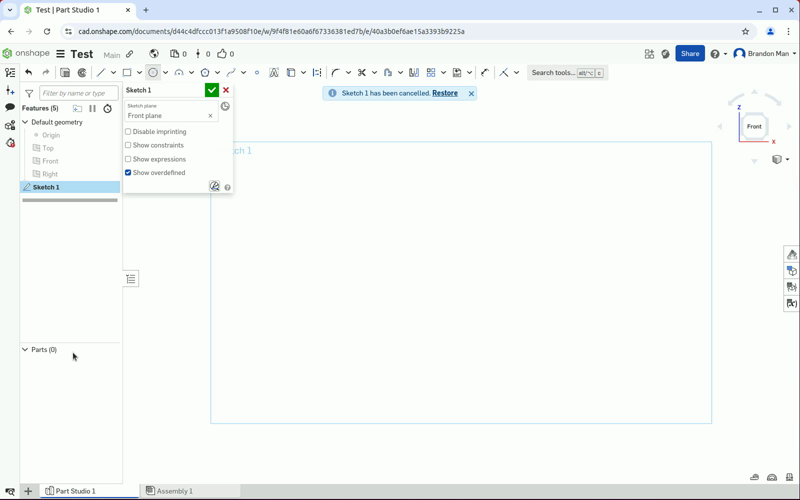
mouse_move(461, 282)
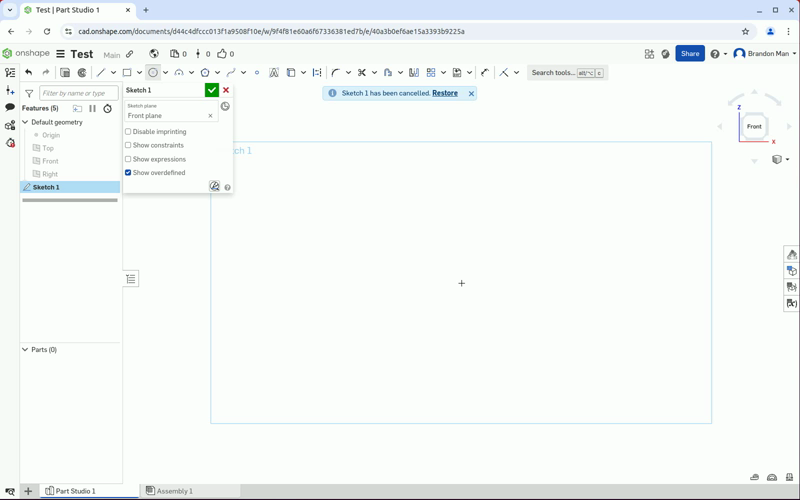
click(461, 282)
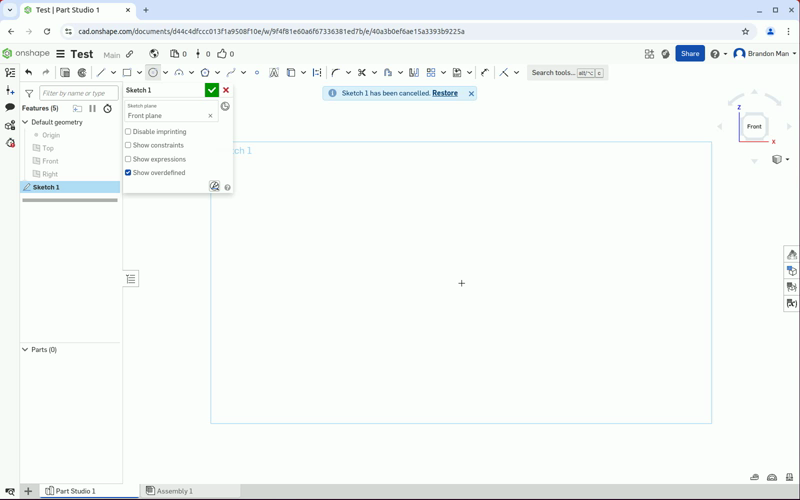
key_up(shift)
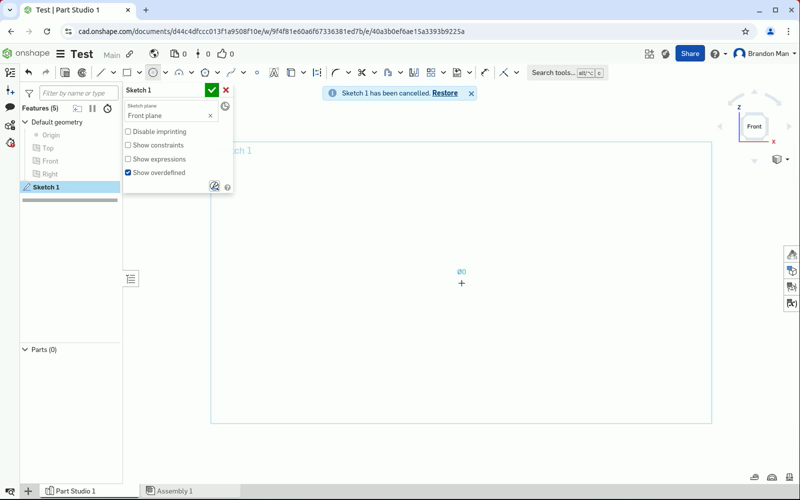
mouse_move(466, 282)
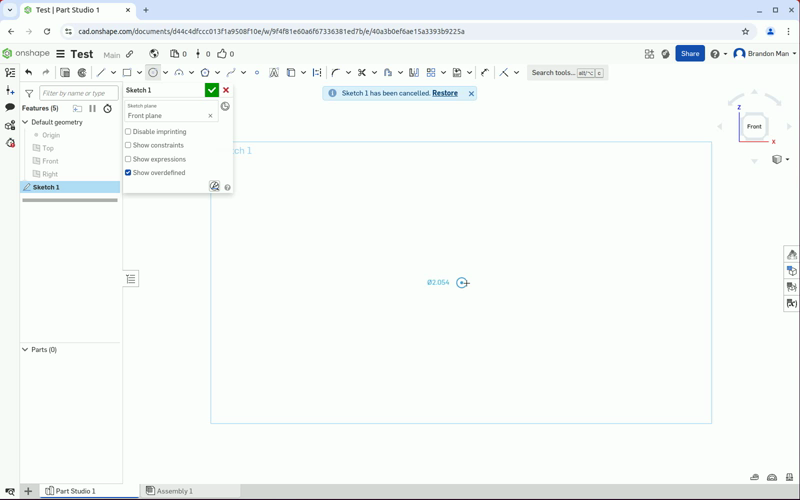
click(466, 282)
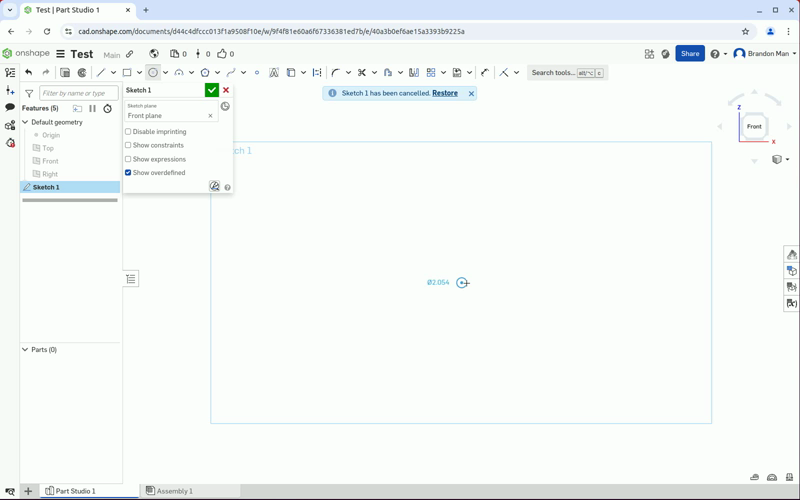
key(esc)
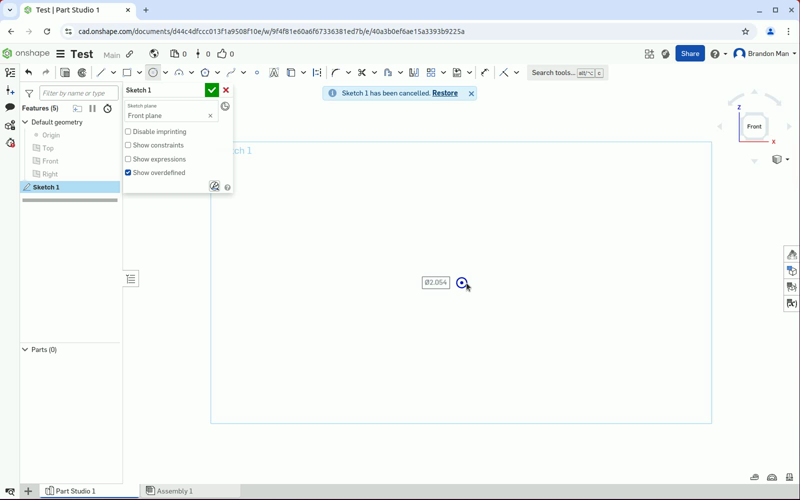
mouse_move(461, 281)
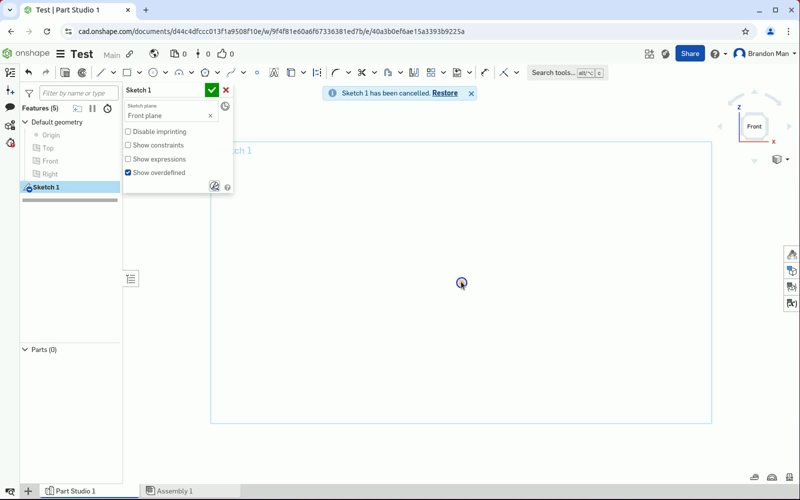
scroll(6)
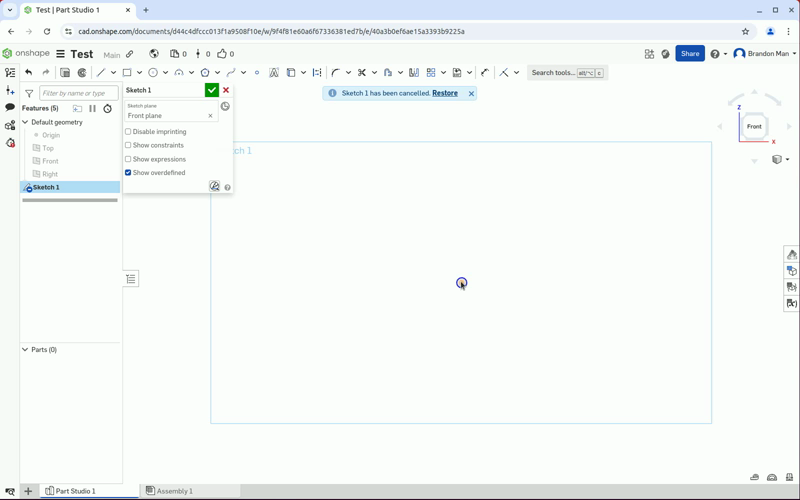
scroll(6)
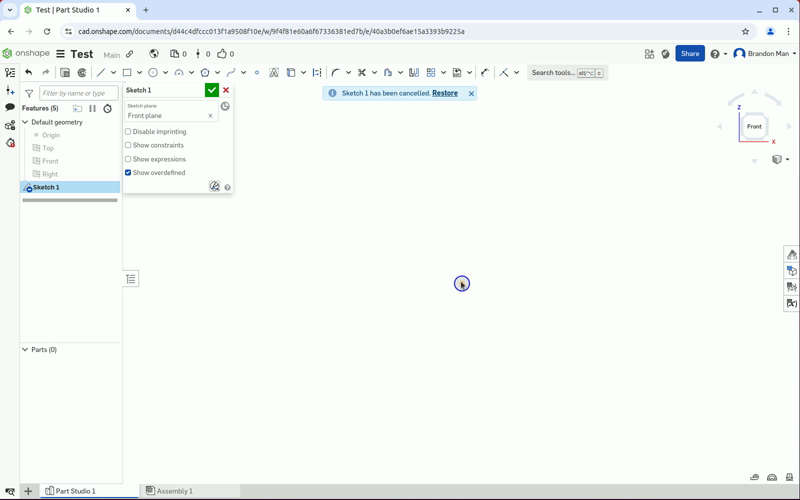
scroll(6)
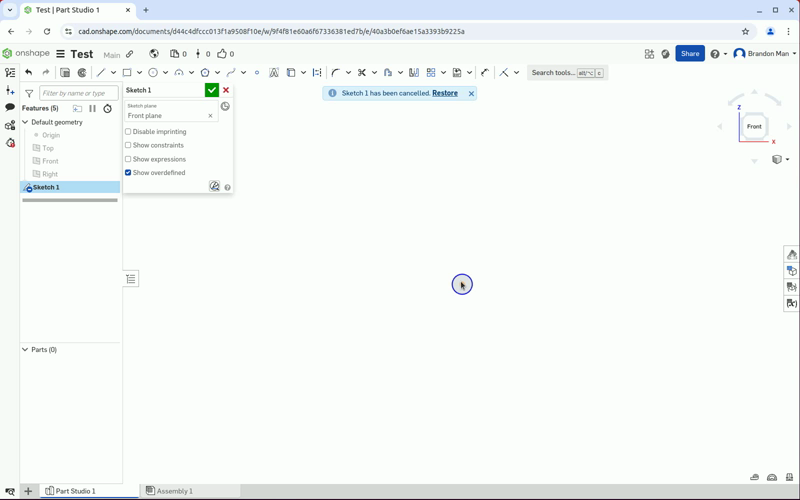
scroll(6)
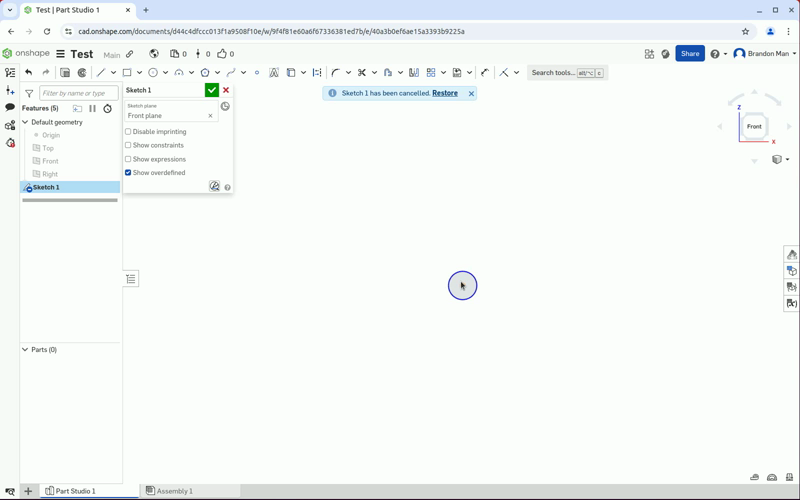
scroll(6)
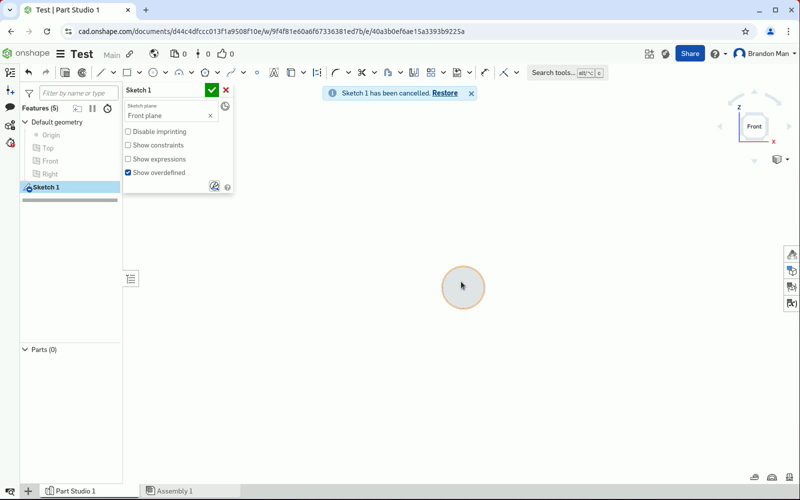
scroll(6)
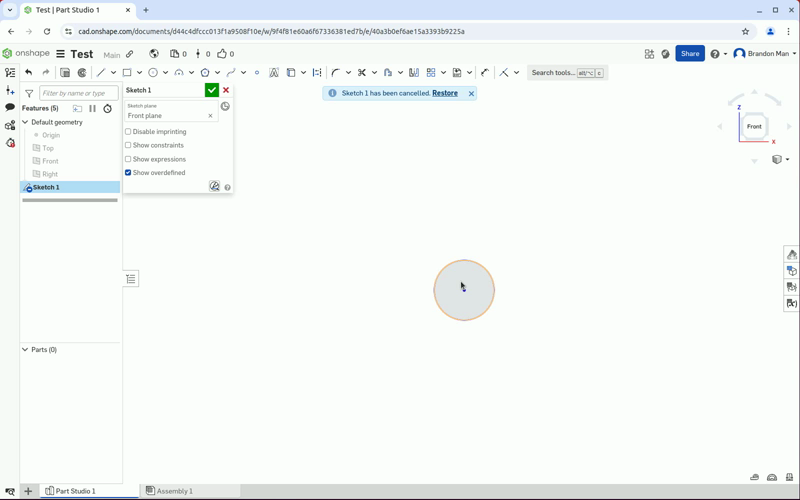
scroll(6)
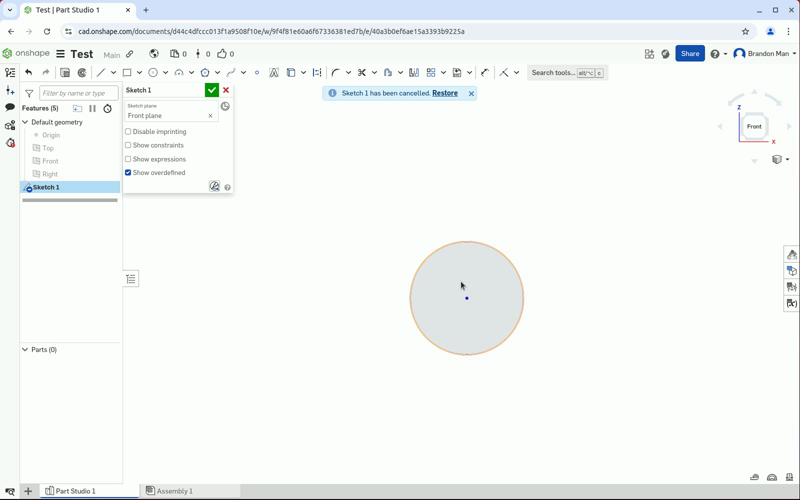
click(461, 281)
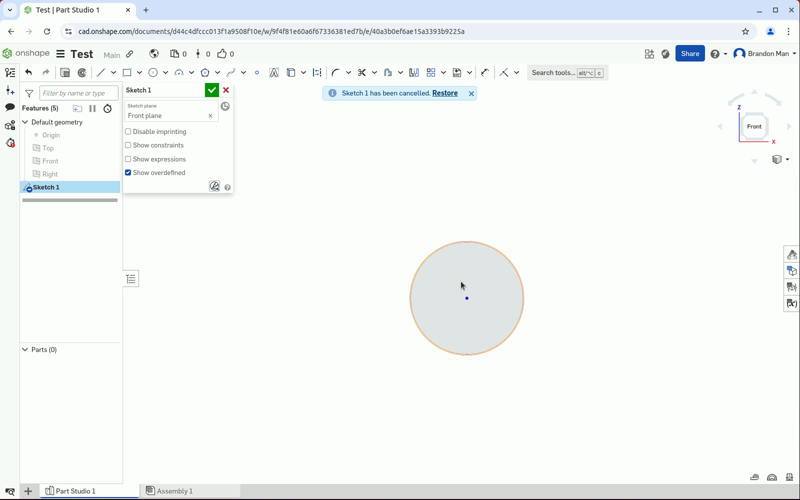
scroll(-6)
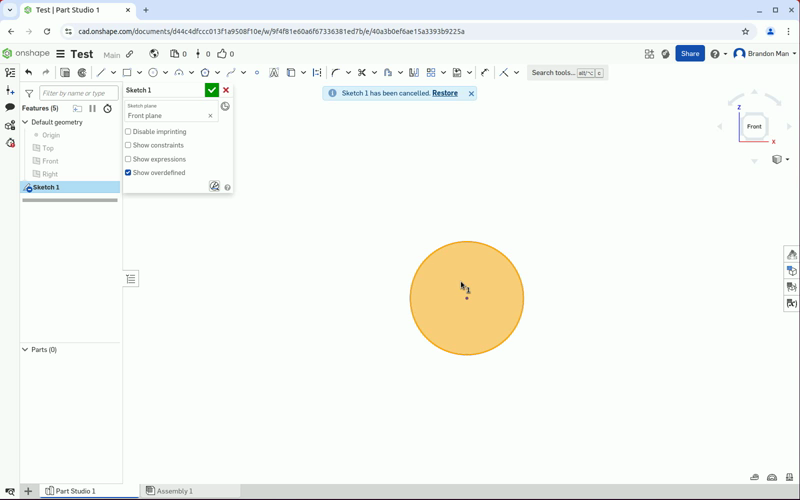
scroll(-6)
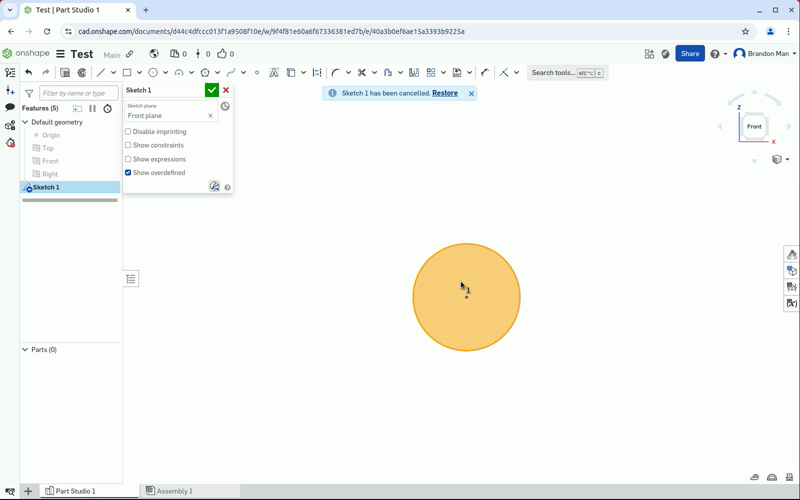
scroll(-6)
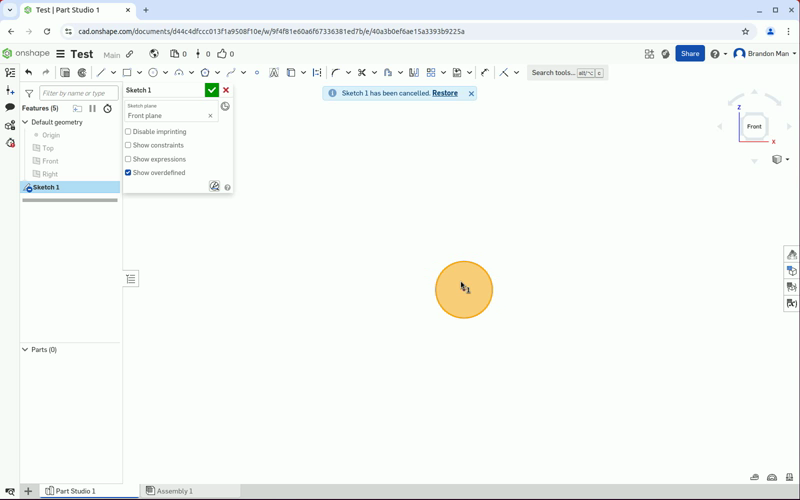
scroll(-6)
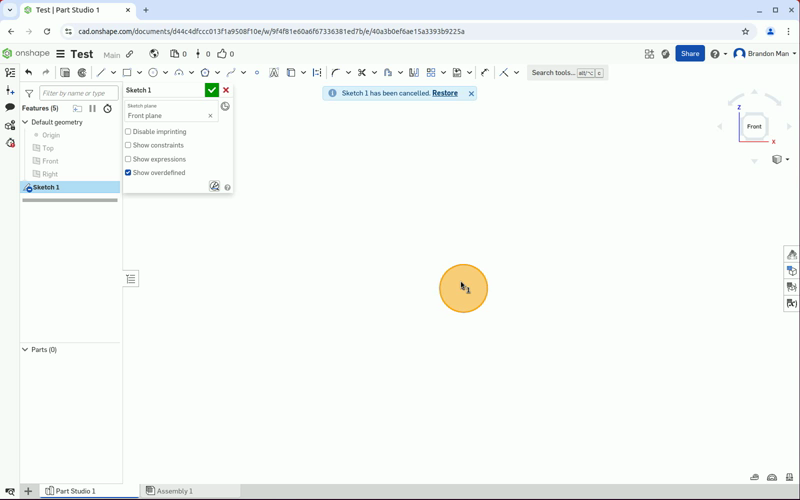
scroll(-6)
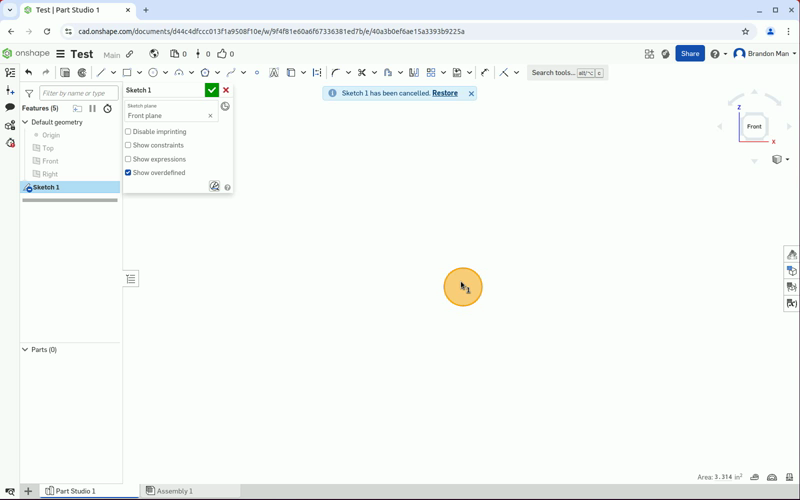
scroll(-6)
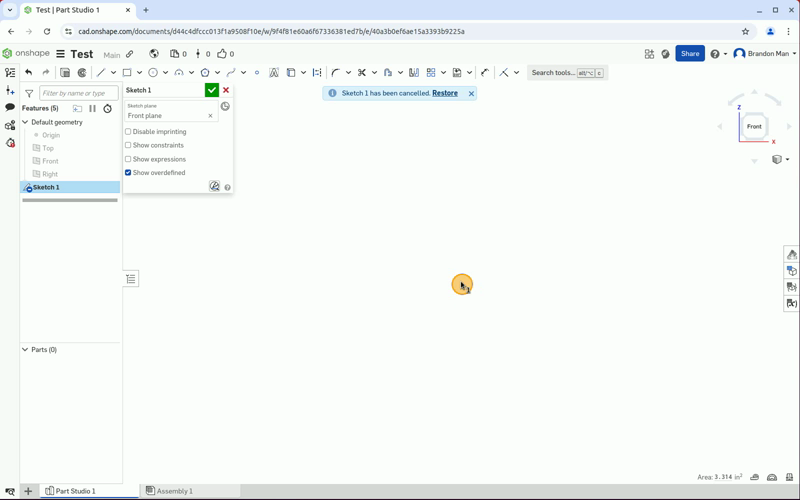
scroll(-6)
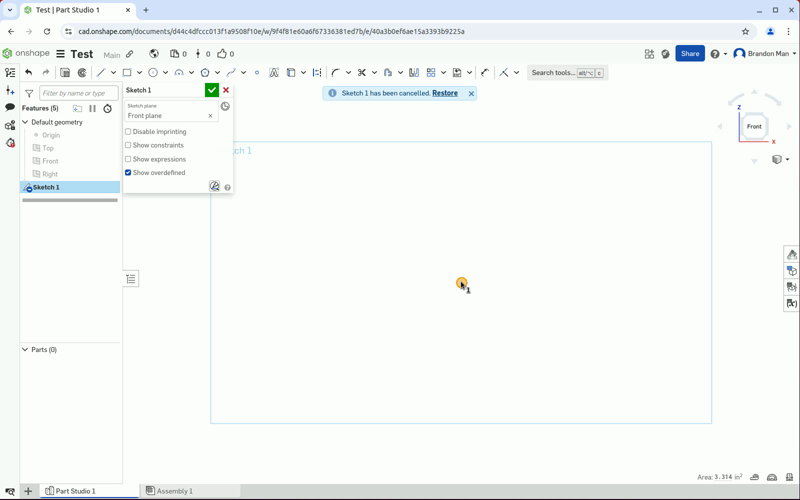
mouse_move(73, 352)
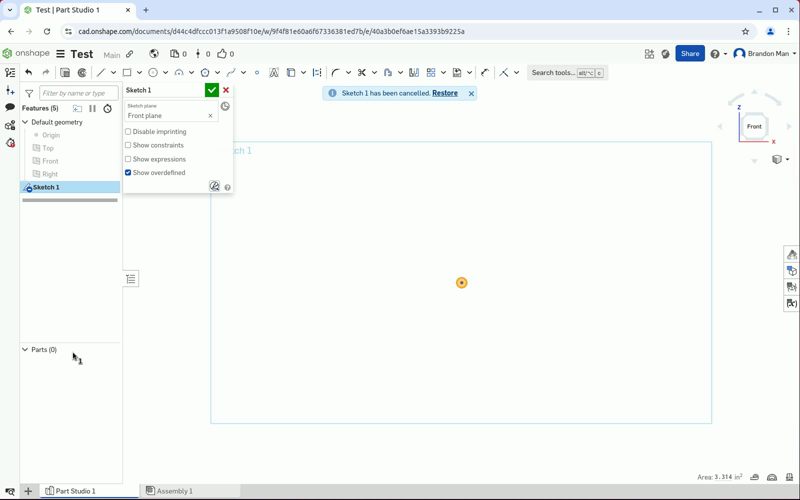
key(shift+y)
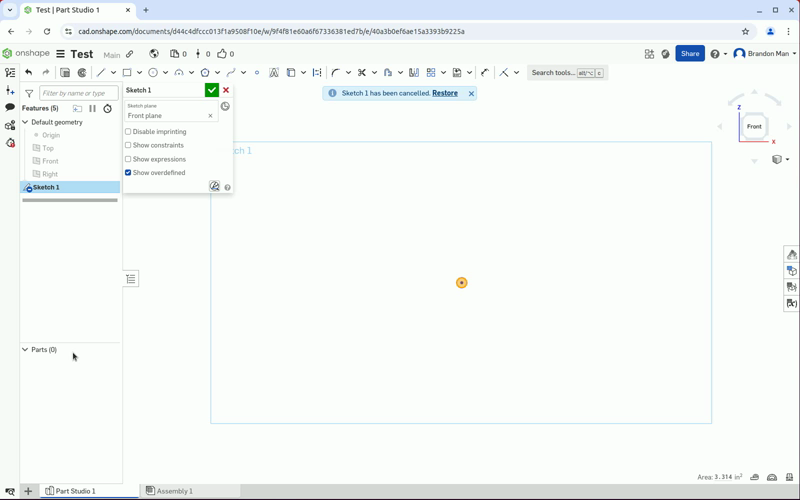
key(shift+e)
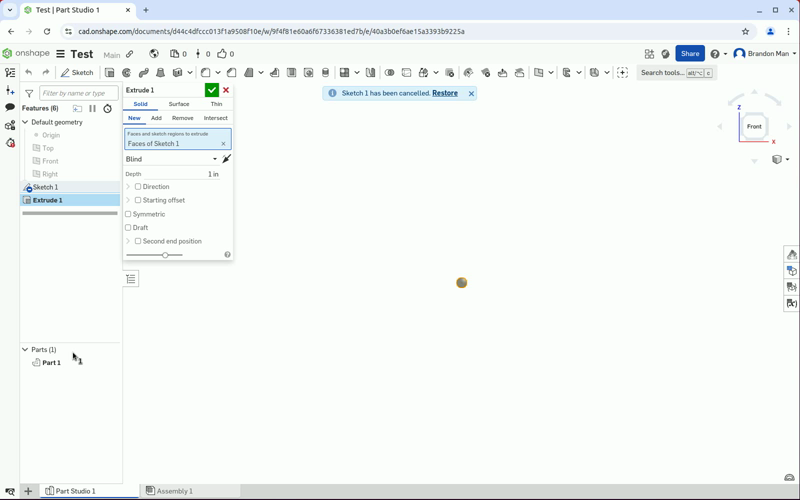
mouse_move(143, 106)
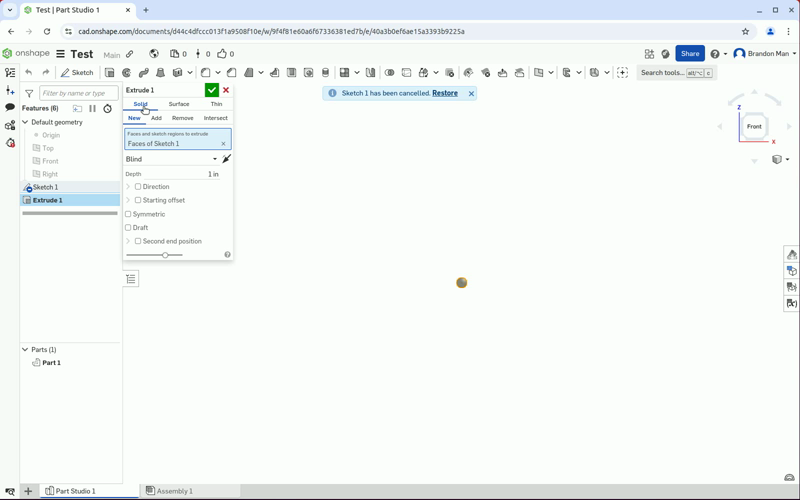
click(143, 106)
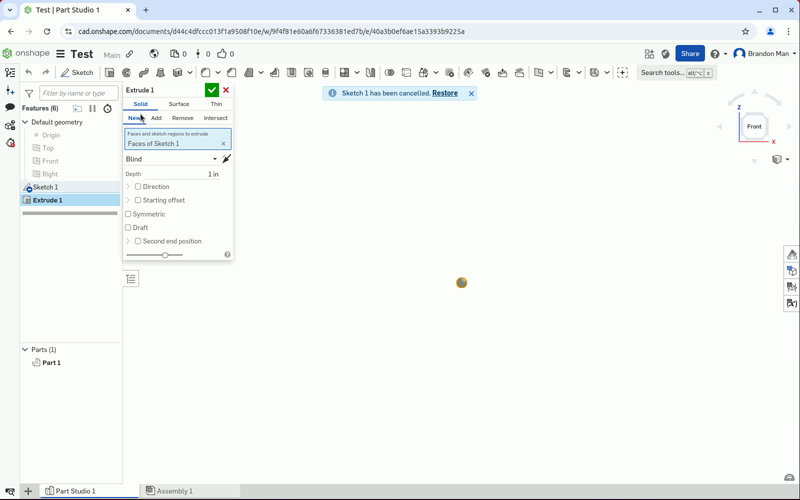
mouse_move(137, 120)
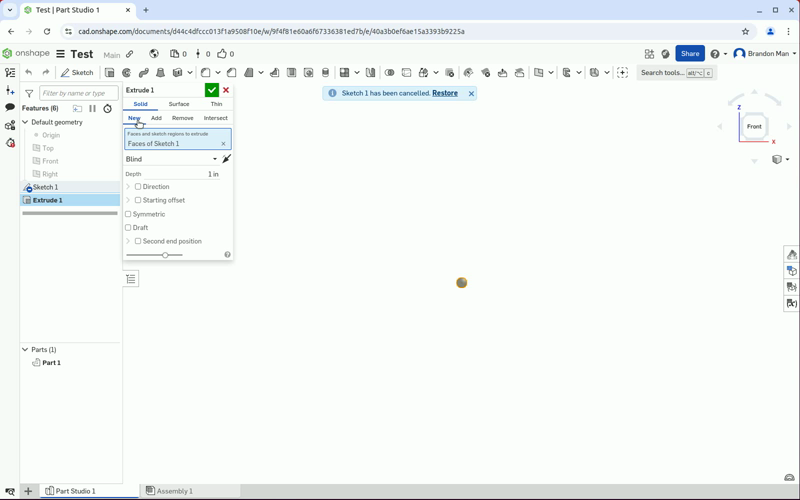
click(137, 120)
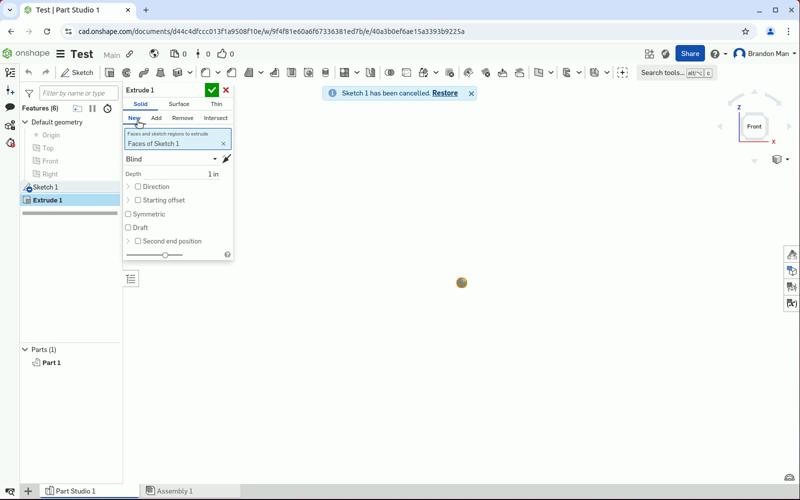
key(tab, 4)
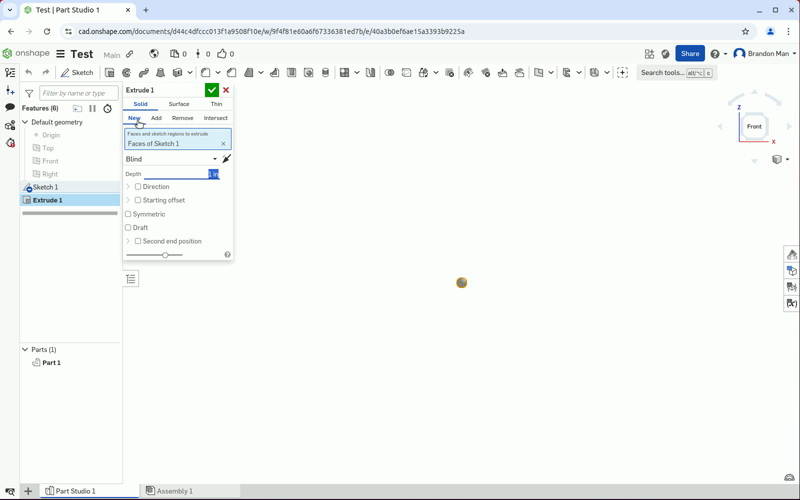
text(23.108)
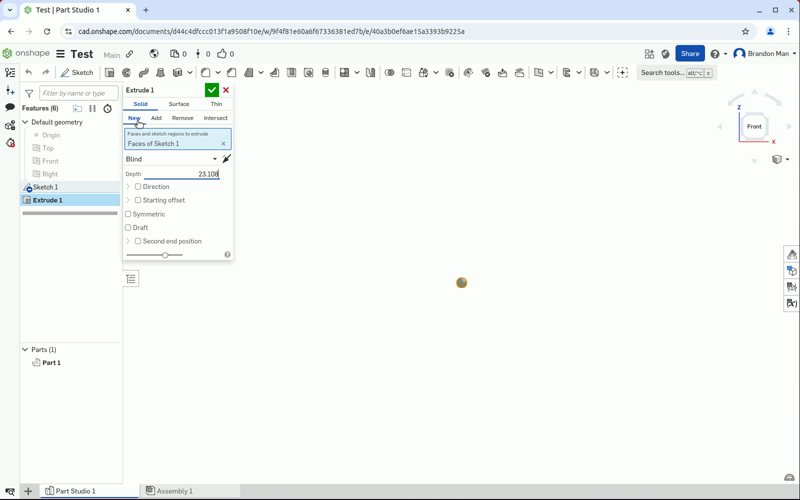
key(enter)
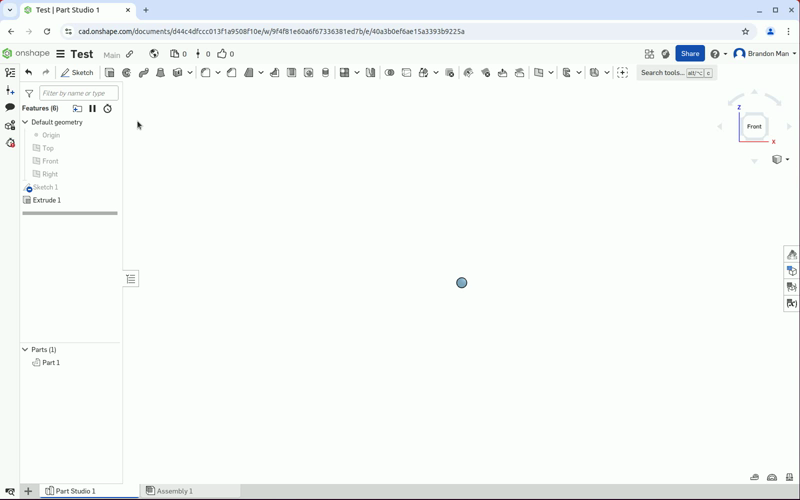
key(shift+h)
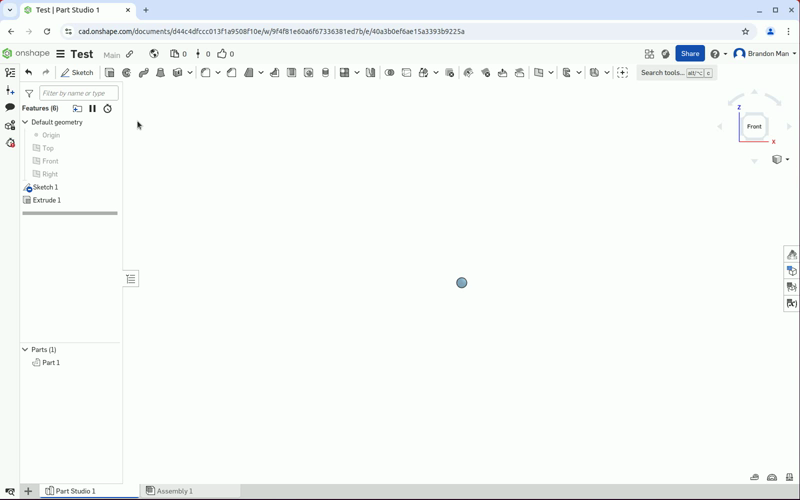
key(shift+h)
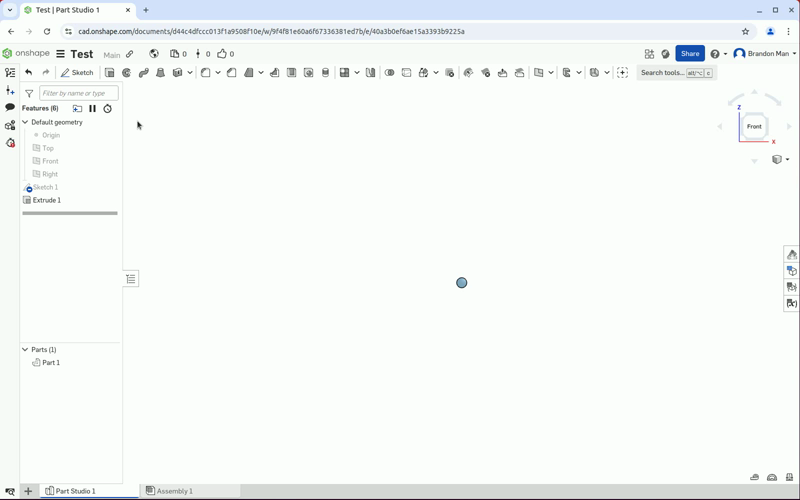
mouse_move(73, 189)
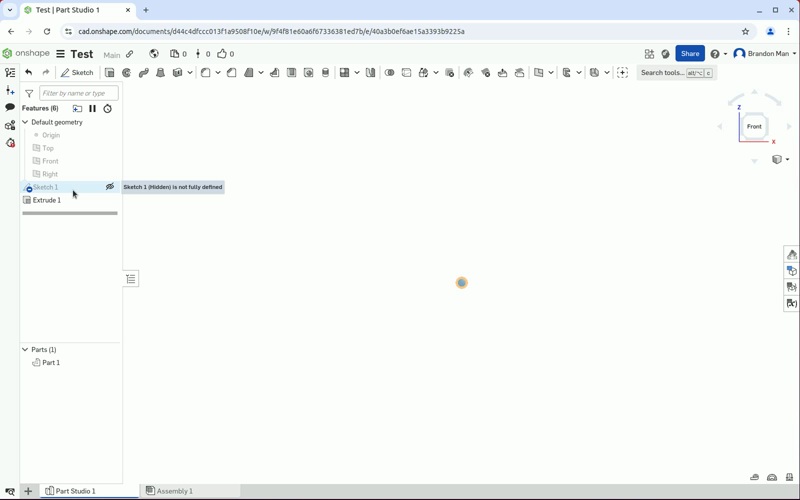
click(73, 189)
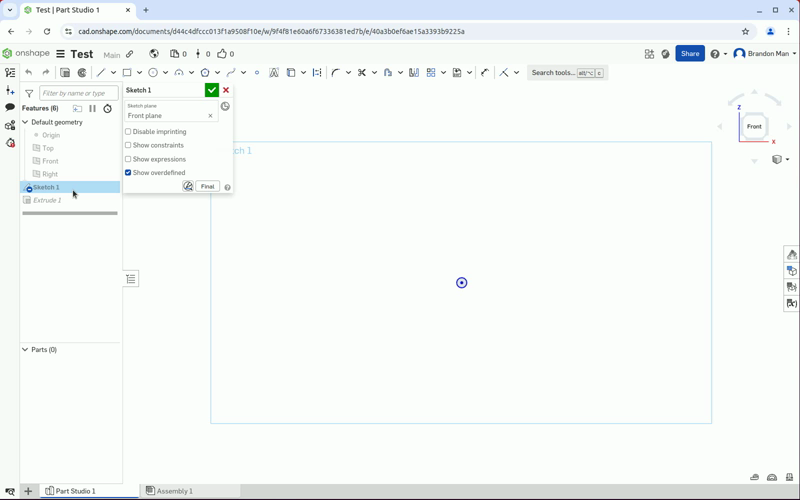
mouse_move(229, 92)
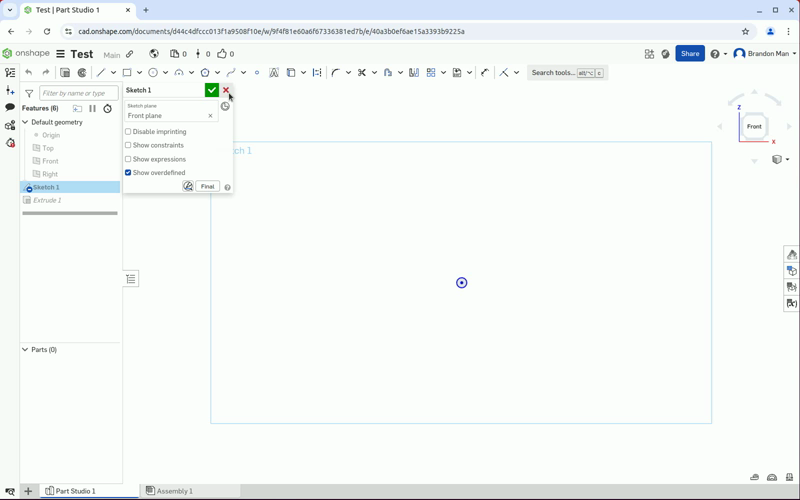
click(229, 92)
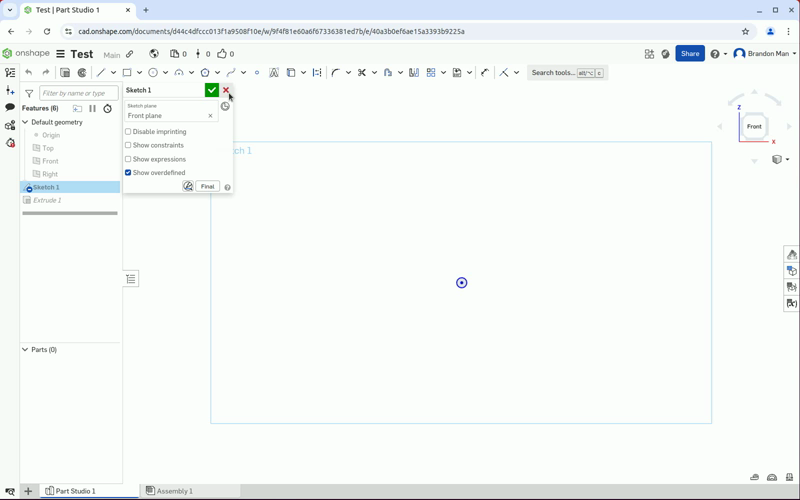
key(shift+s)
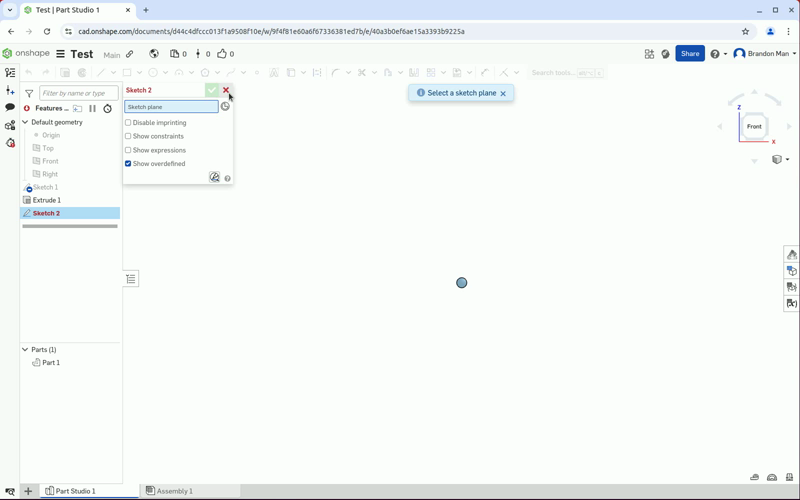
mouse_move(73, 163)
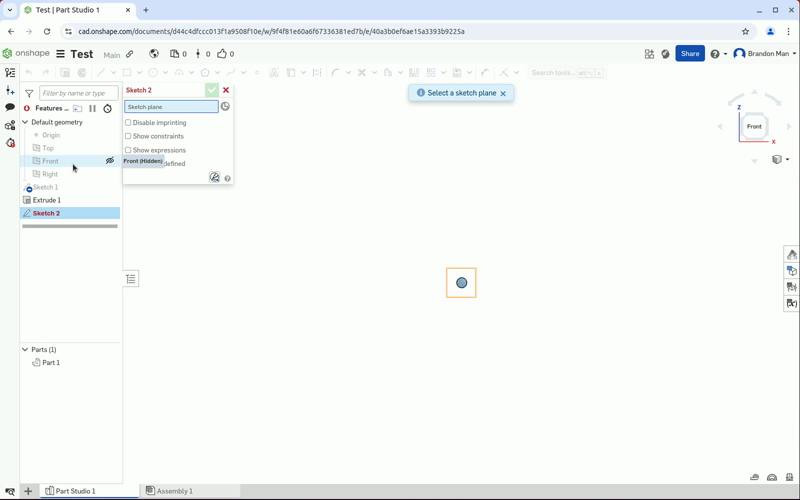
click(73, 163)
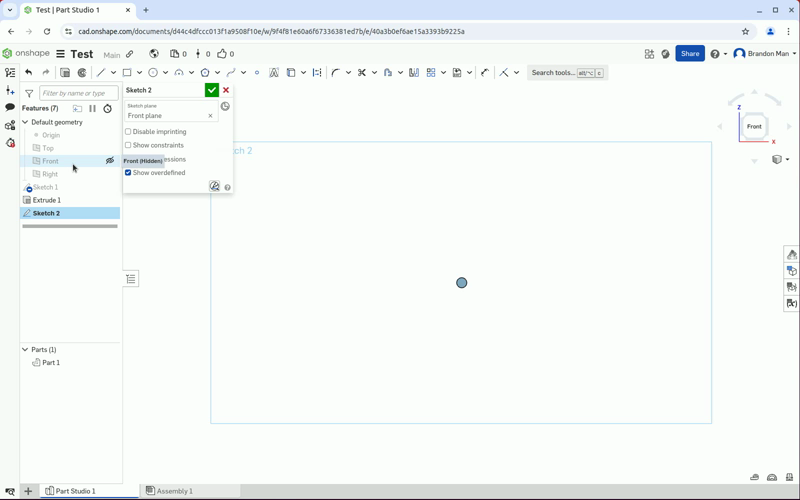
mouse_move(73, 352)
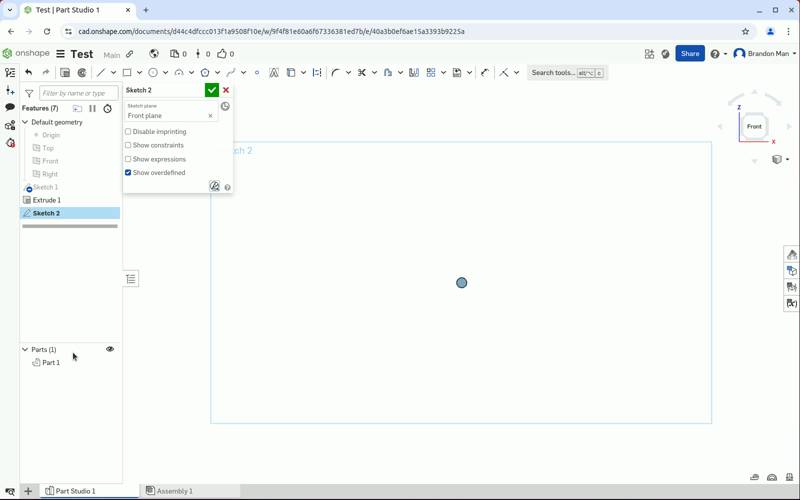
key(y)
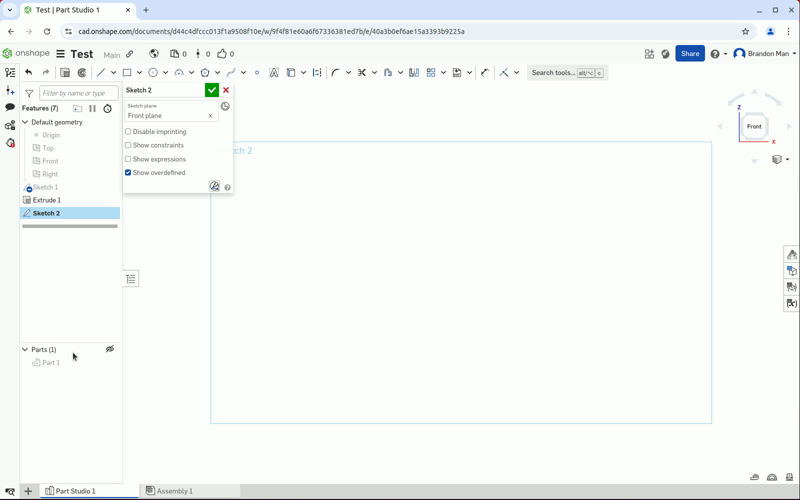
key(c)
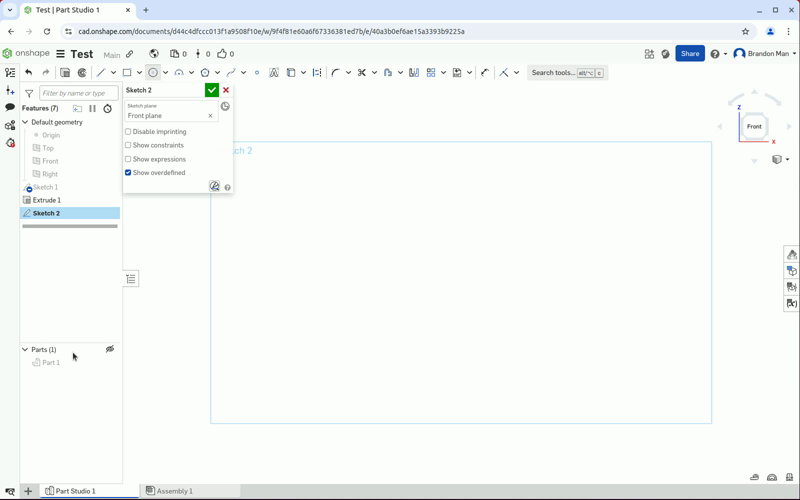
key_down(shift)
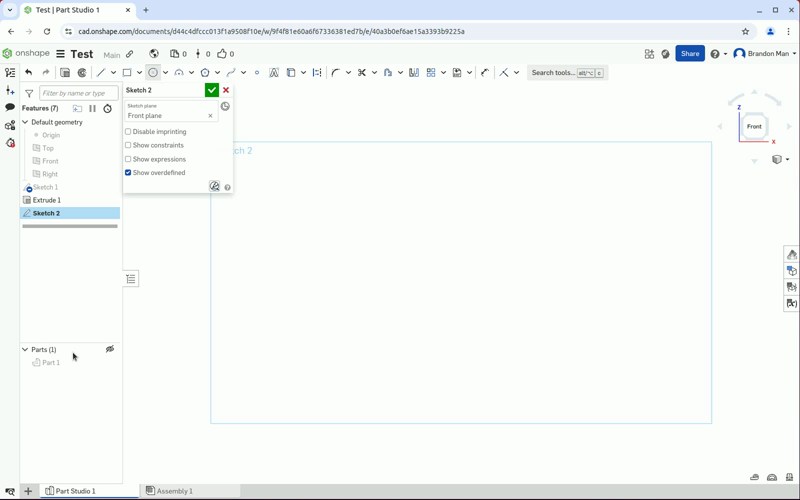
mouse_move(461, 282)
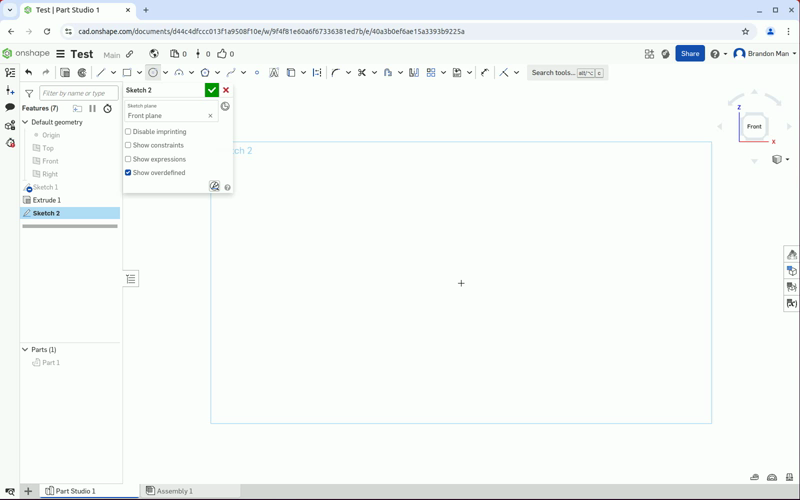
click(461, 282)
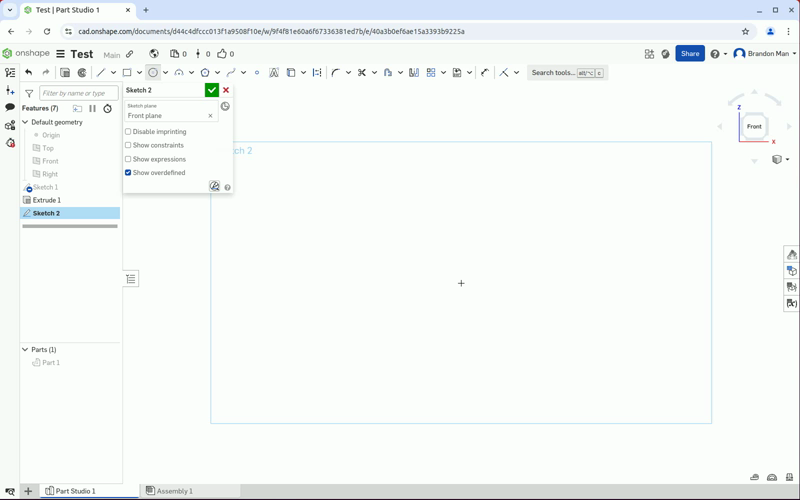
key_up(shift)
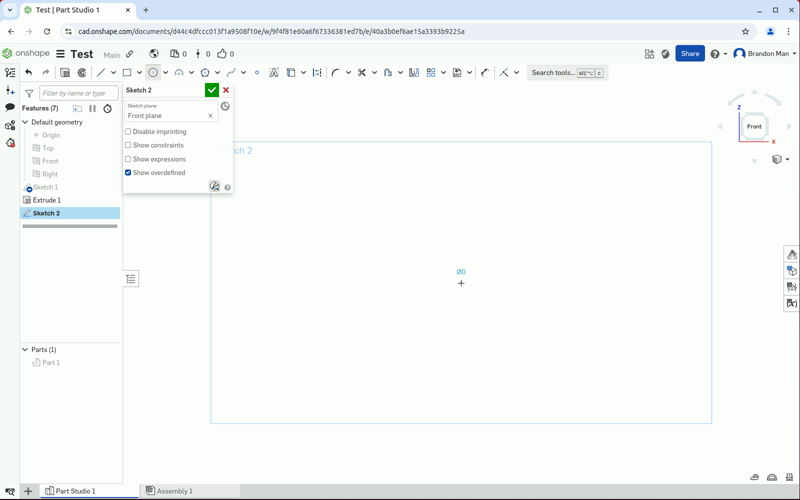
mouse_move(476, 282)
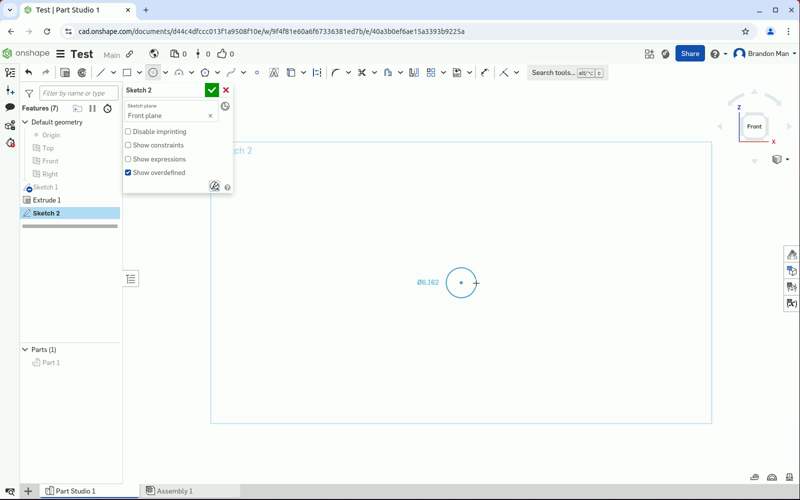
click(476, 282)
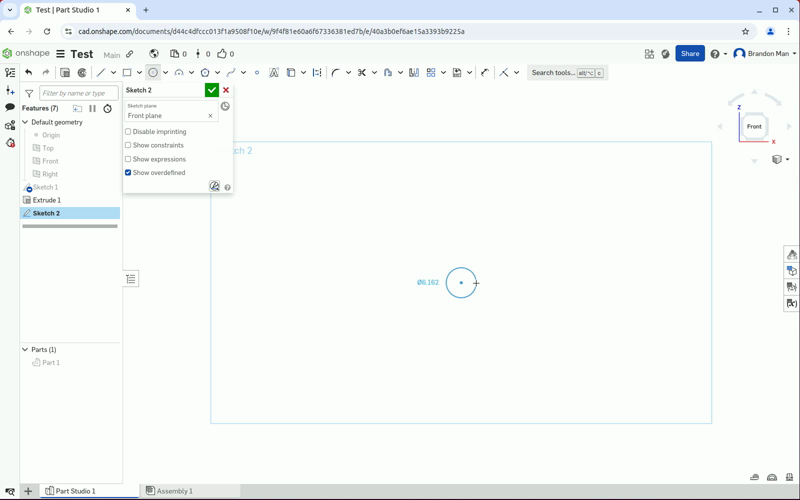
key(esc)
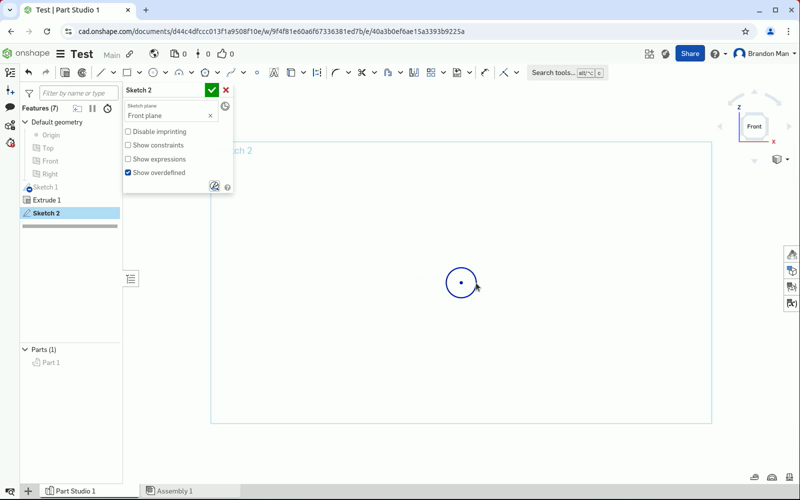
key(c)
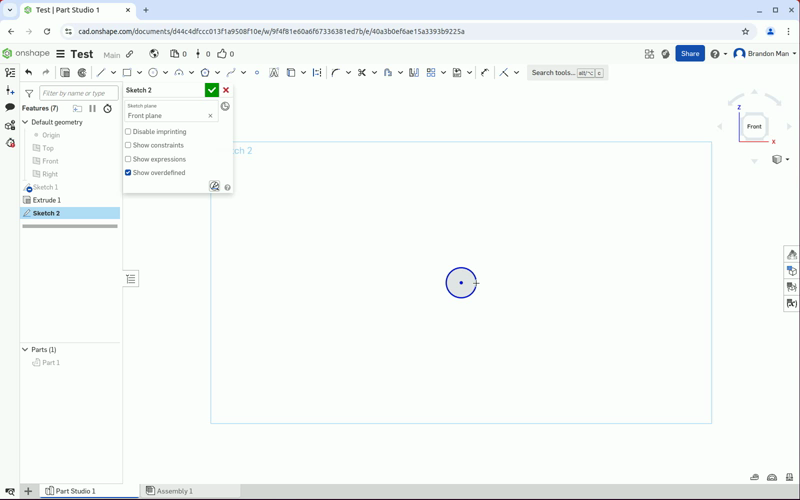
key_down(shift)
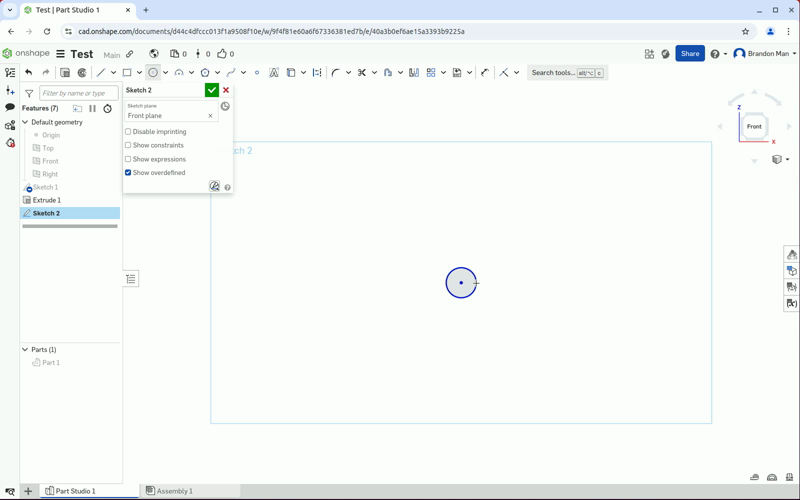
mouse_move(450, 279)
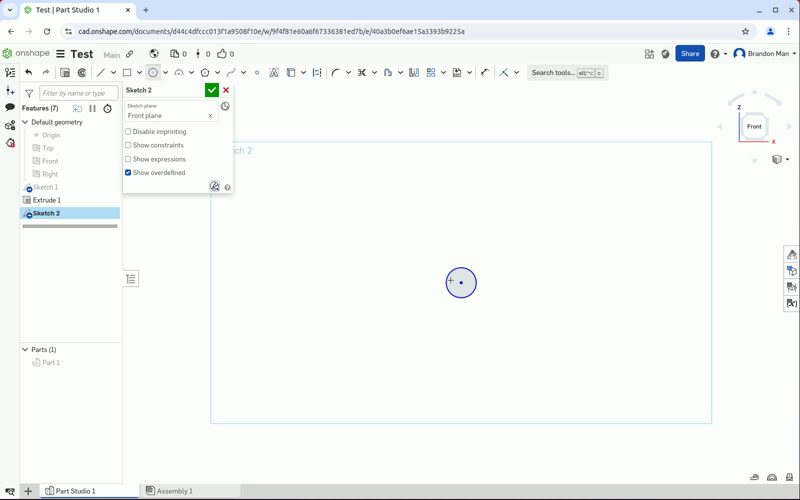
click(450, 279)
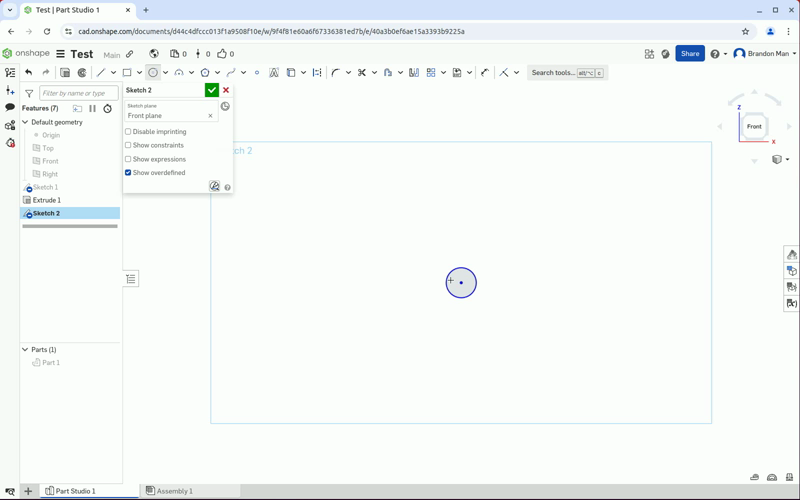
key_up(shift)
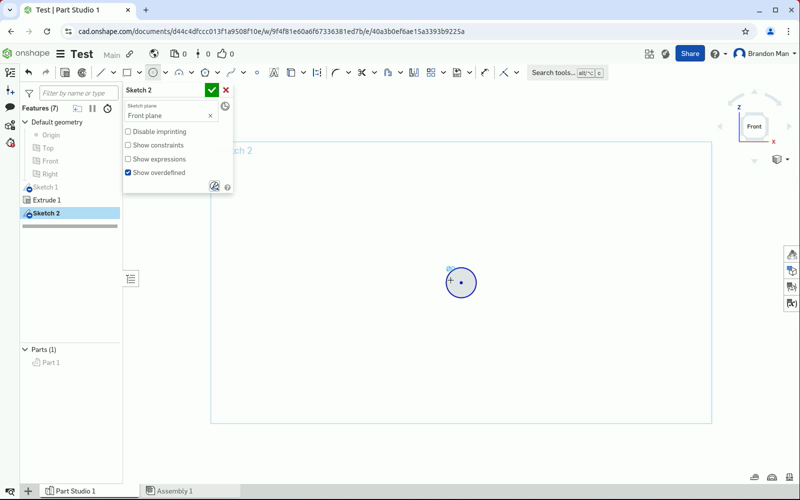
mouse_move(452, 279)
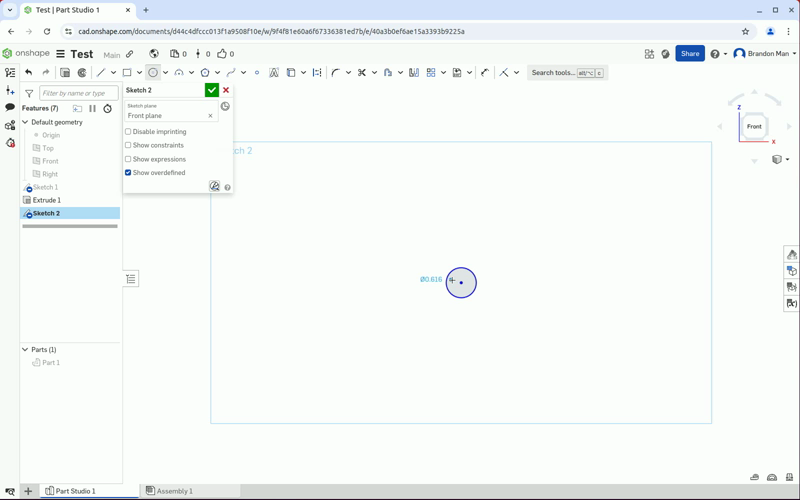
scroll(6)
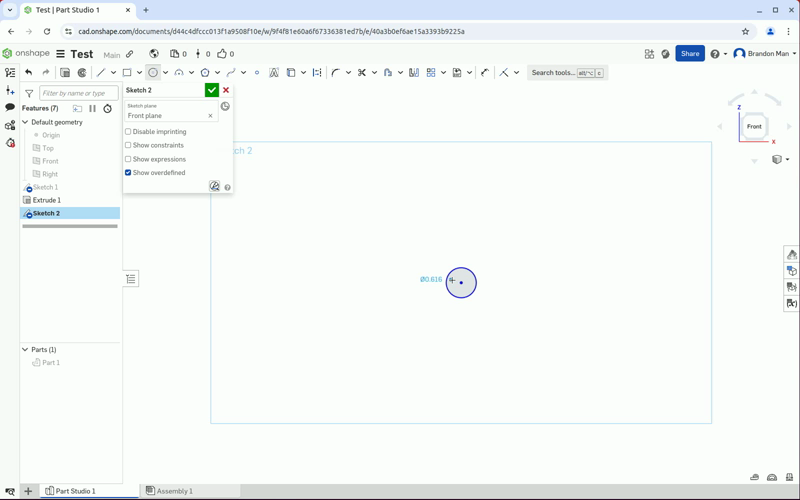
scroll(6)
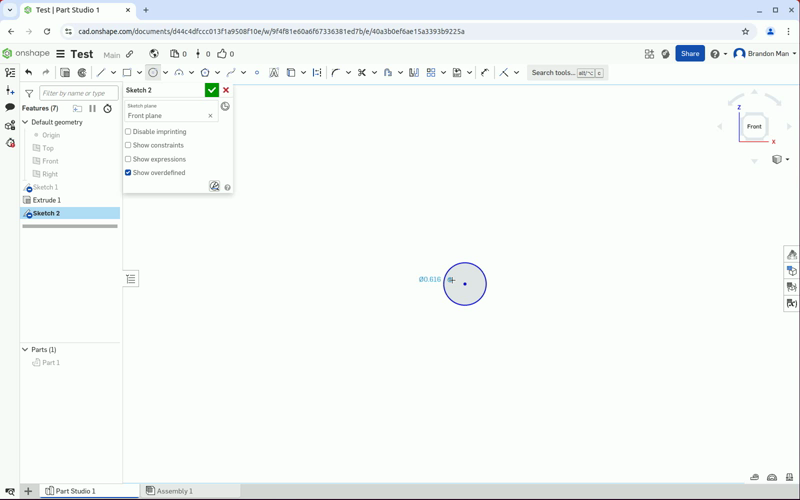
scroll(6)
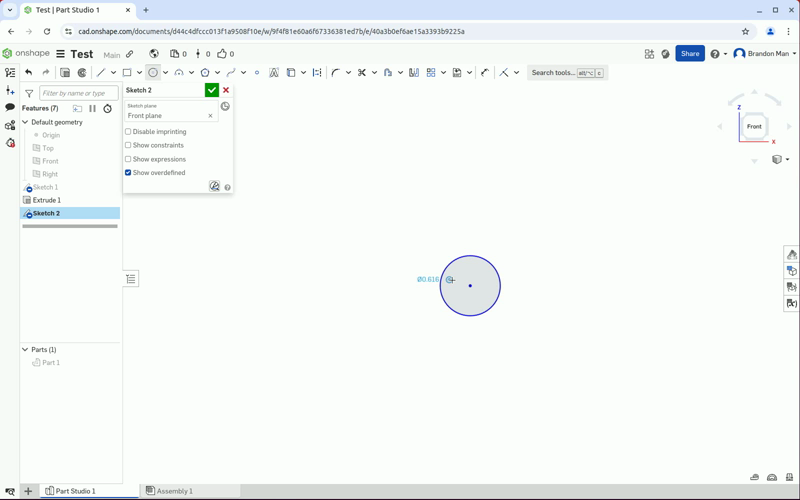
scroll(6)
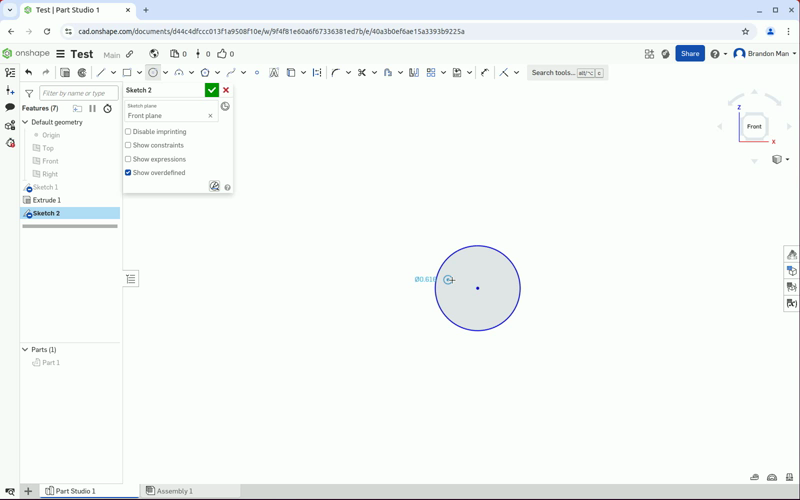
scroll(6)
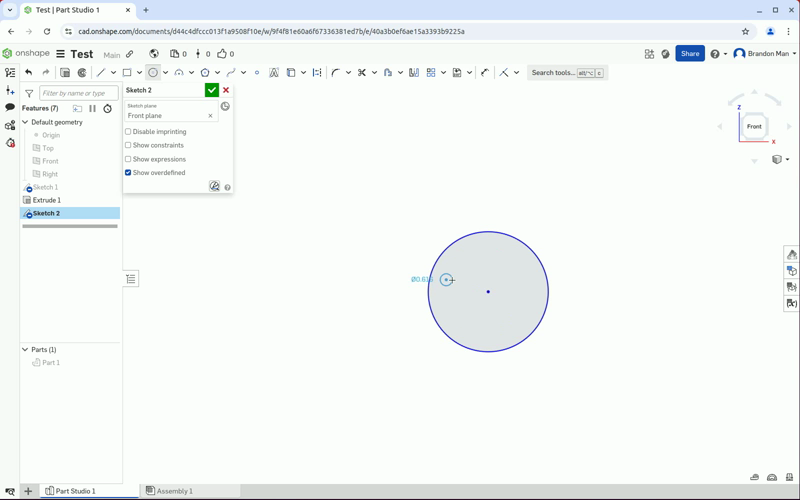
scroll(6)
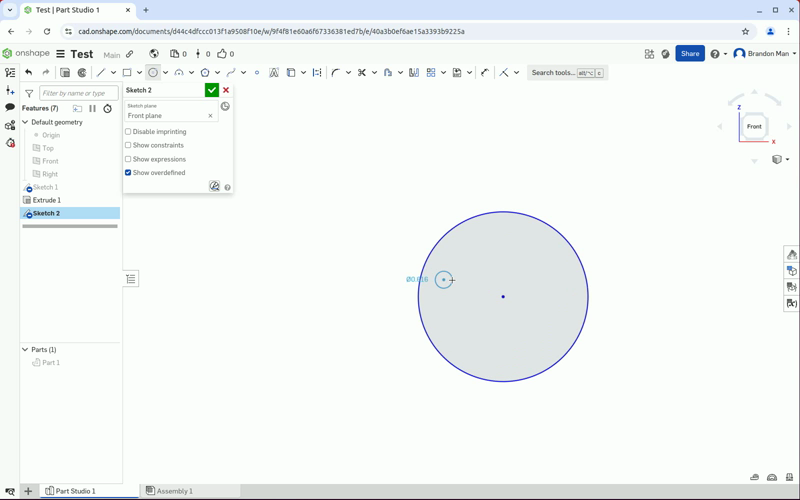
scroll(6)
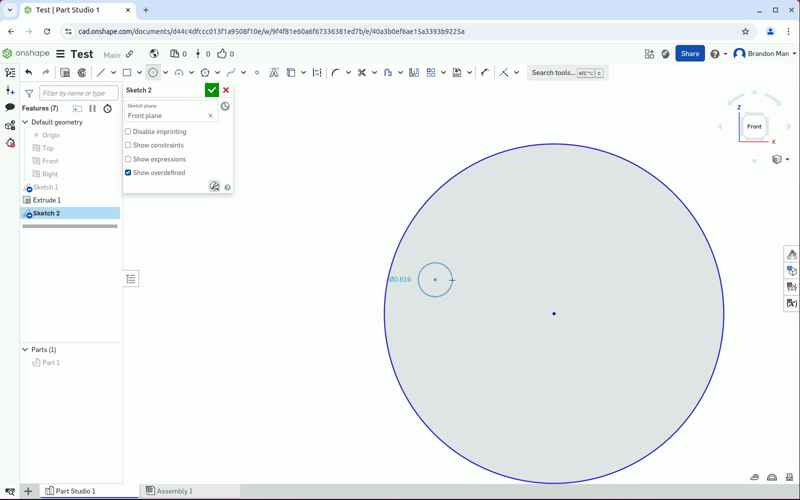
click(452, 279)
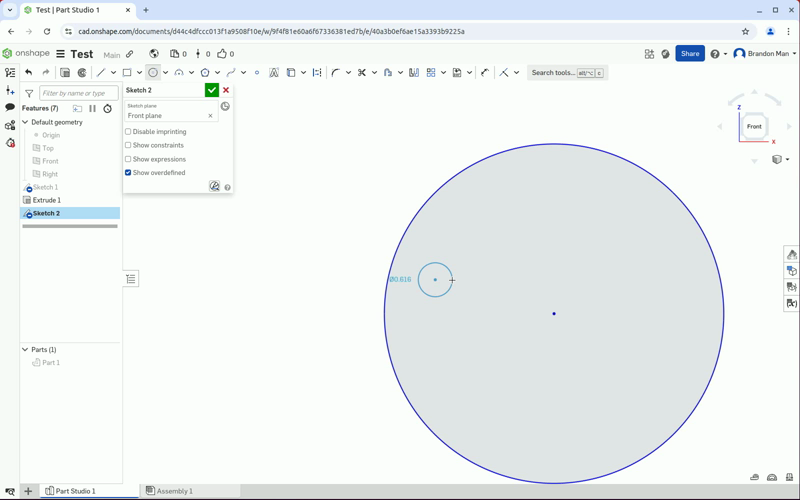
scroll(-6)
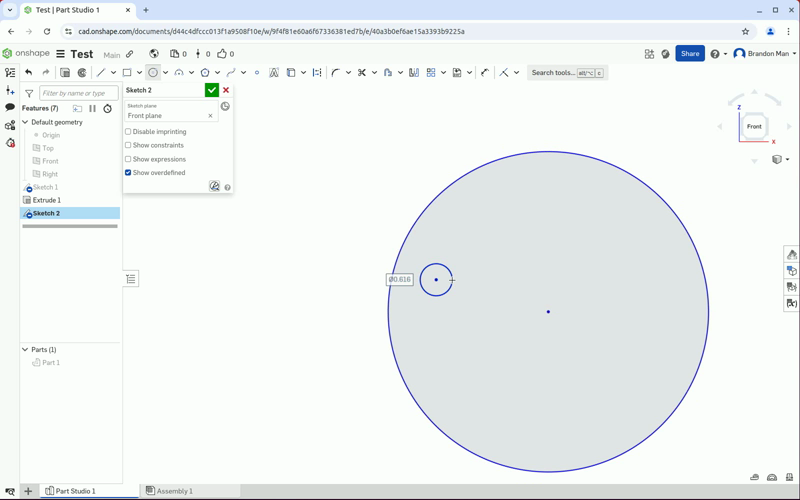
scroll(-6)
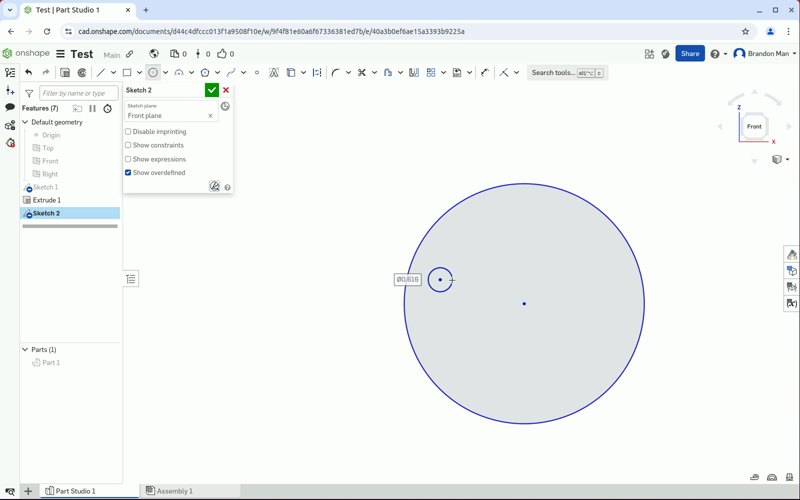
scroll(-6)
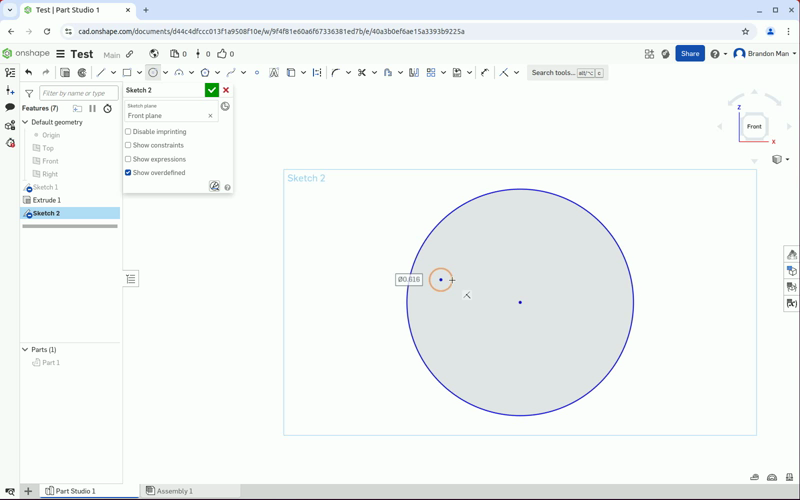
scroll(-6)
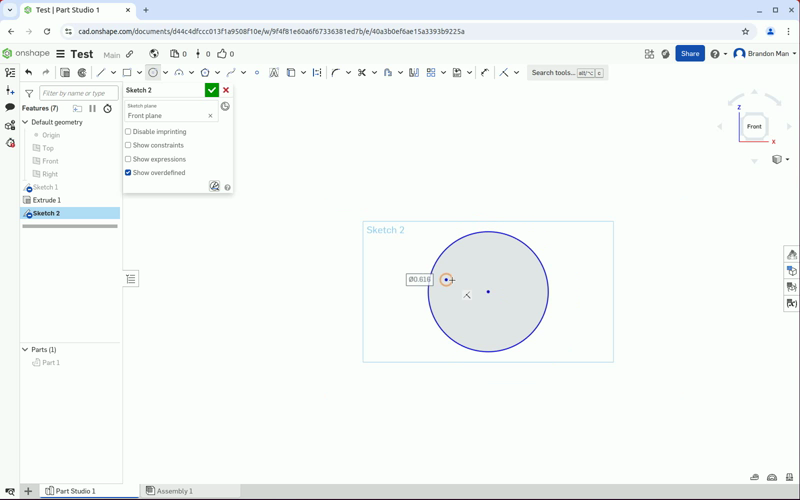
scroll(-6)
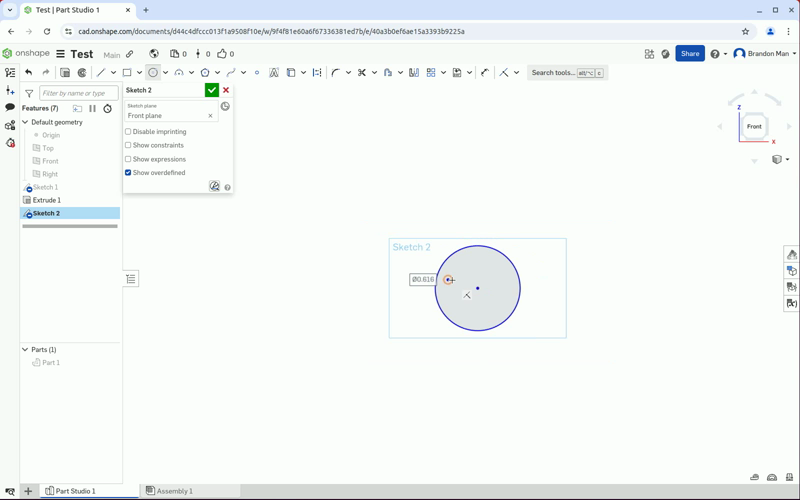
scroll(-6)
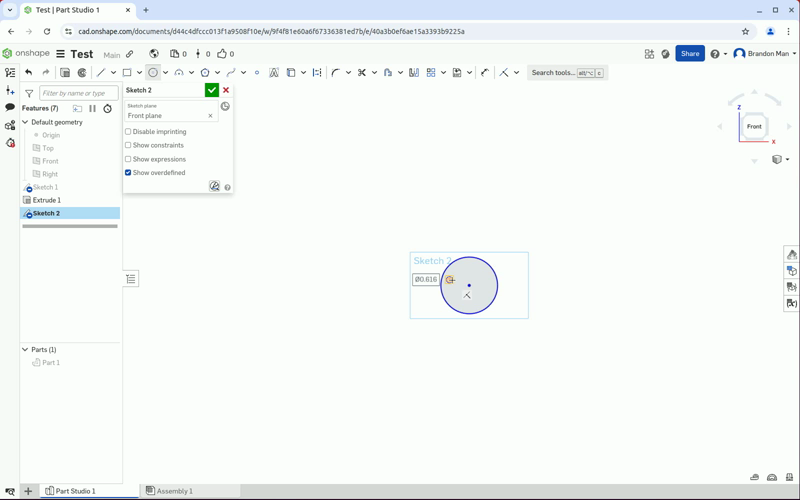
scroll(-6)
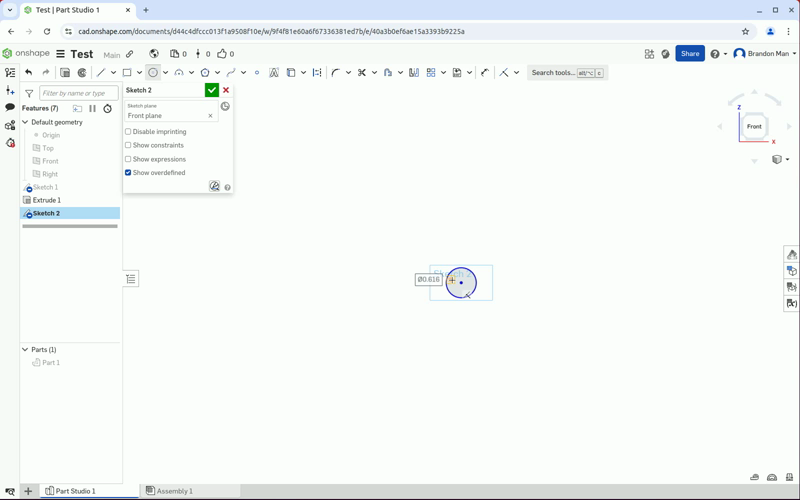
key(esc)
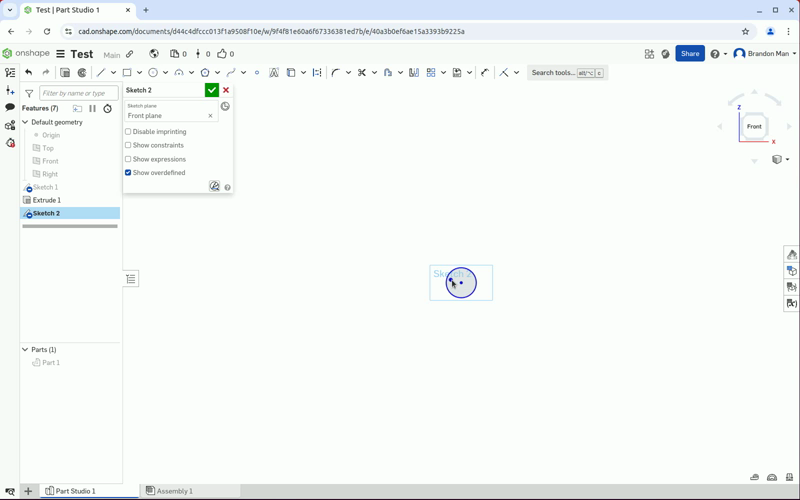
key(c)
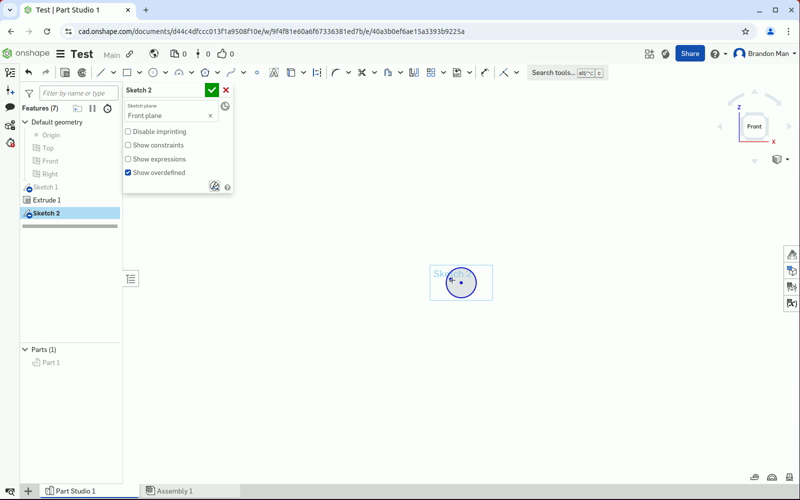
key_down(shift)
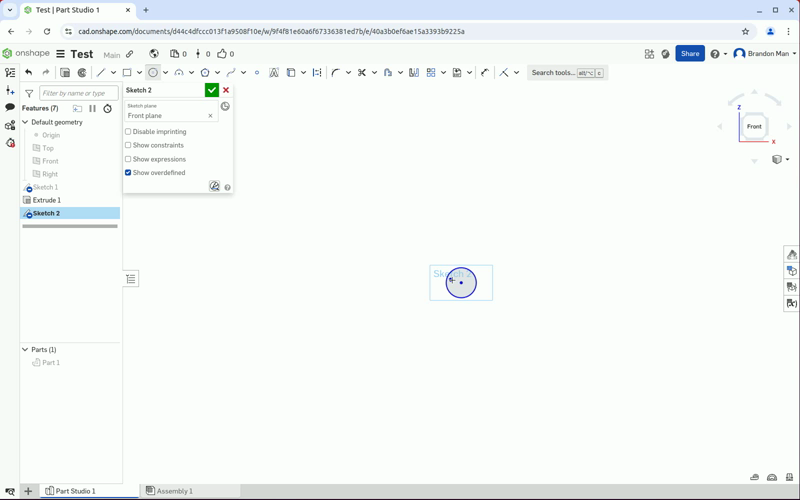
mouse_move(454, 291)
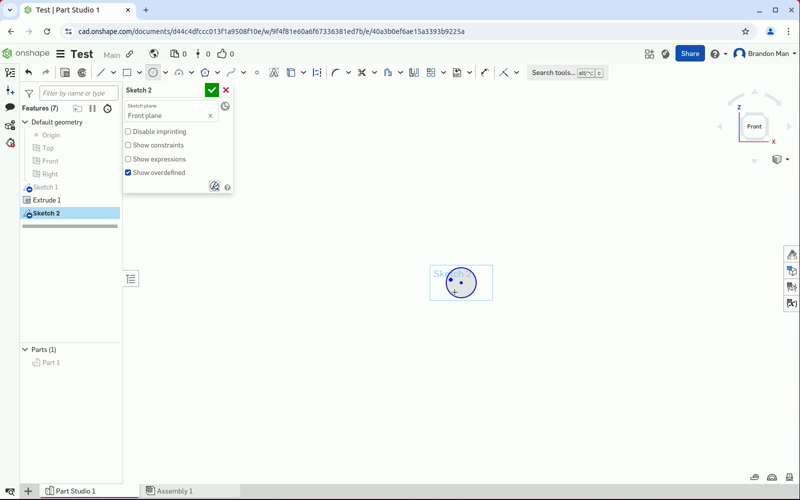
click(454, 291)
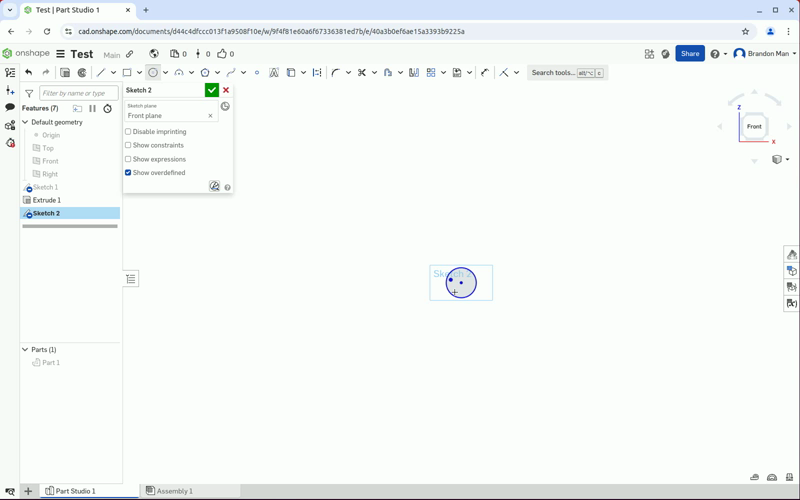
key_up(shift)
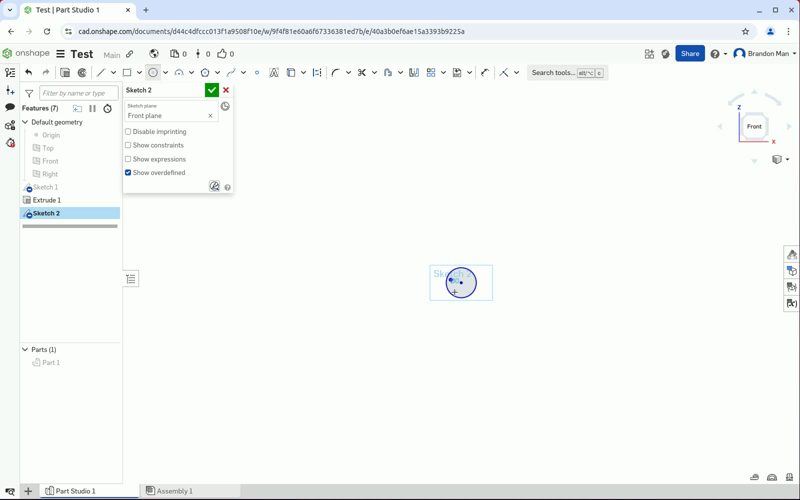
mouse_move(456, 291)
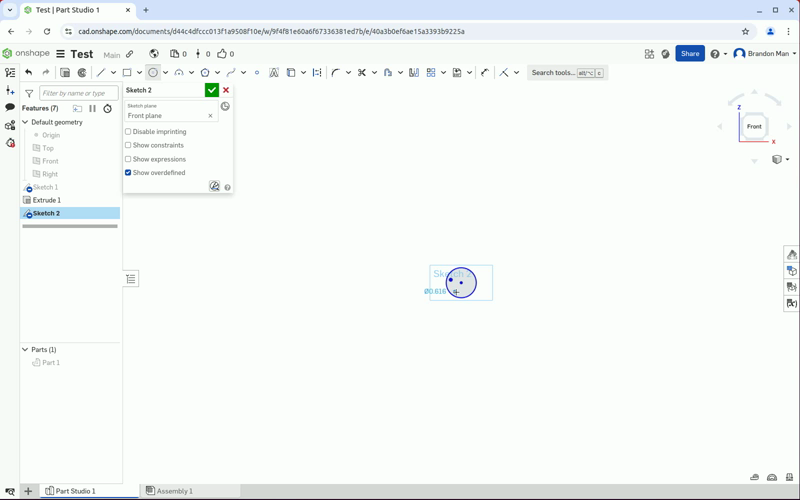
scroll(6)
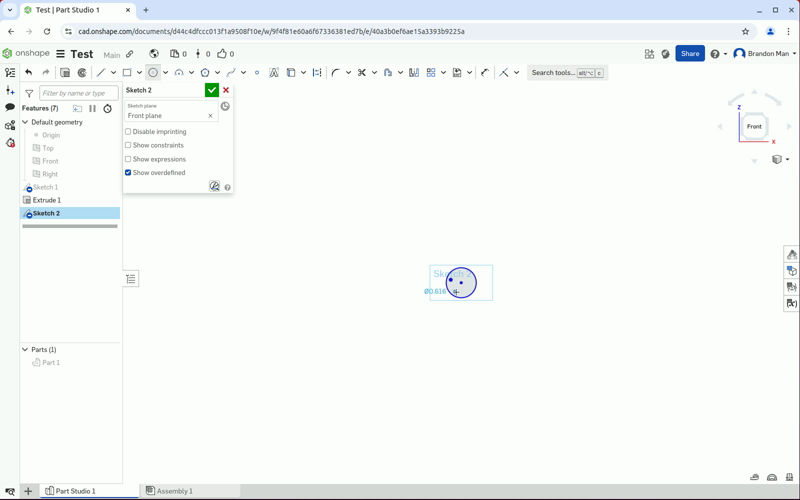
scroll(6)
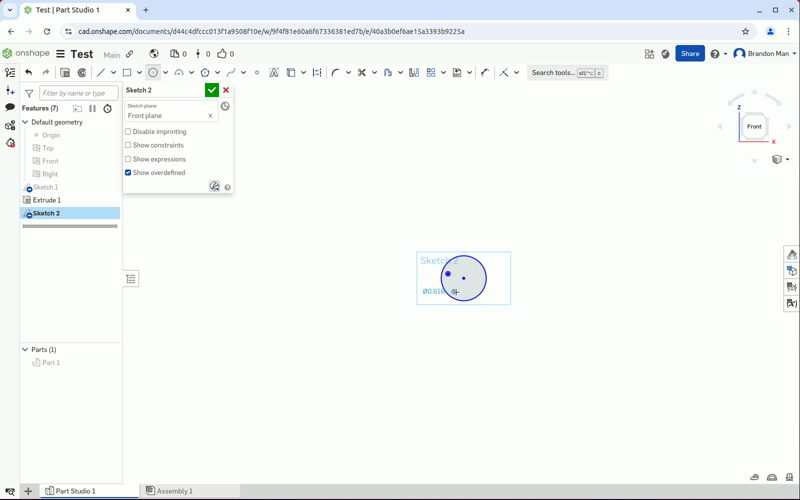
scroll(6)
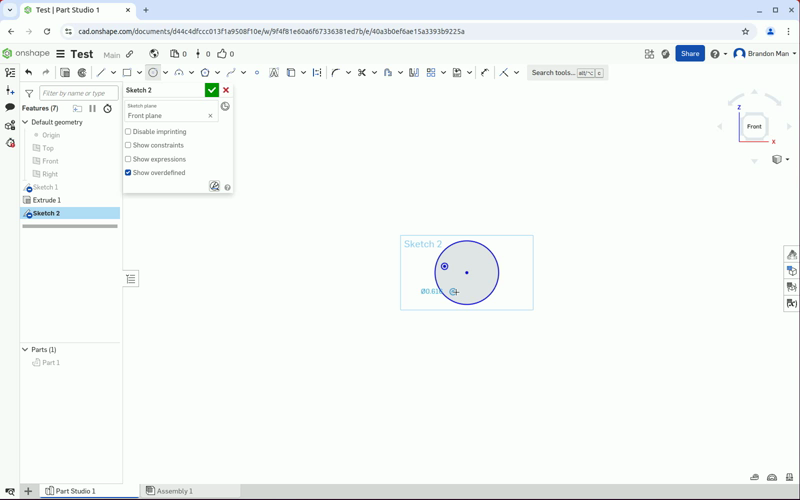
scroll(6)
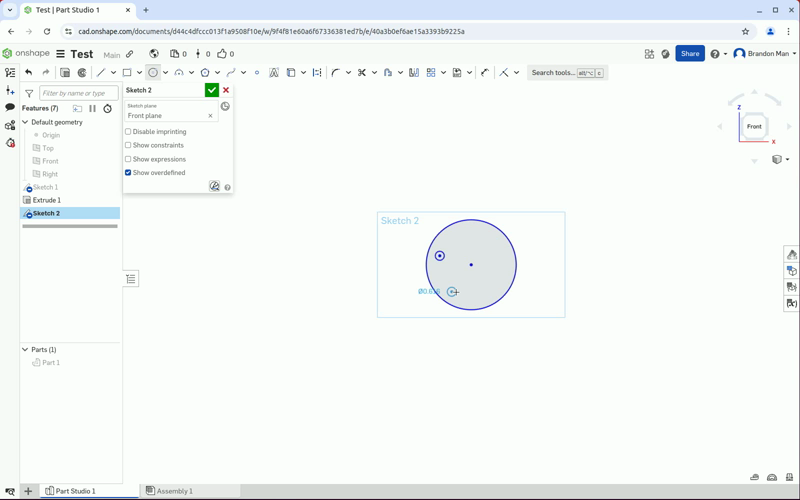
scroll(6)
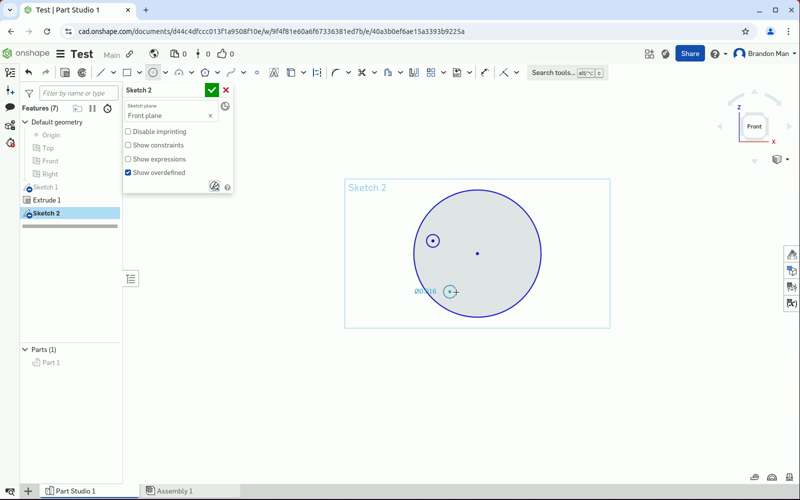
scroll(6)
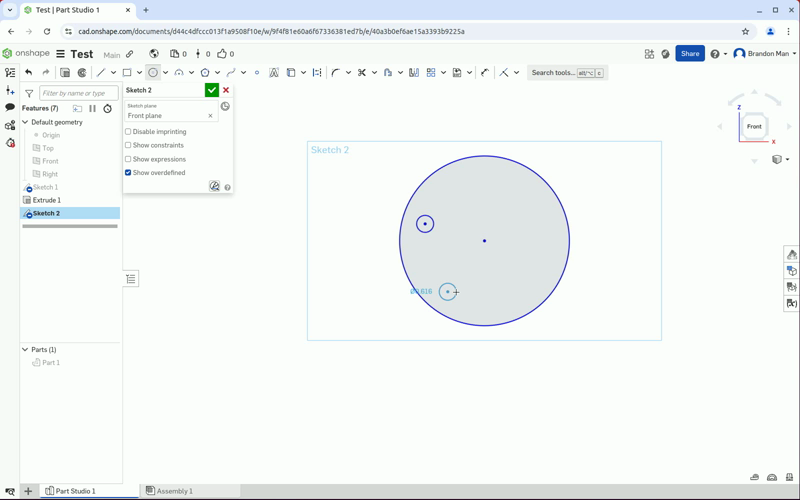
scroll(6)
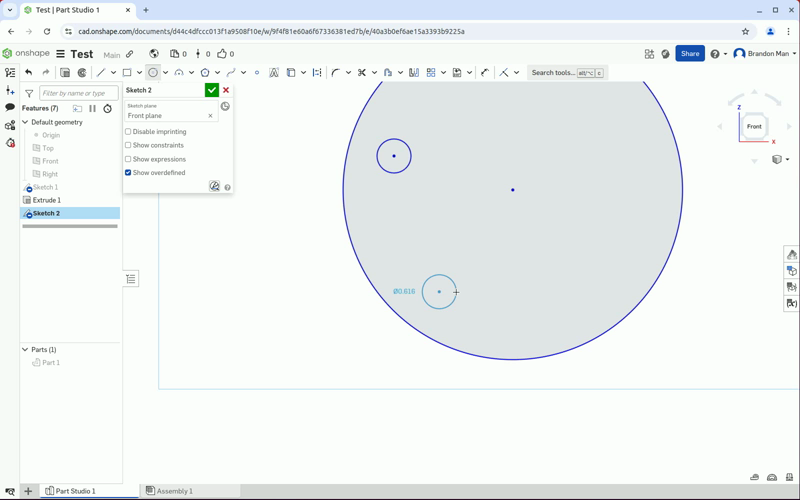
click(456, 291)
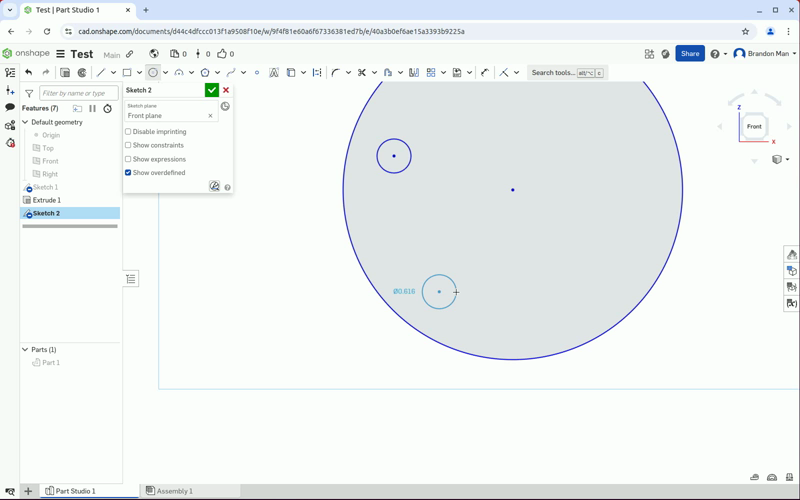
scroll(-6)
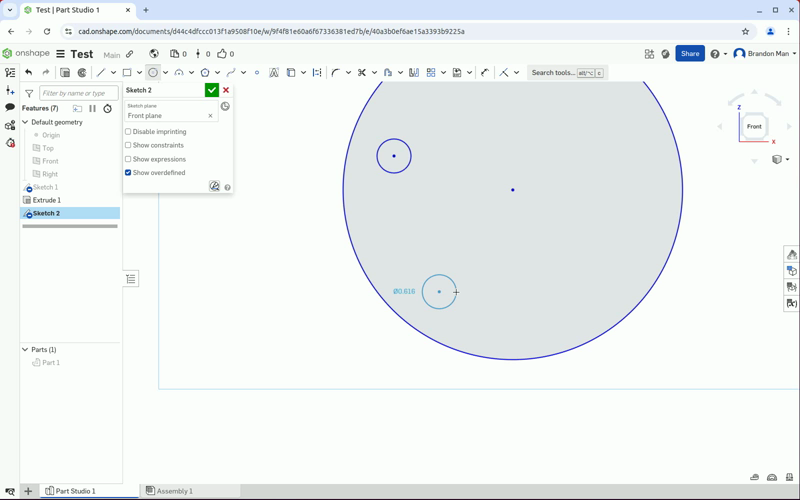
scroll(-6)
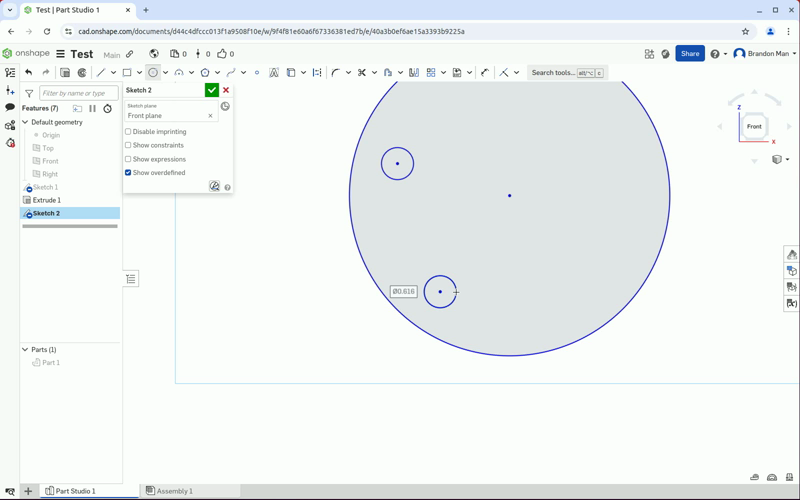
scroll(-6)
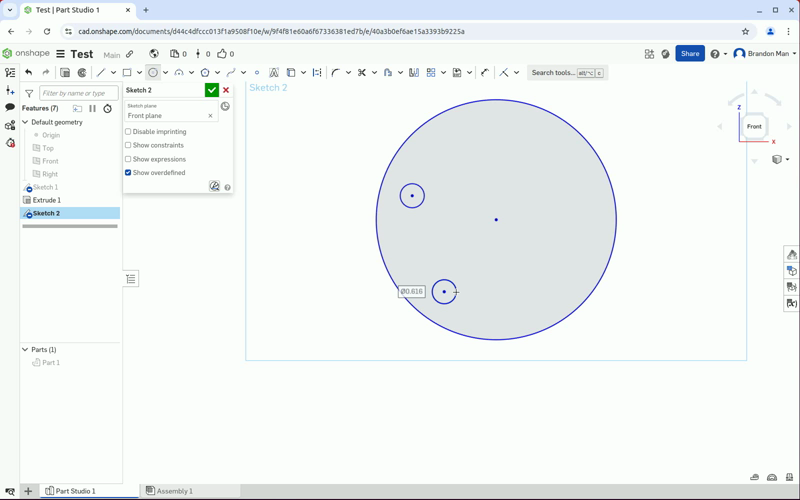
scroll(-6)
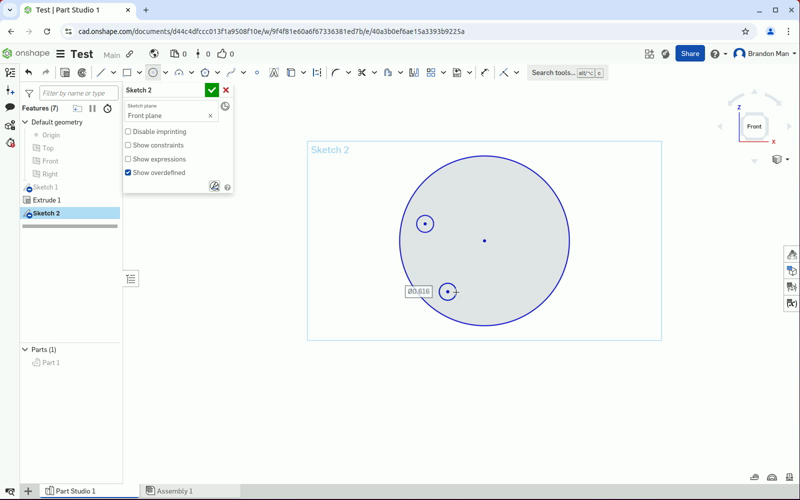
scroll(-6)
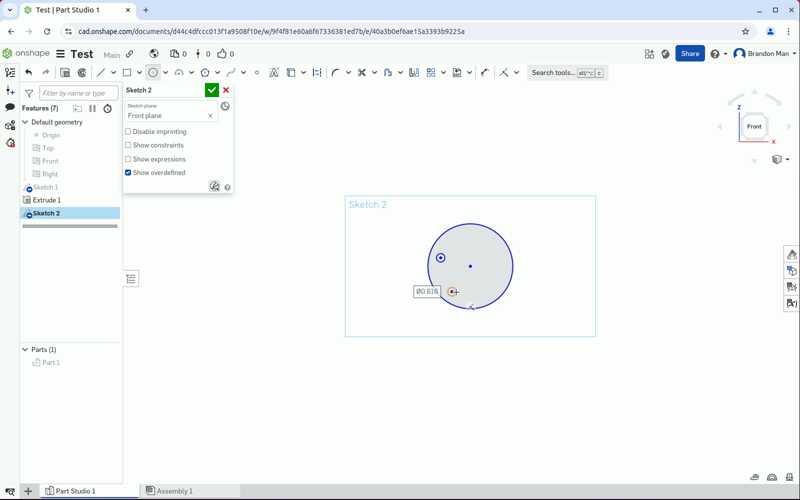
scroll(-6)
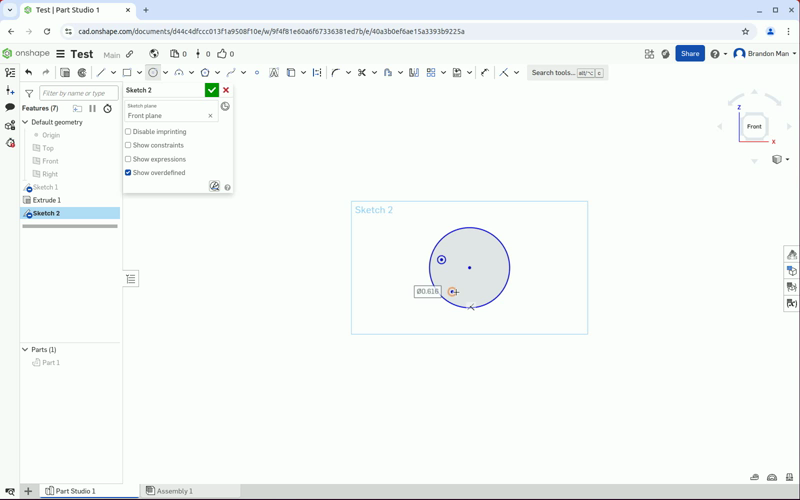
scroll(-6)
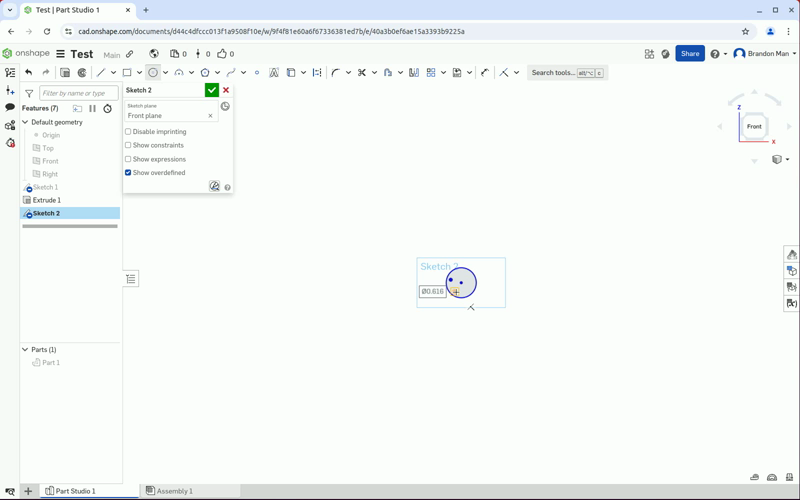
key(esc)
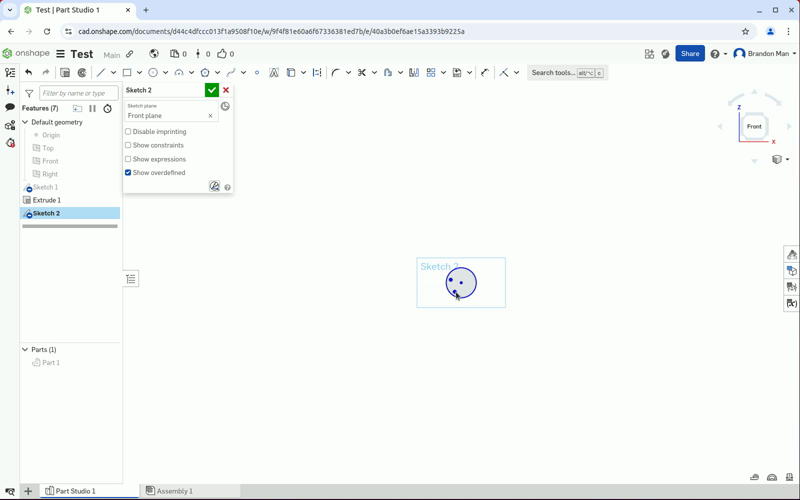
key(c)
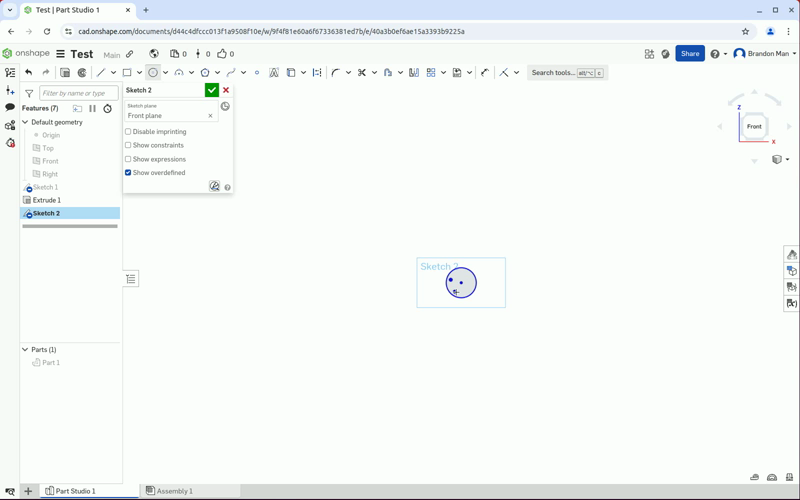
key_down(shift)
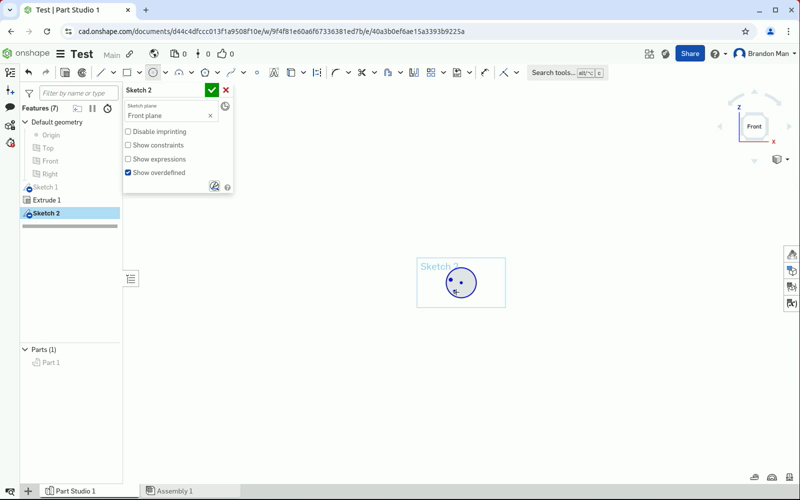
mouse_move(461, 271)
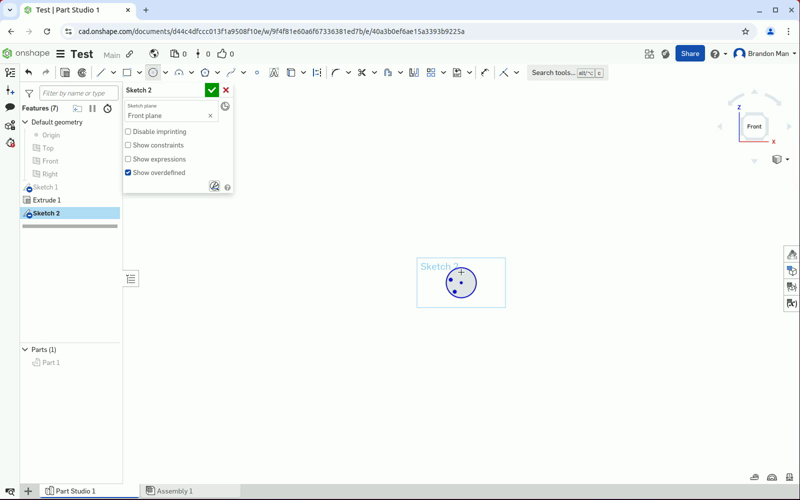
click(461, 271)
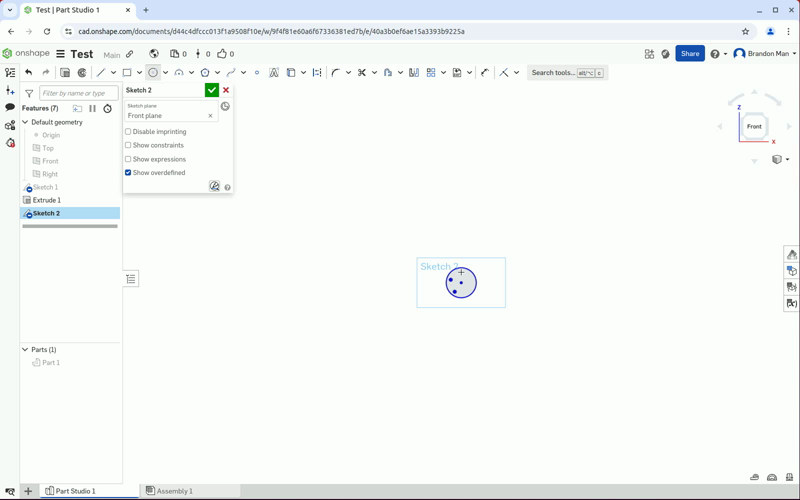
key_up(shift)
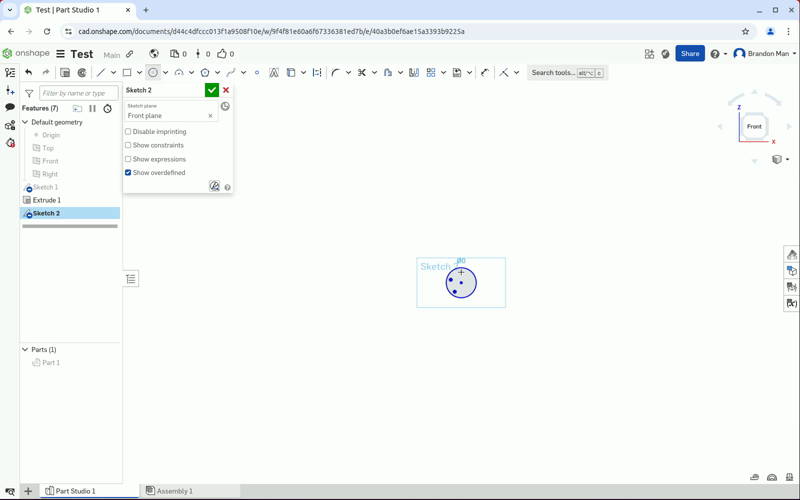
mouse_move(462, 271)
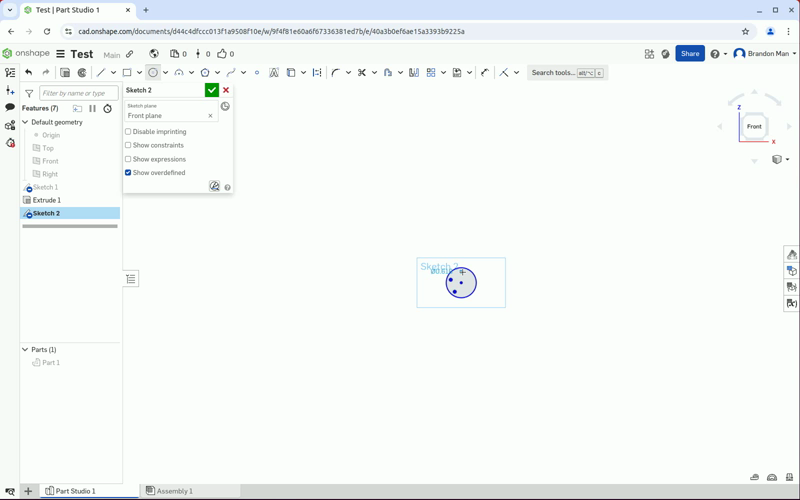
scroll(6)
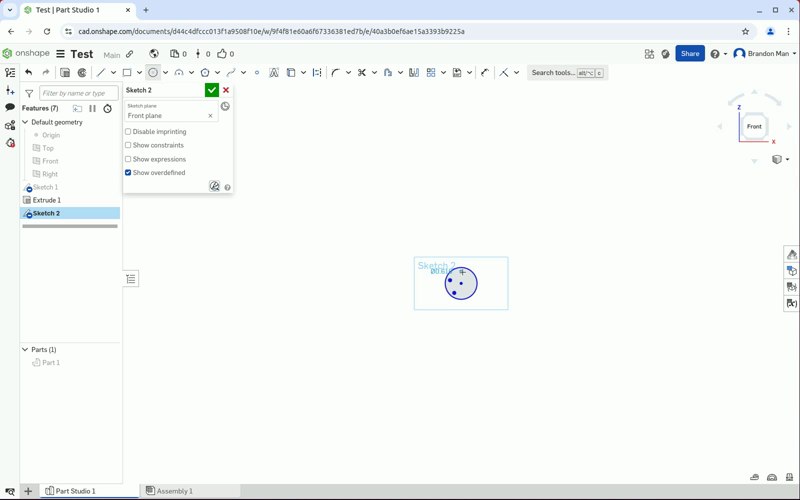
scroll(6)
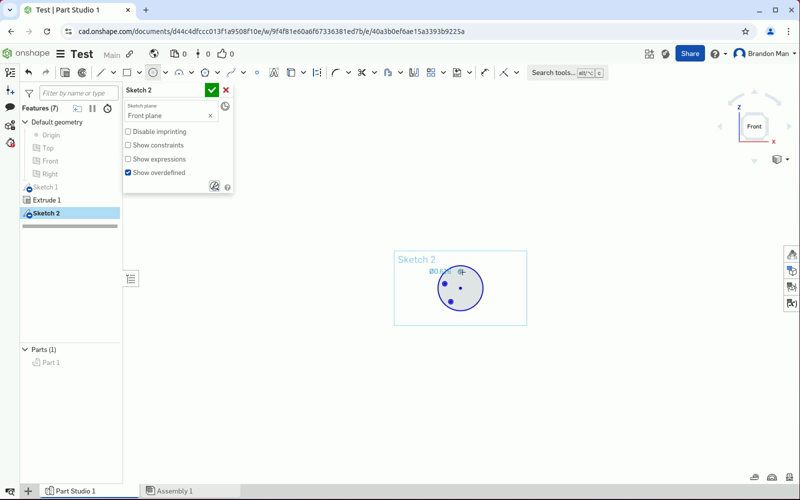
scroll(6)
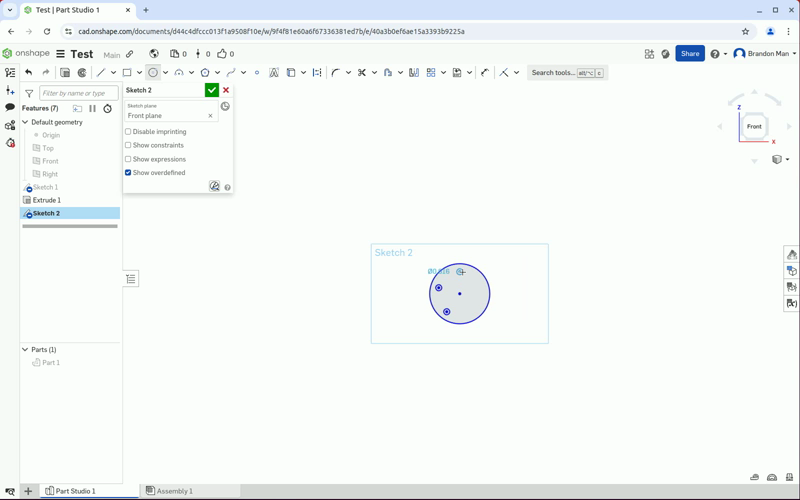
scroll(6)
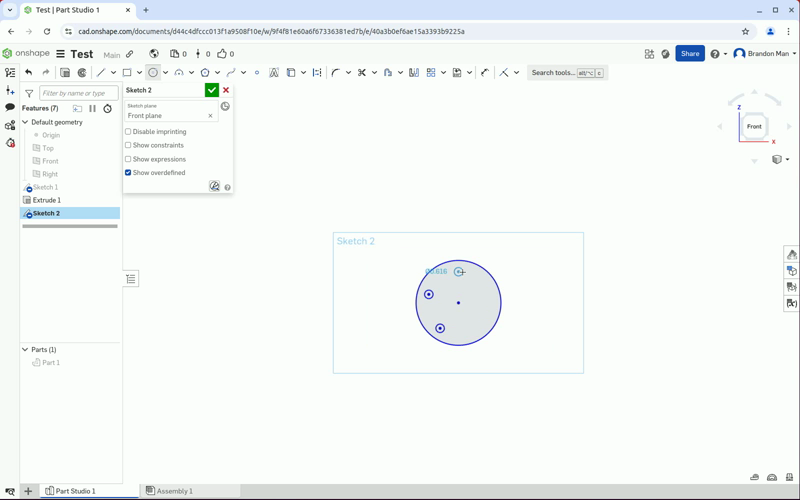
scroll(6)
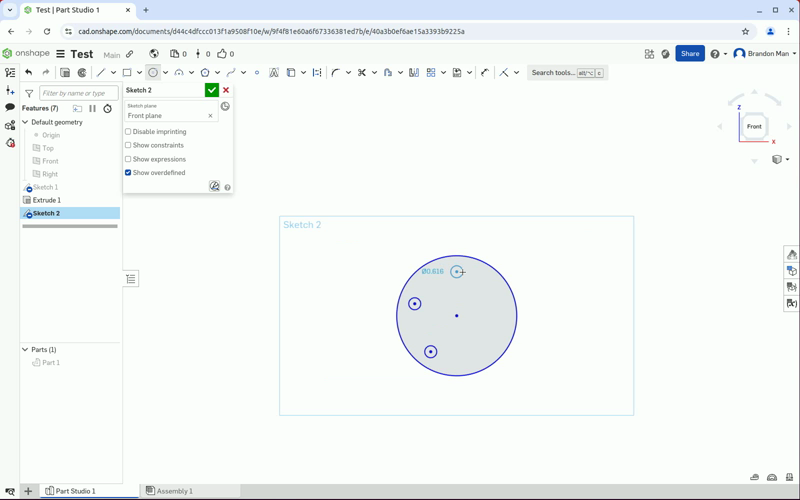
scroll(6)
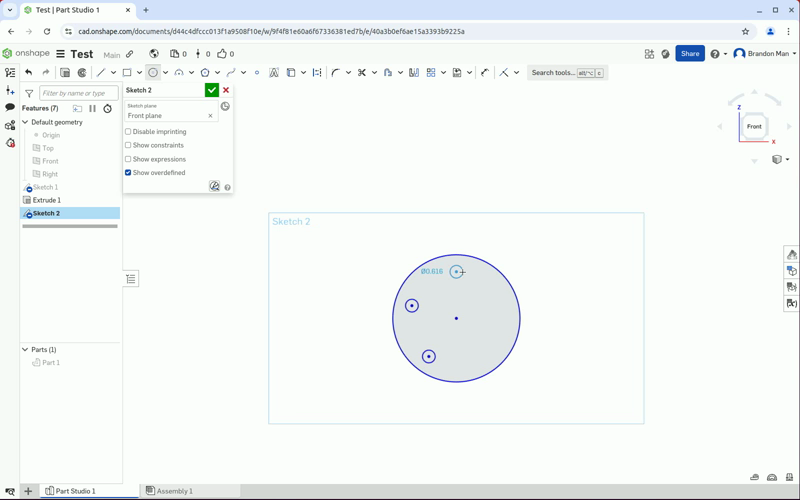
scroll(6)
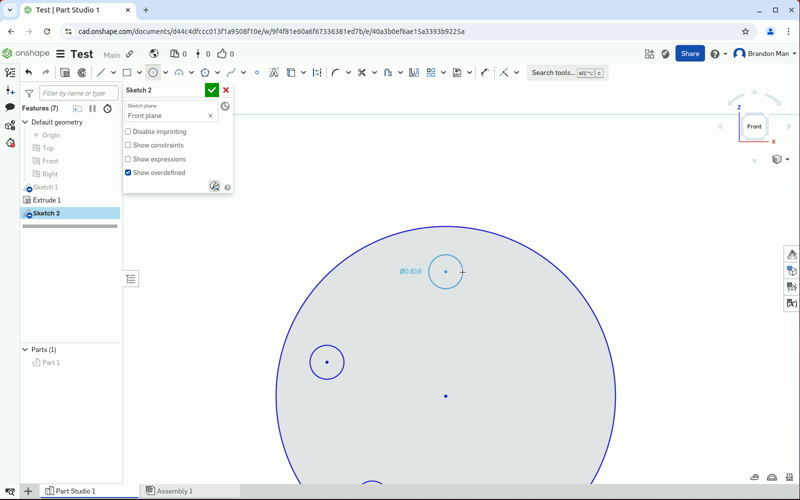
click(462, 271)
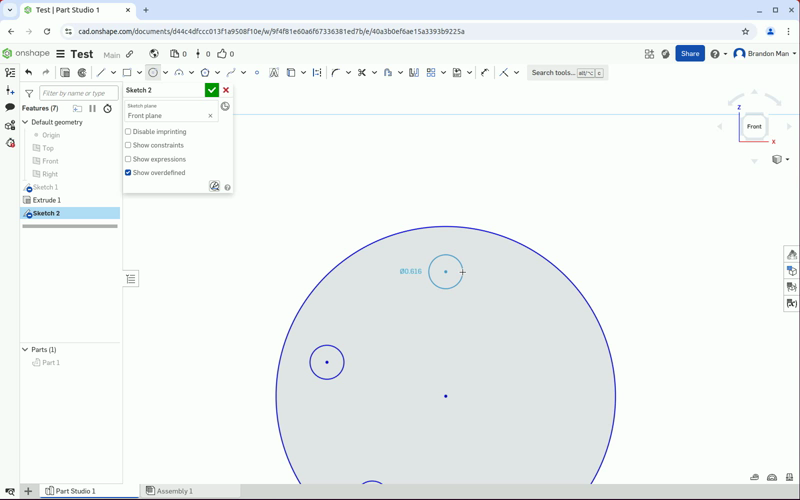
scroll(-6)
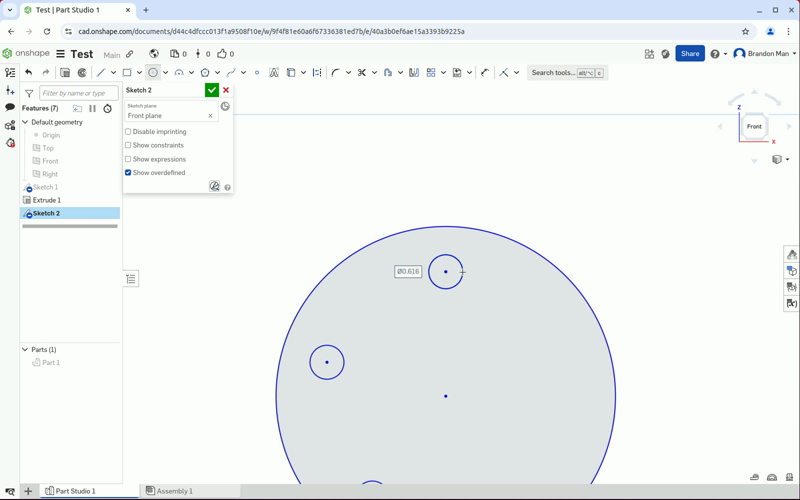
scroll(-6)
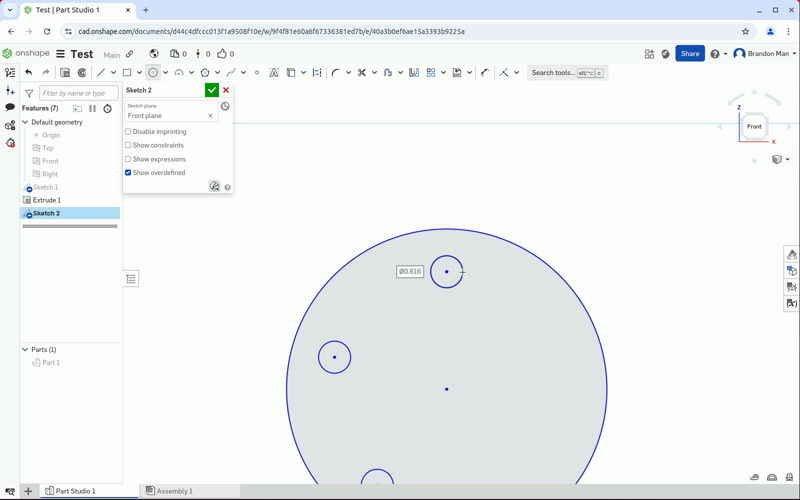
scroll(-6)
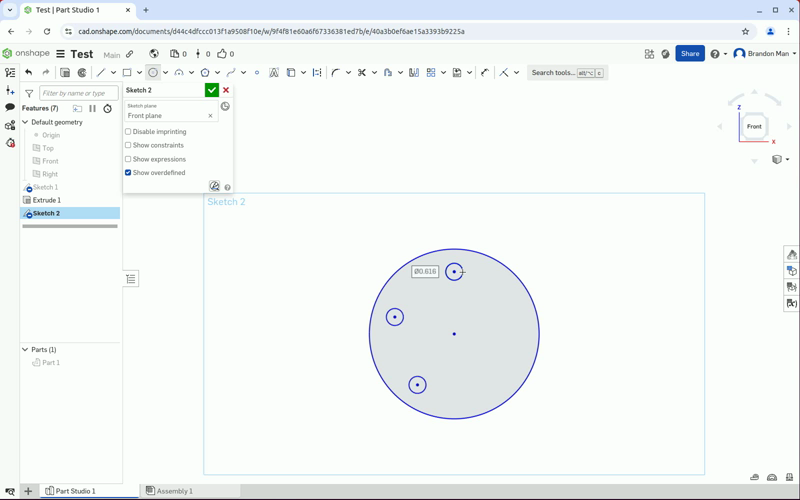
scroll(-6)
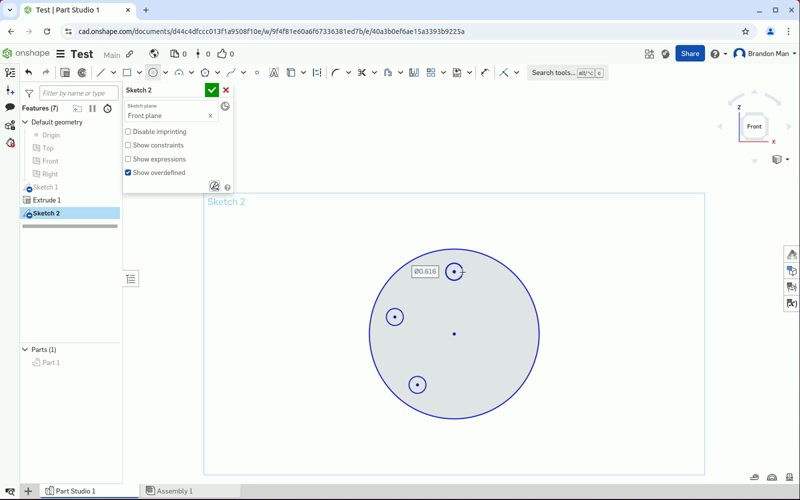
scroll(-6)
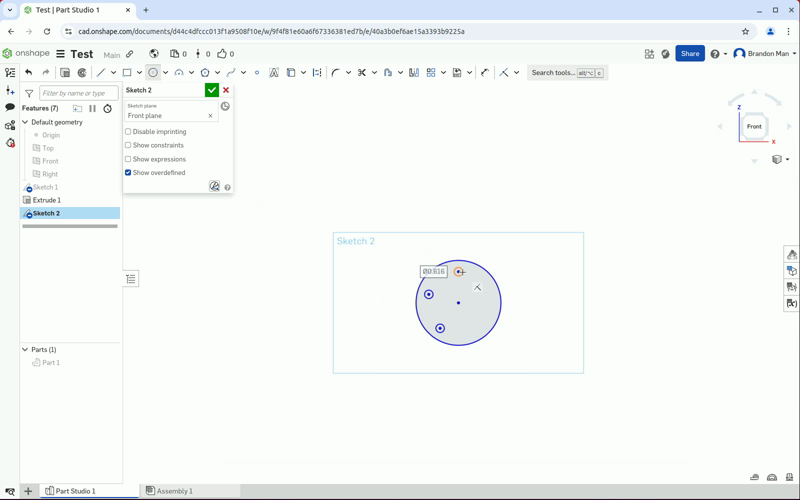
scroll(-6)
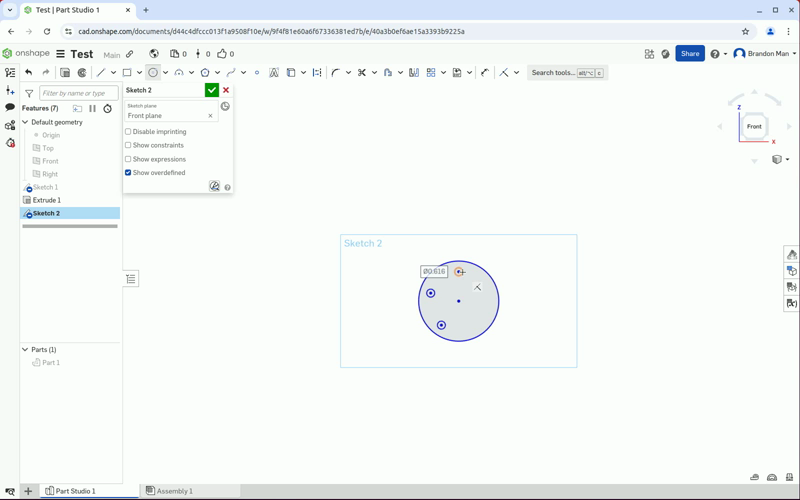
scroll(-6)
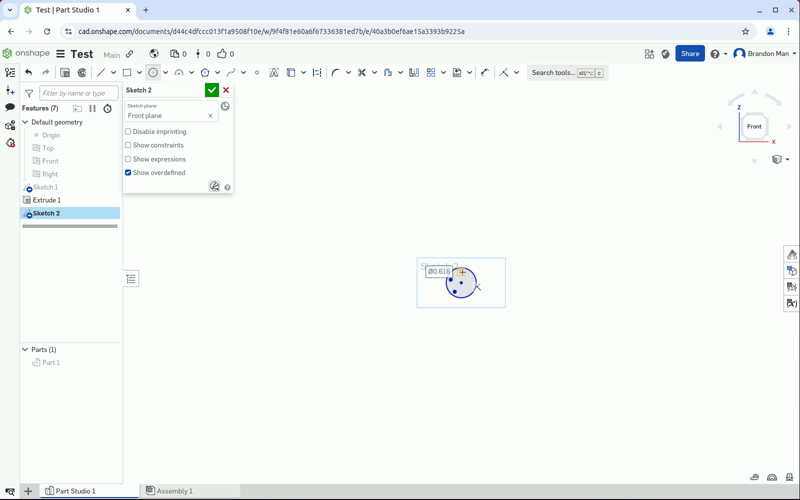
key(esc)
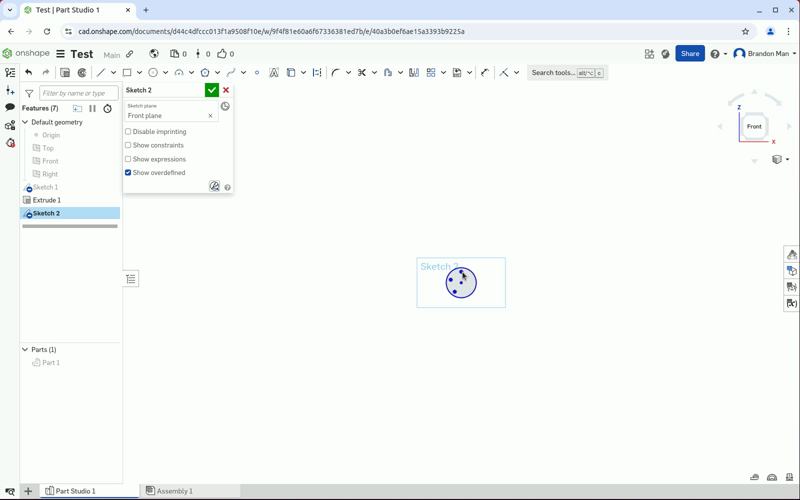
key(c)
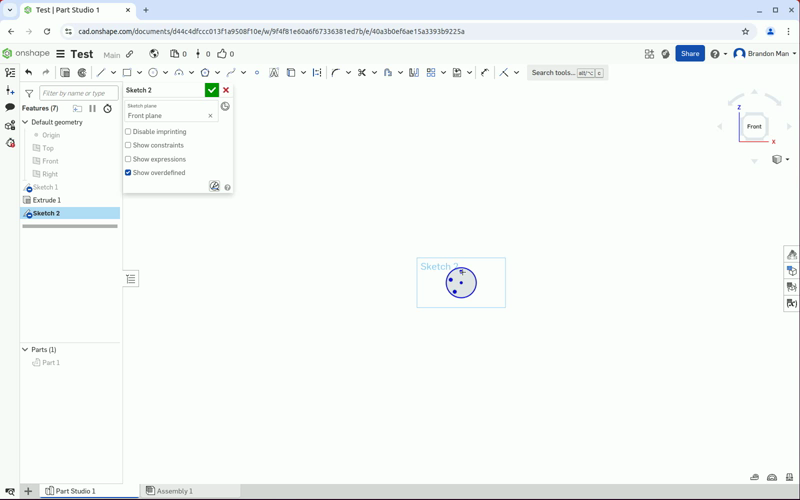
key_down(shift)
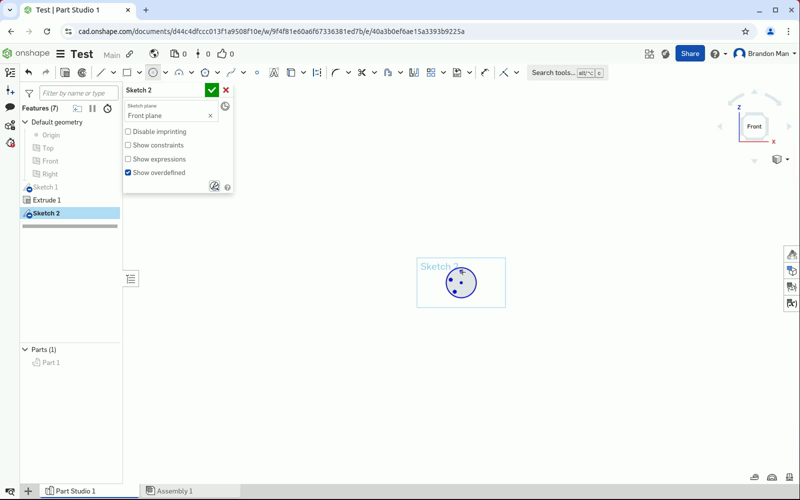
mouse_move(467, 291)
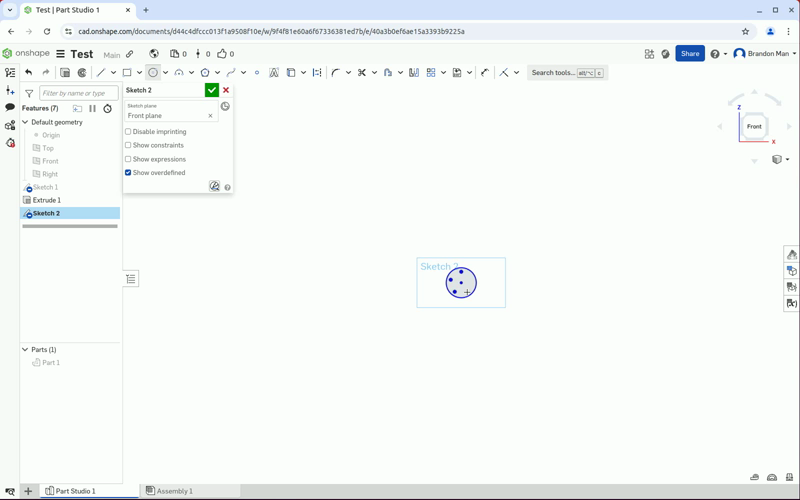
click(467, 291)
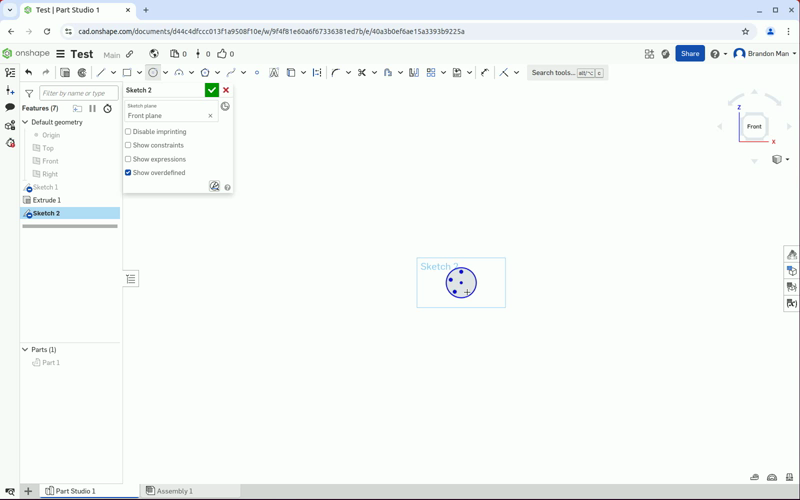
key_up(shift)
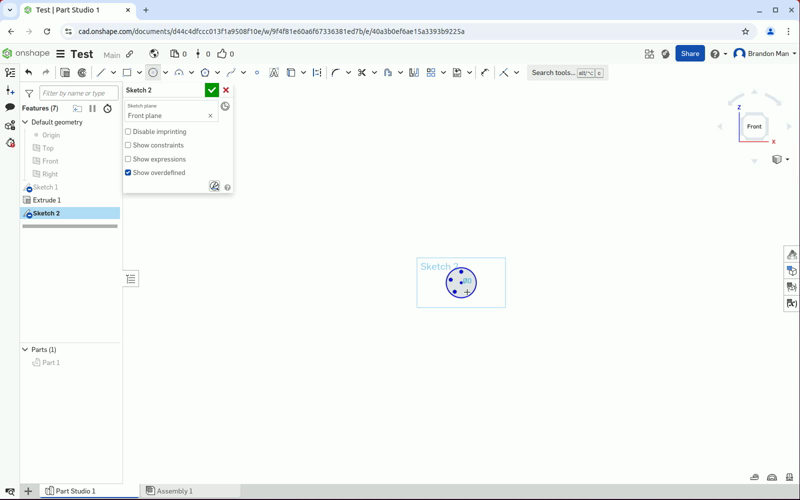
mouse_move(468, 291)
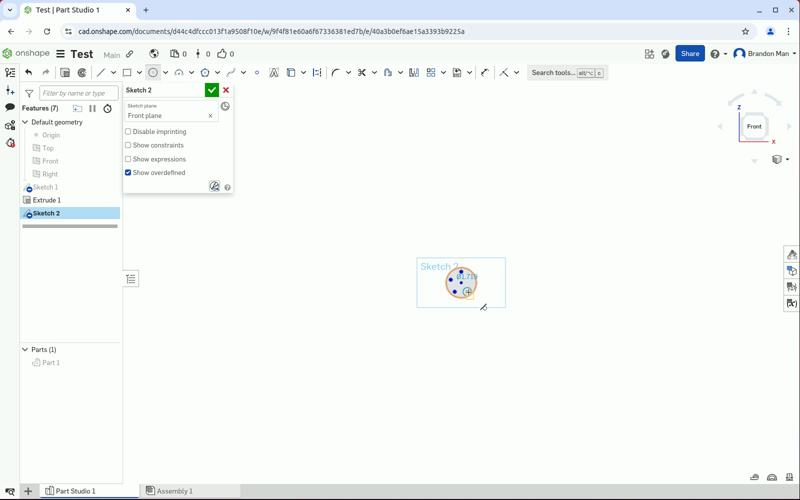
scroll(6)
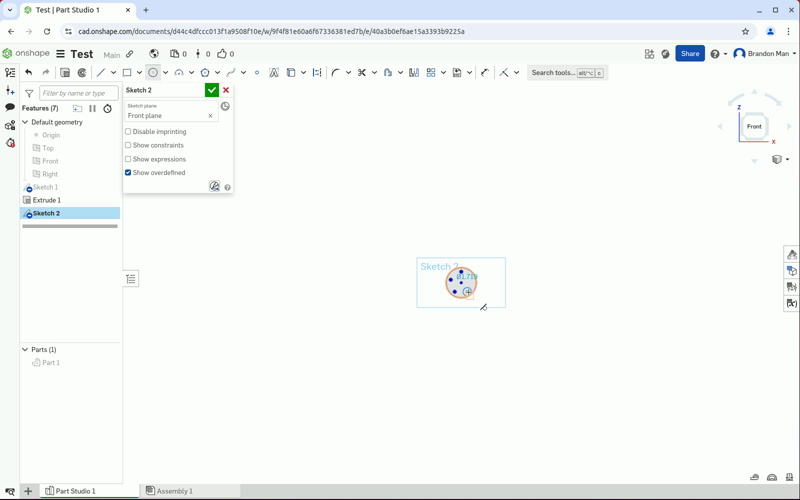
scroll(6)
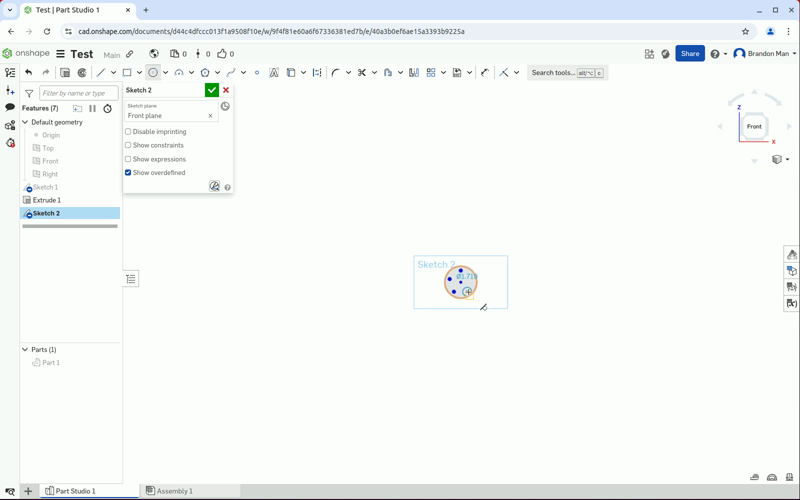
scroll(6)
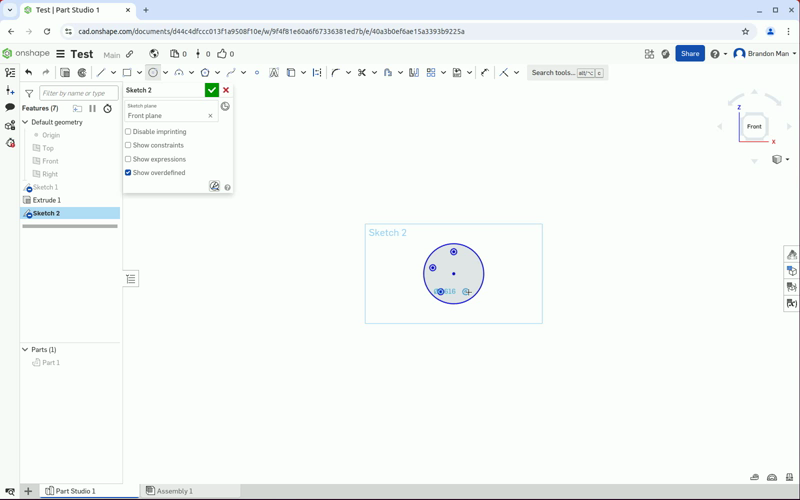
scroll(6)
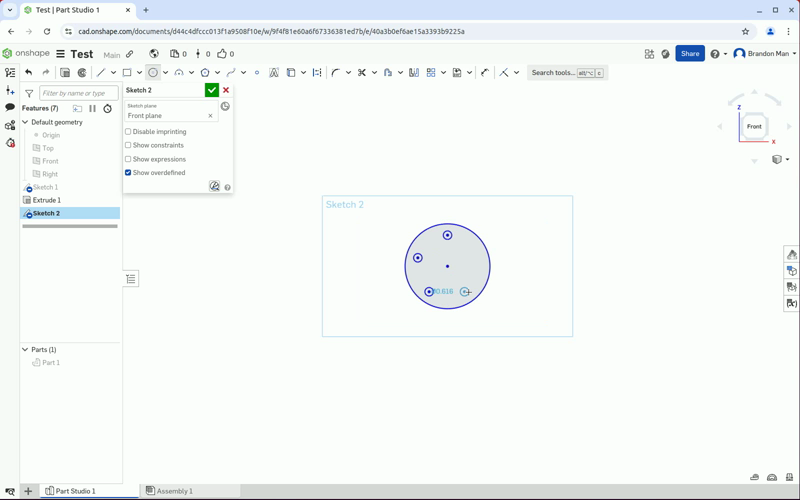
scroll(6)
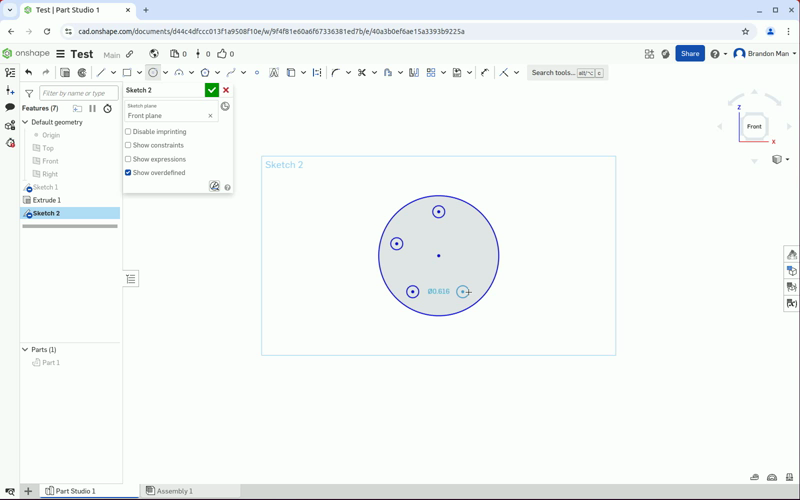
scroll(6)
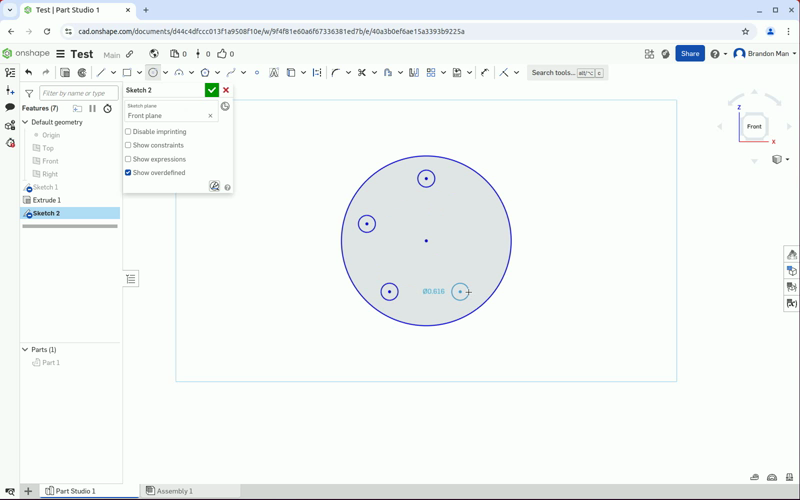
scroll(6)
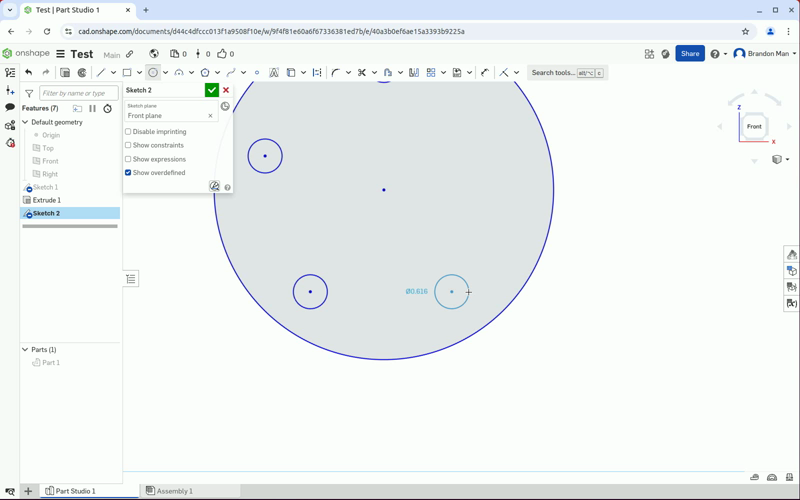
click(468, 291)
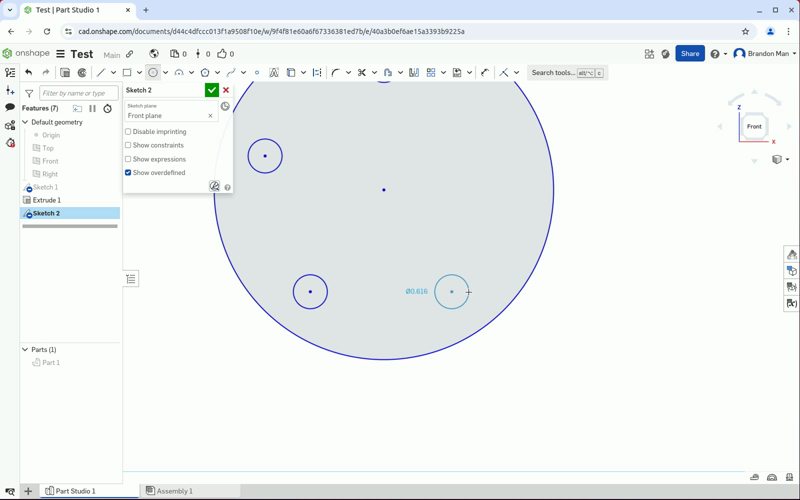
scroll(-6)
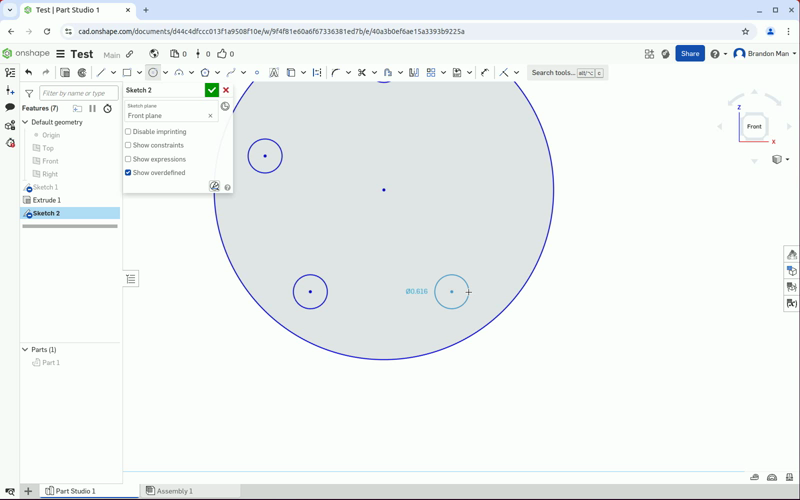
scroll(-6)
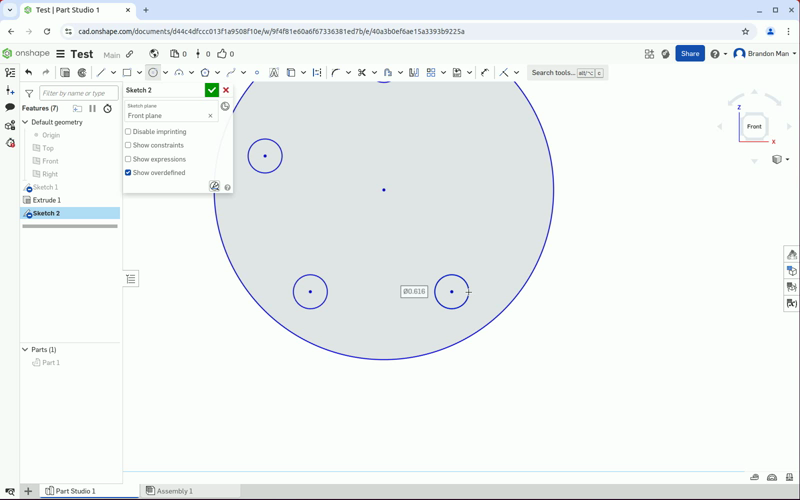
scroll(-6)
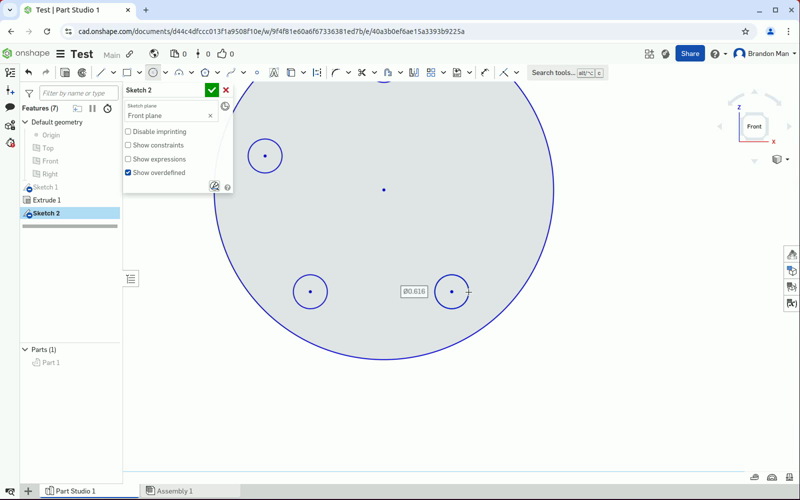
scroll(-6)
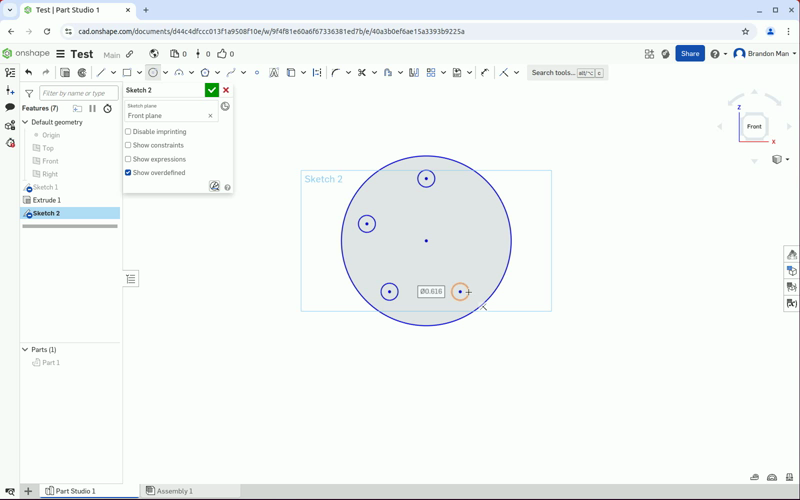
scroll(-6)
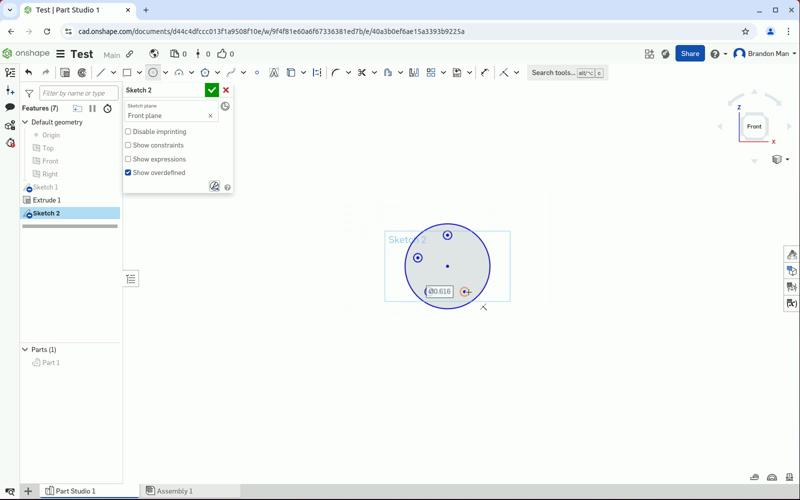
scroll(-6)
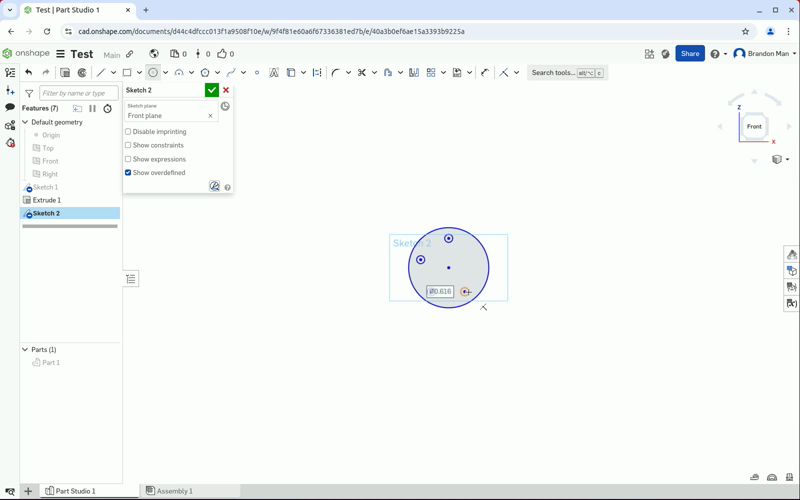
scroll(-6)
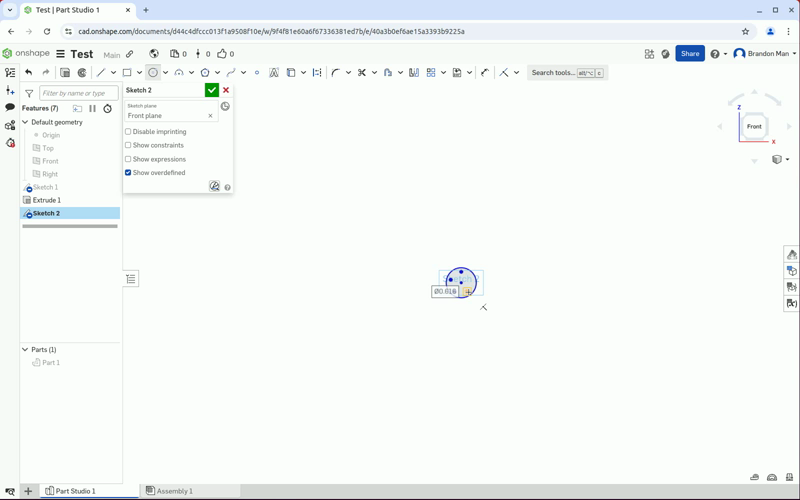
key(esc)
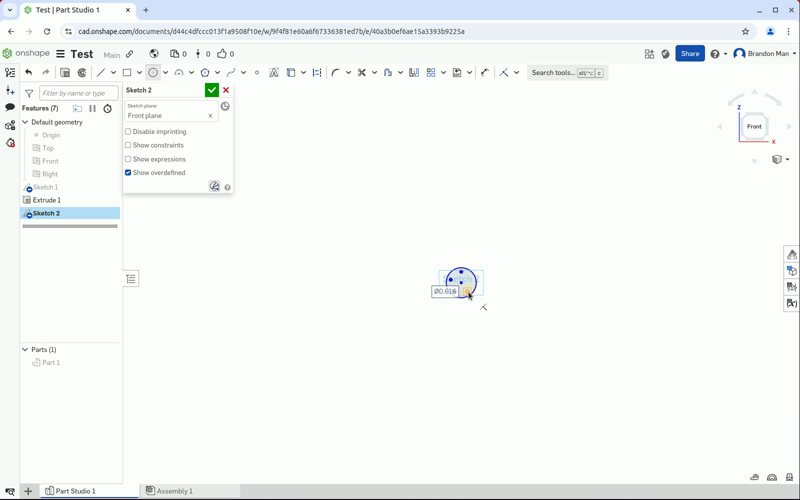
key(c)
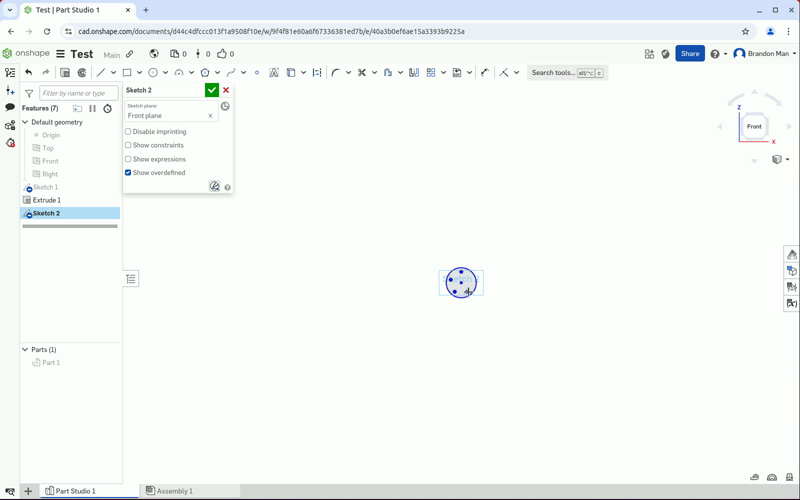
key_down(shift)
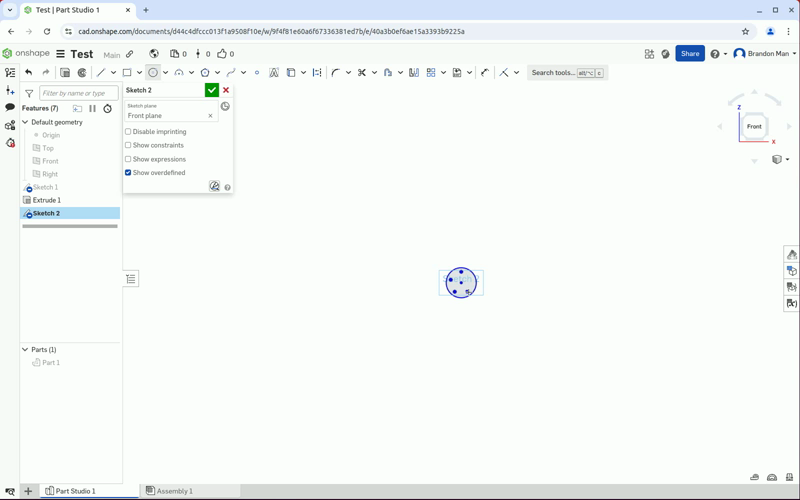
mouse_move(471, 279)
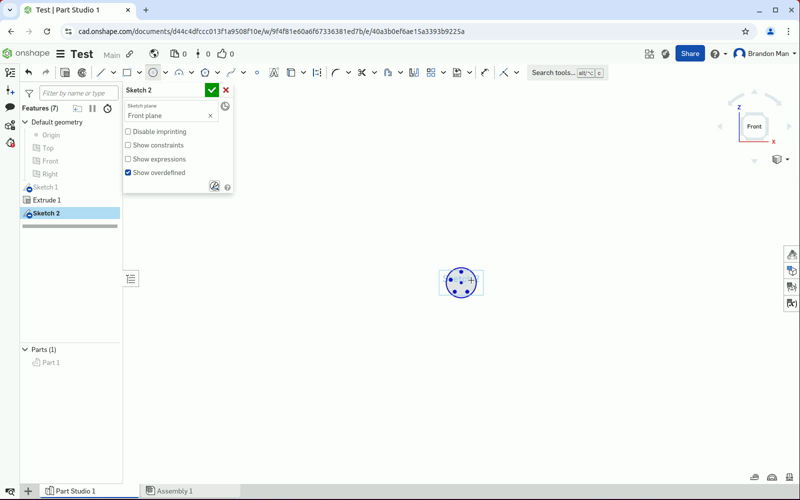
click(471, 279)
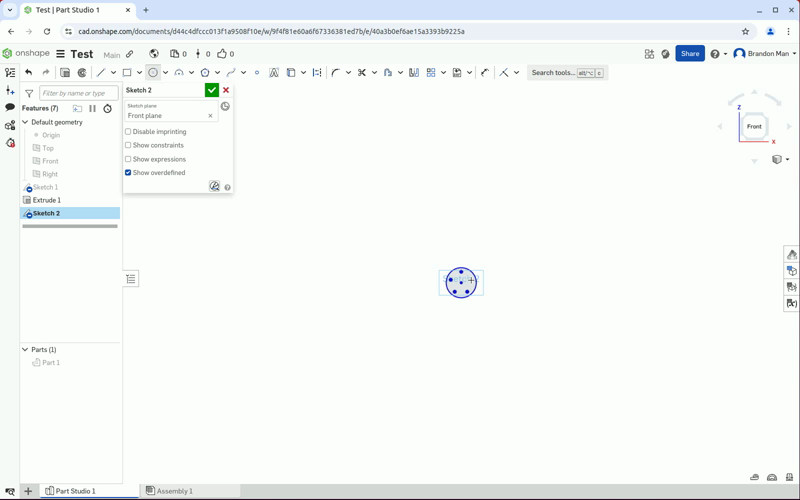
key_up(shift)
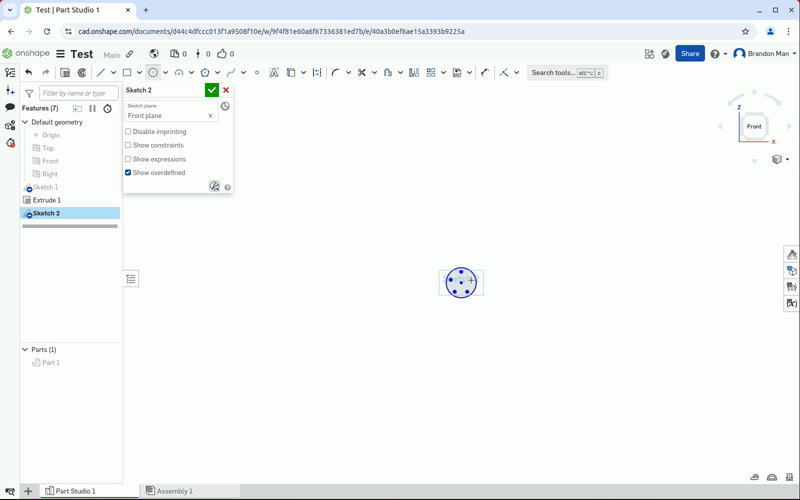
mouse_move(472, 279)
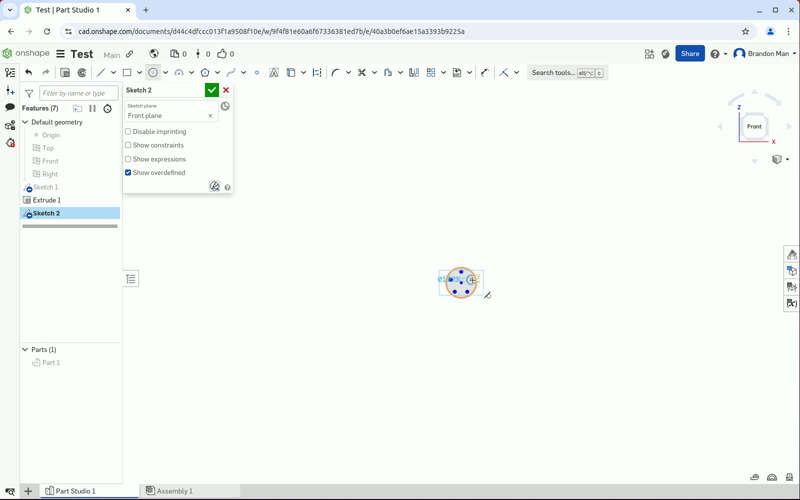
scroll(6)
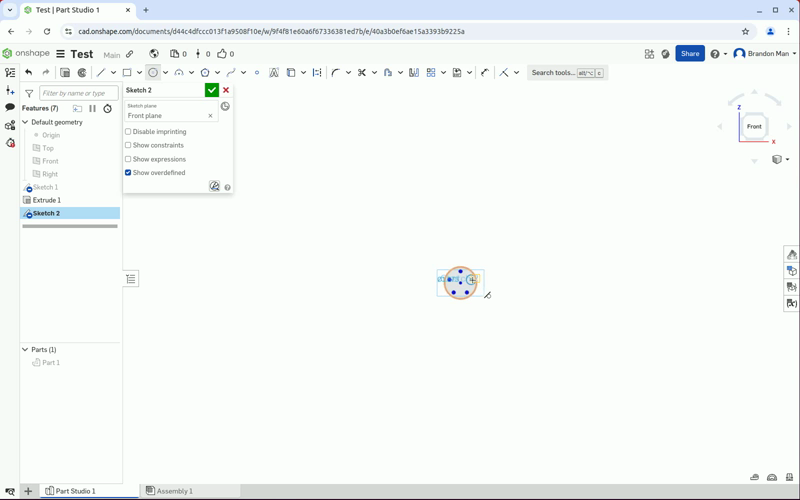
scroll(6)
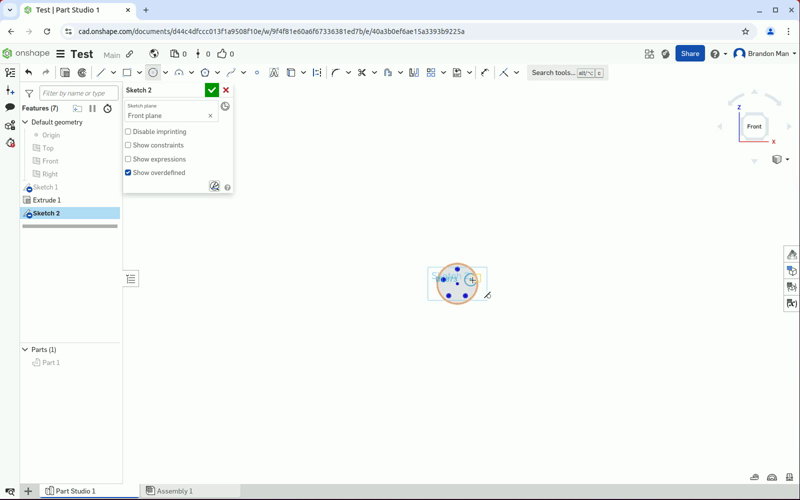
scroll(6)
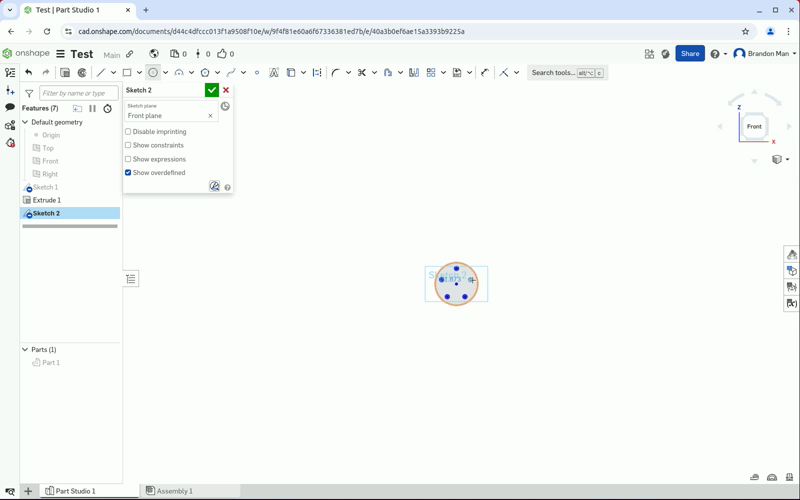
scroll(6)
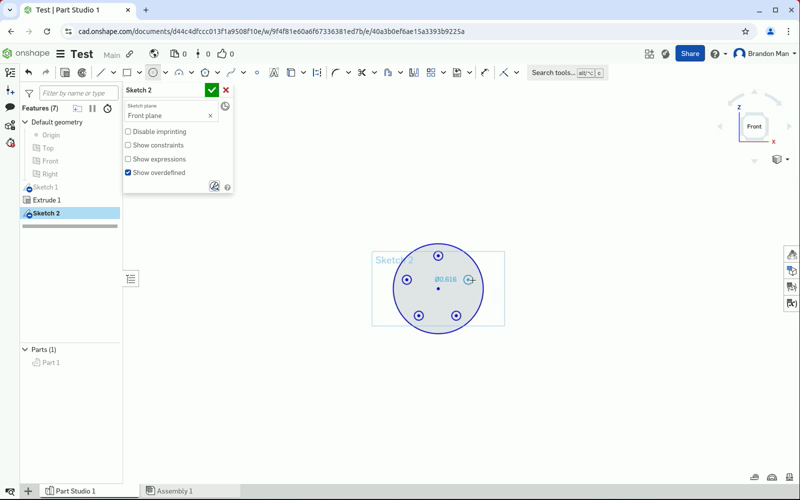
scroll(6)
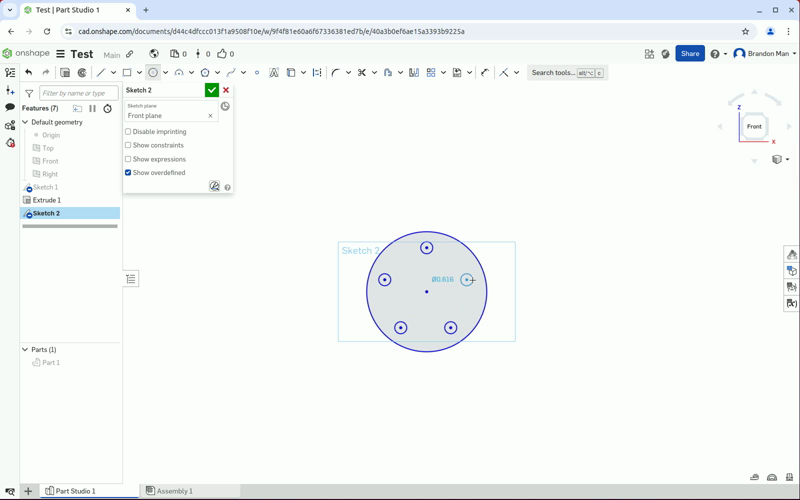
scroll(6)
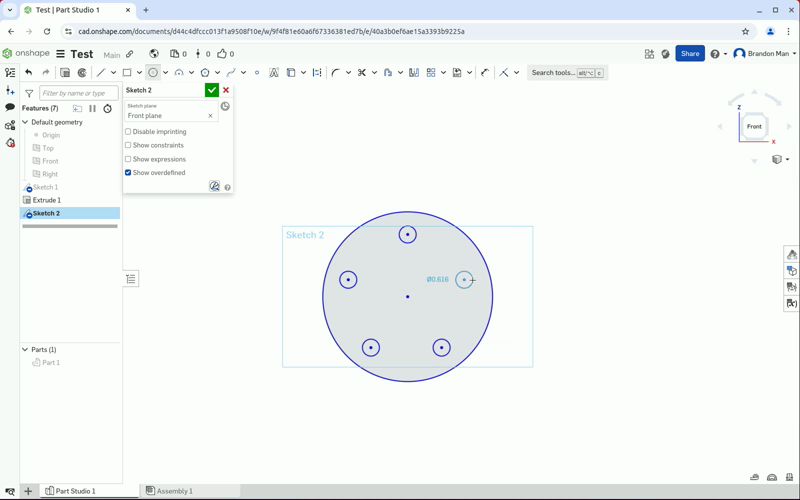
scroll(6)
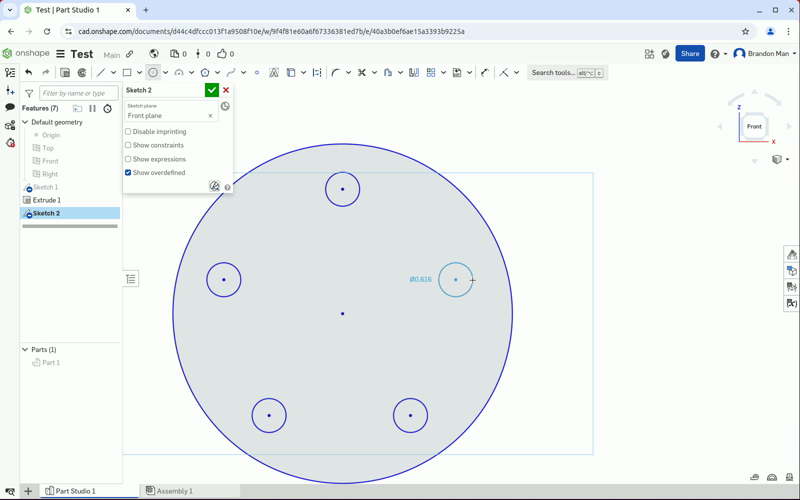
click(472, 279)
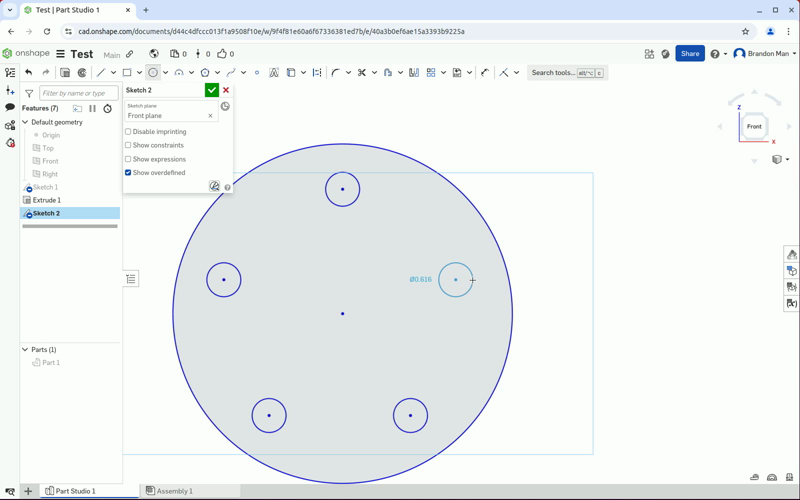
scroll(-6)
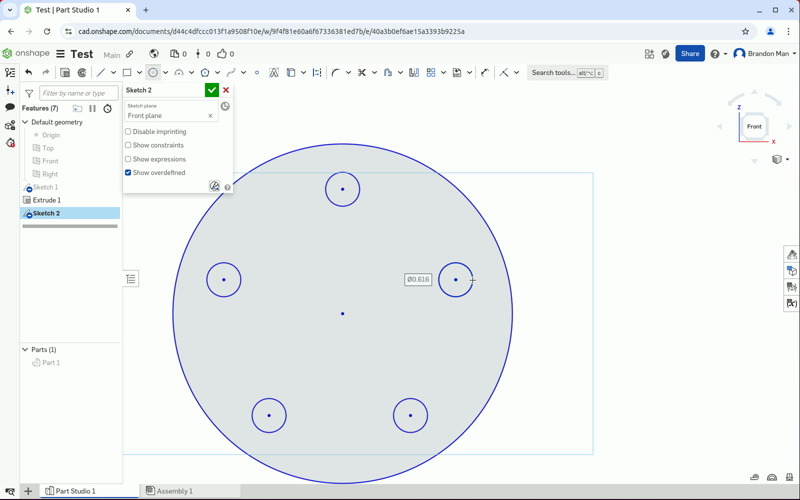
scroll(-6)
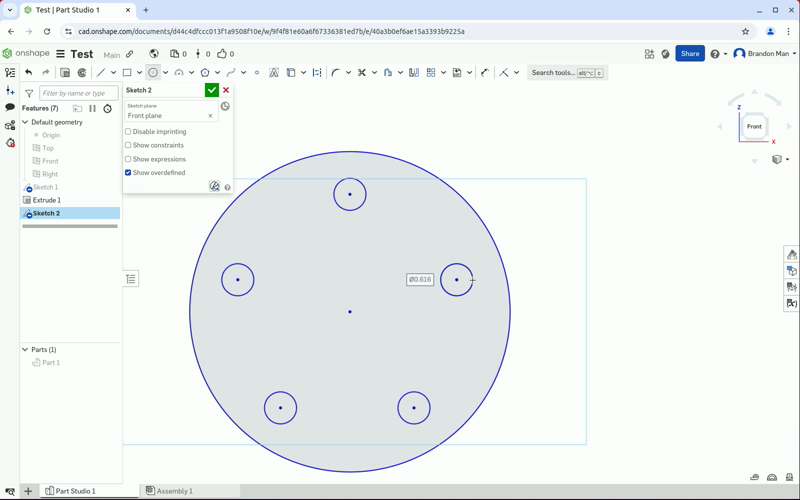
scroll(-6)
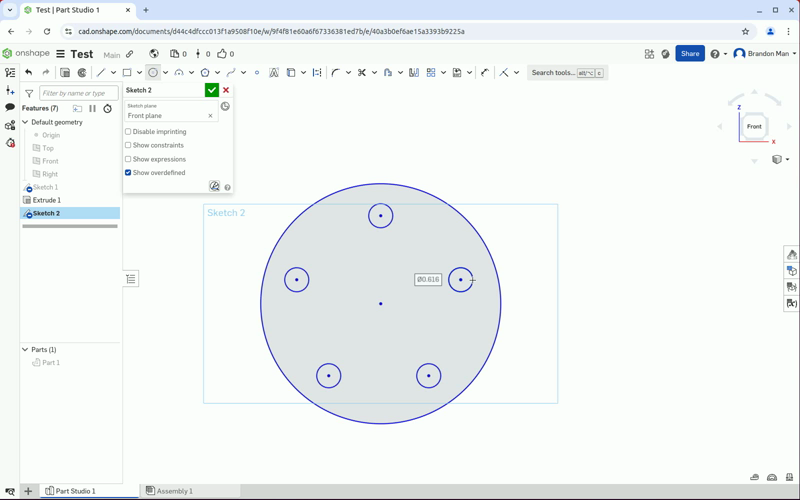
scroll(-6)
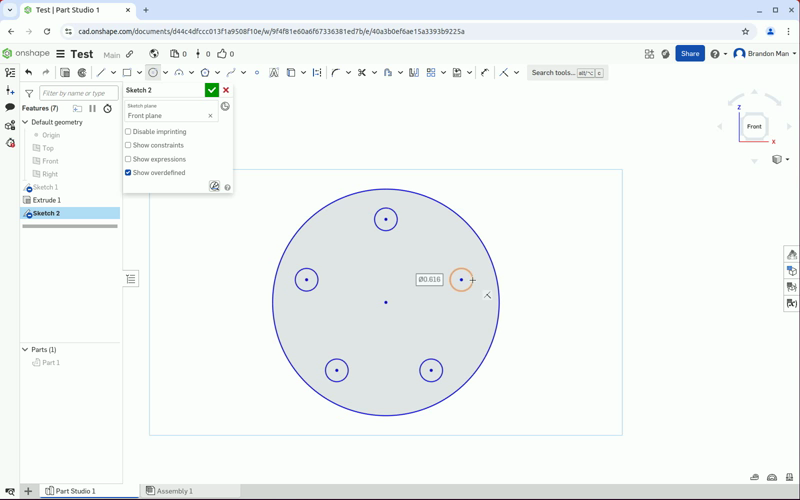
scroll(-6)
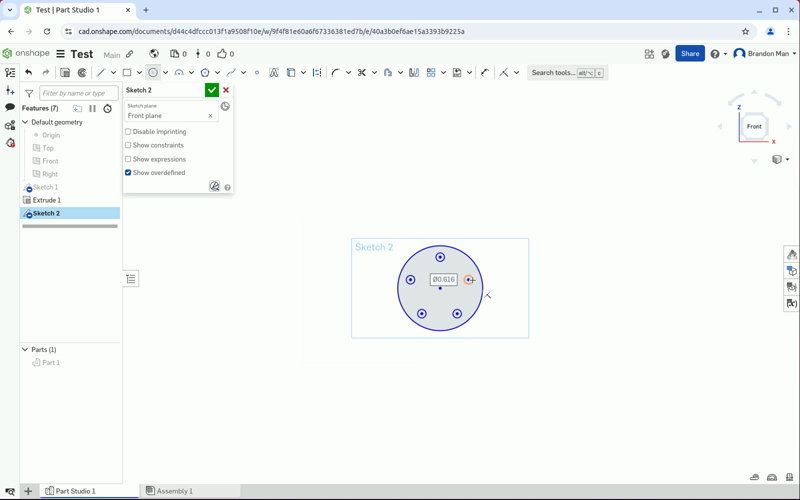
scroll(-6)
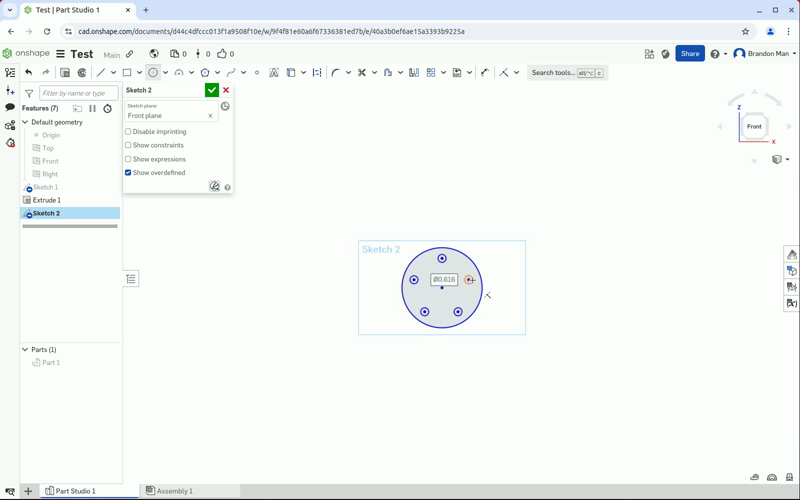
scroll(-6)
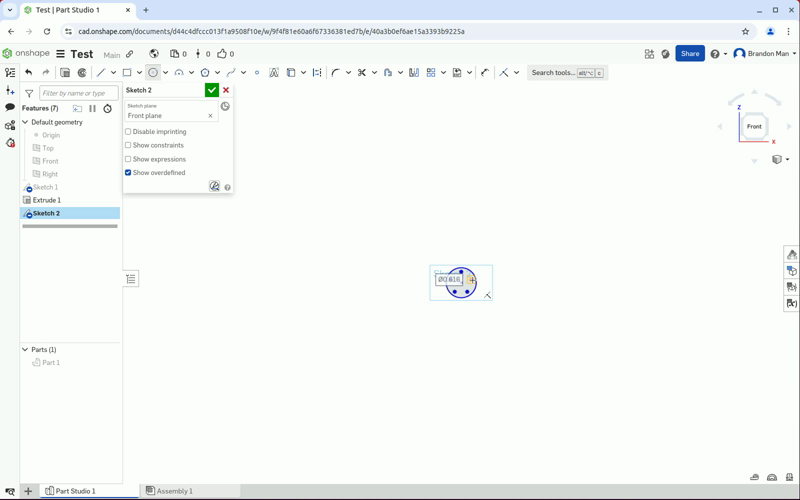
key(esc)
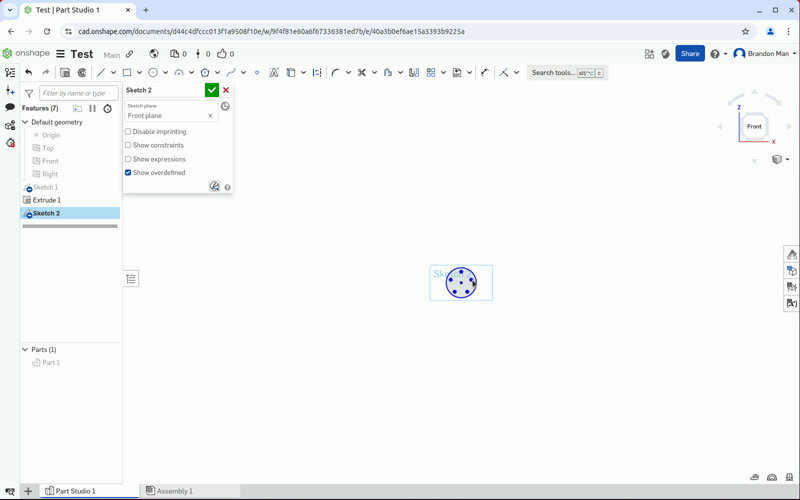
mouse_move(462, 286)
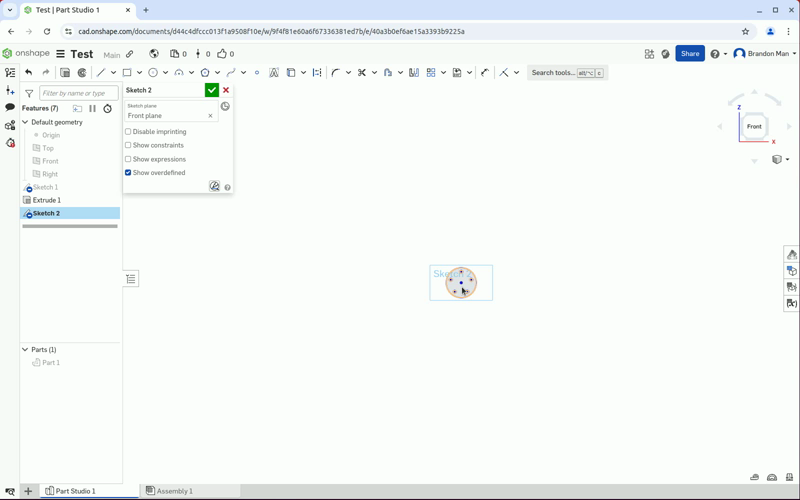
scroll(6)
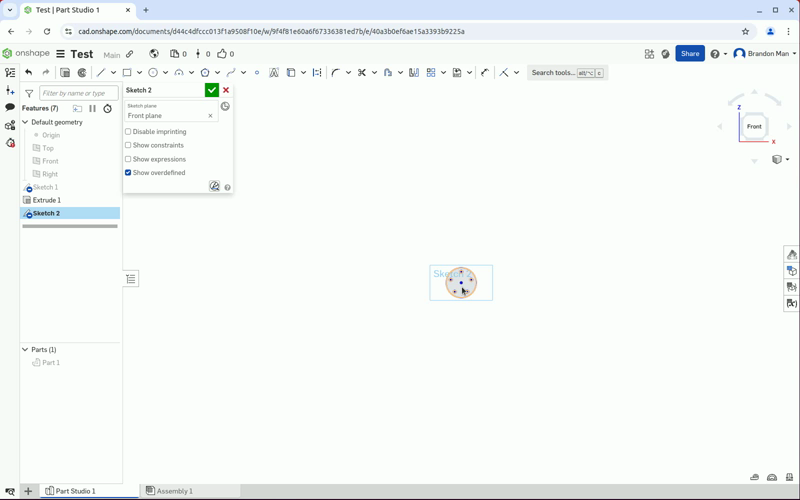
scroll(6)
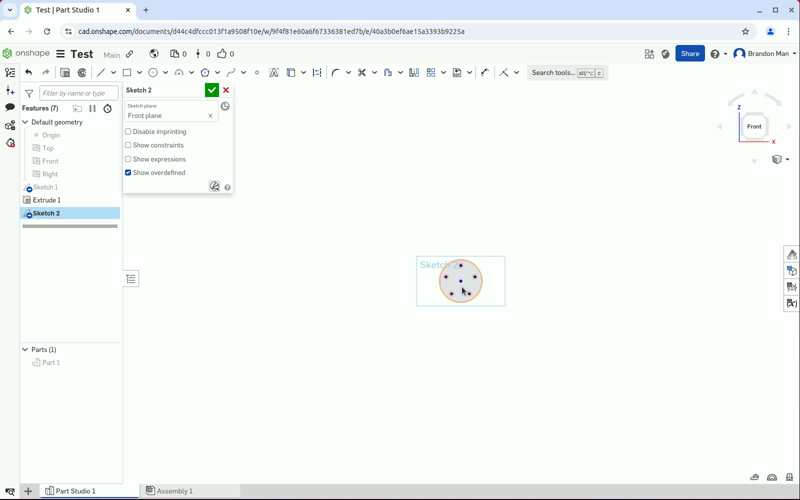
scroll(6)
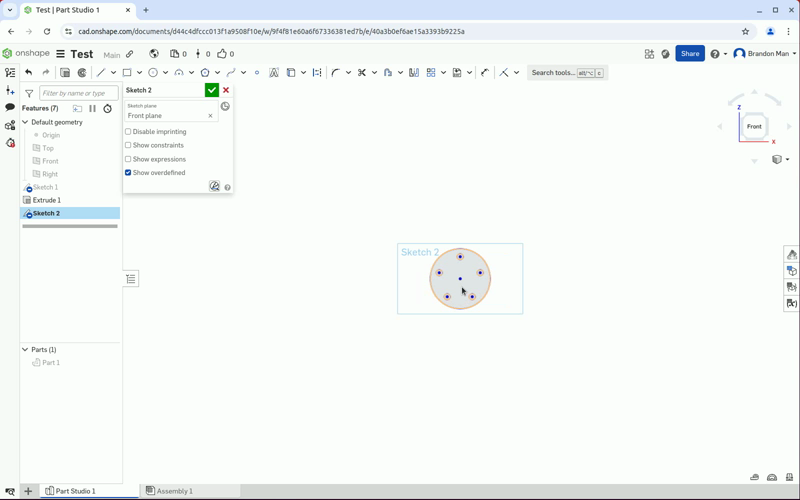
scroll(6)
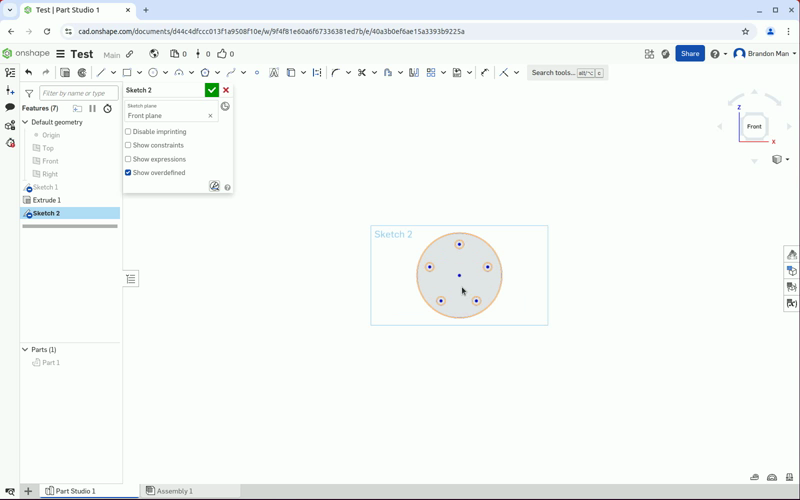
scroll(6)
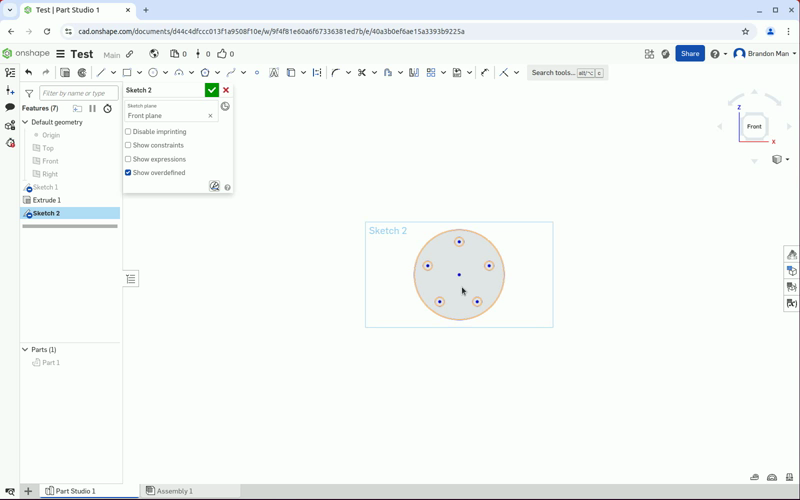
scroll(6)
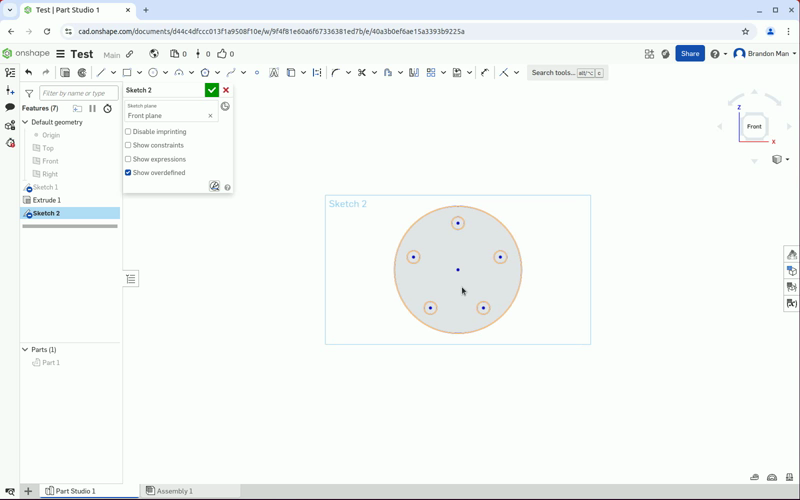
scroll(6)
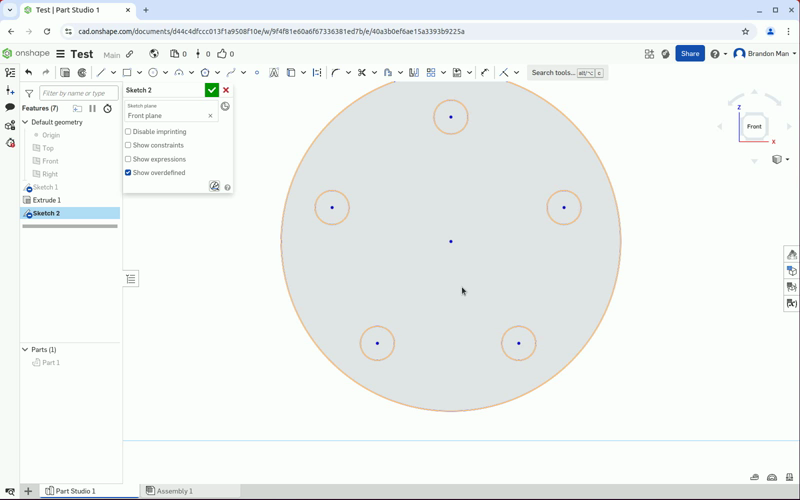
click(462, 286)
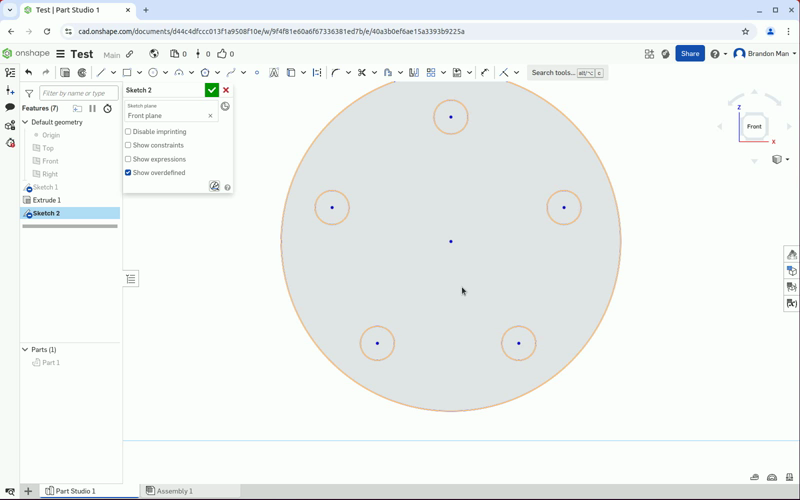
scroll(-6)
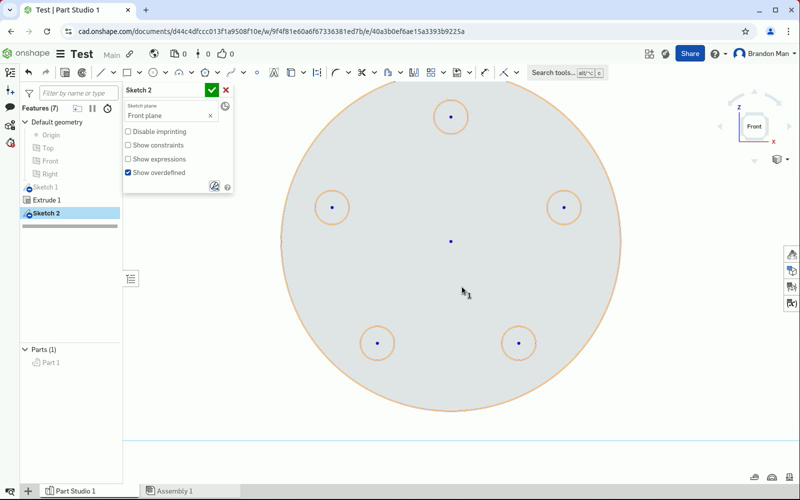
scroll(-6)
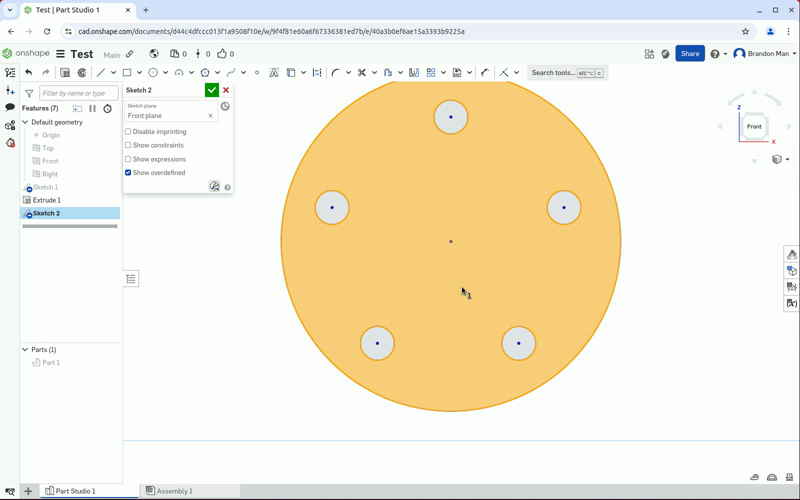
scroll(-6)
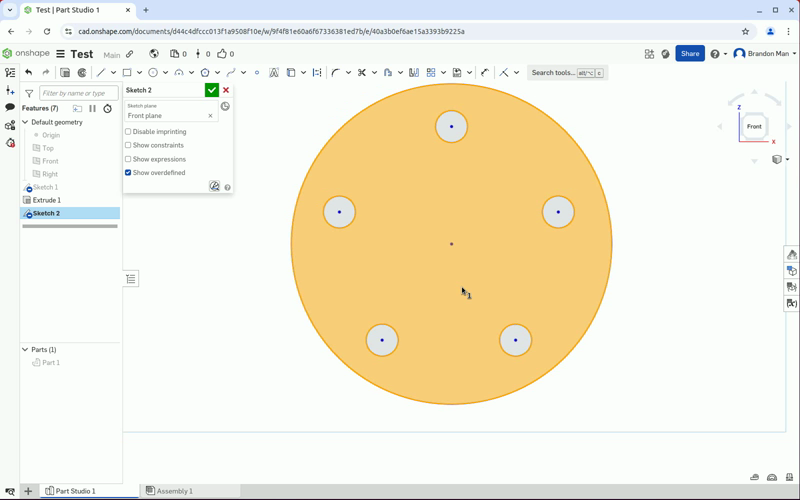
scroll(-6)
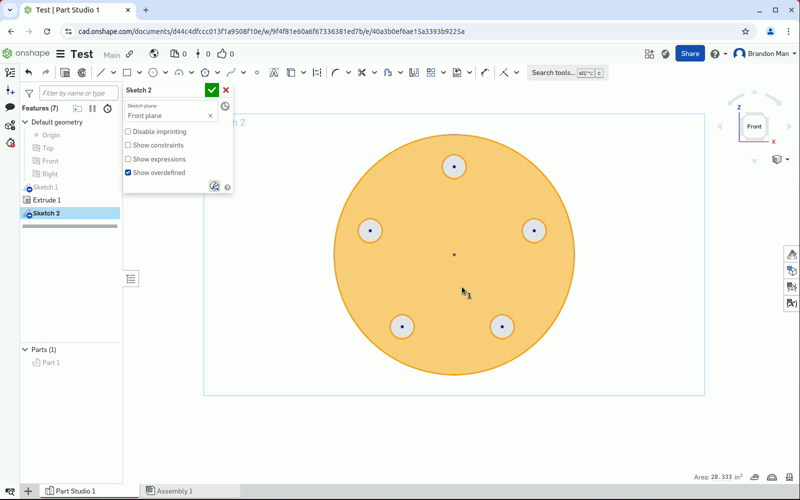
scroll(-6)
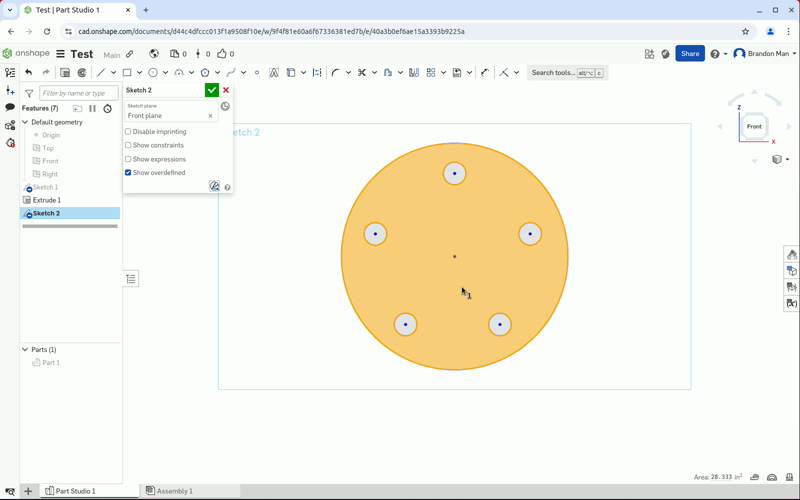
scroll(-6)
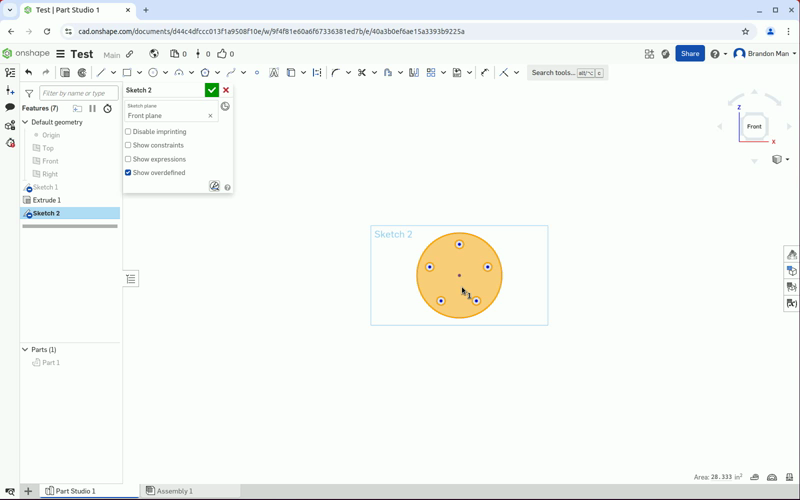
scroll(-6)
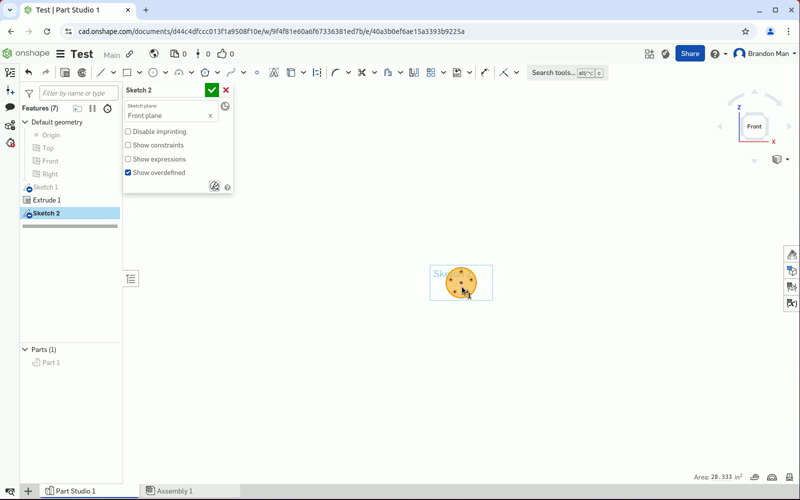
mouse_move(73, 352)
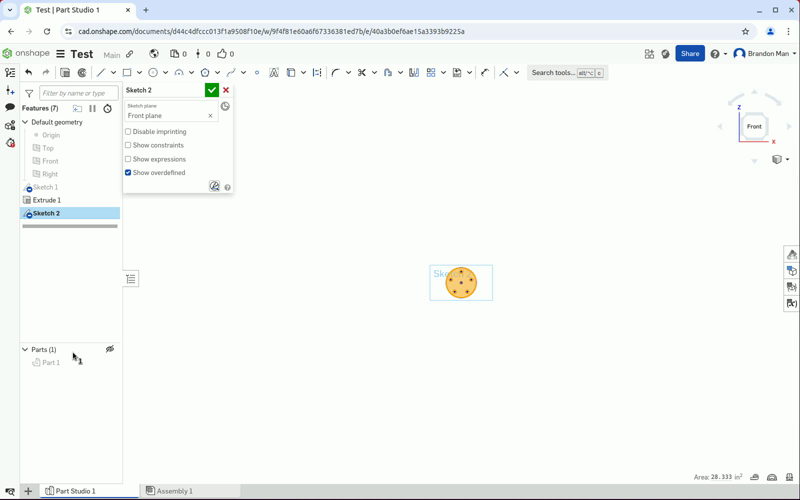
key(shift+y)
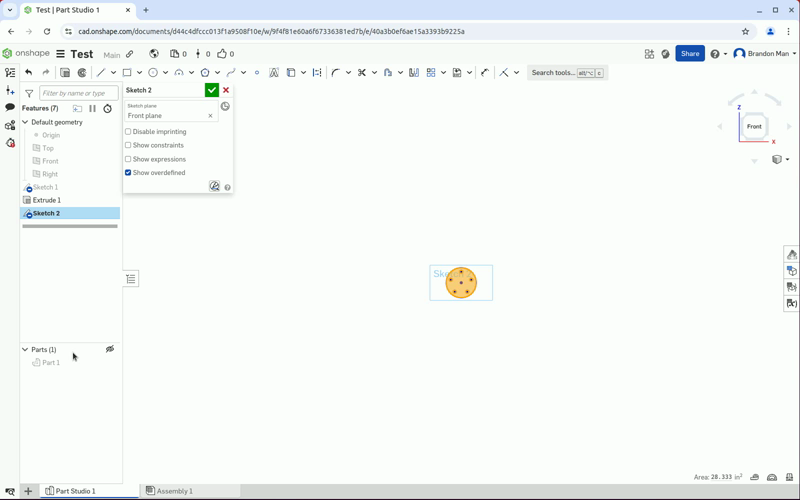
key(shift+e)
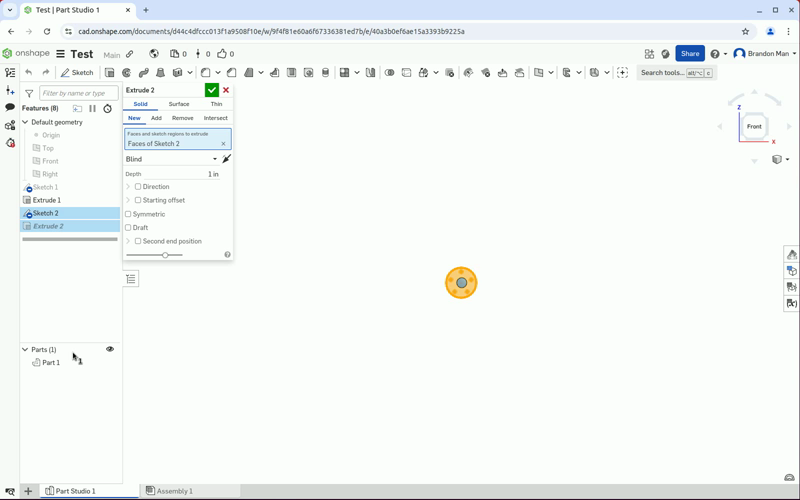
mouse_move(143, 106)
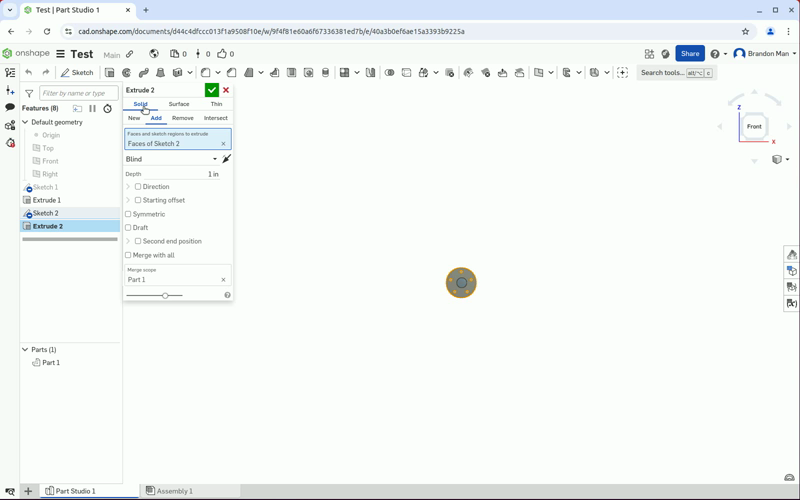
click(143, 106)
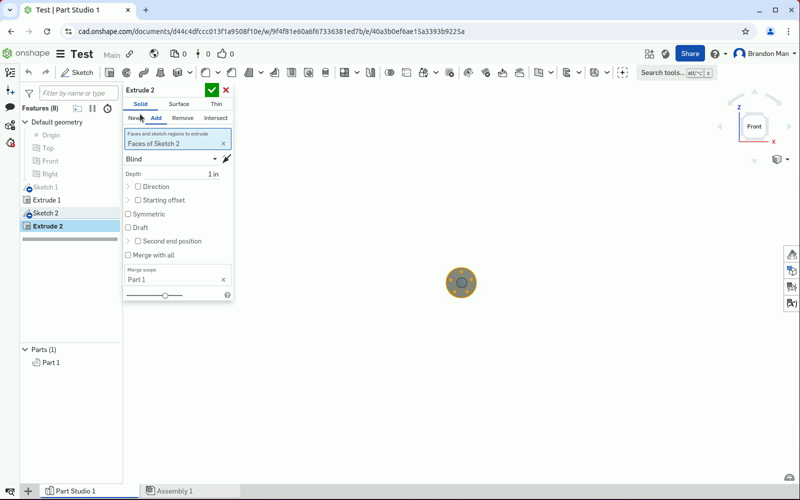
mouse_move(137, 120)
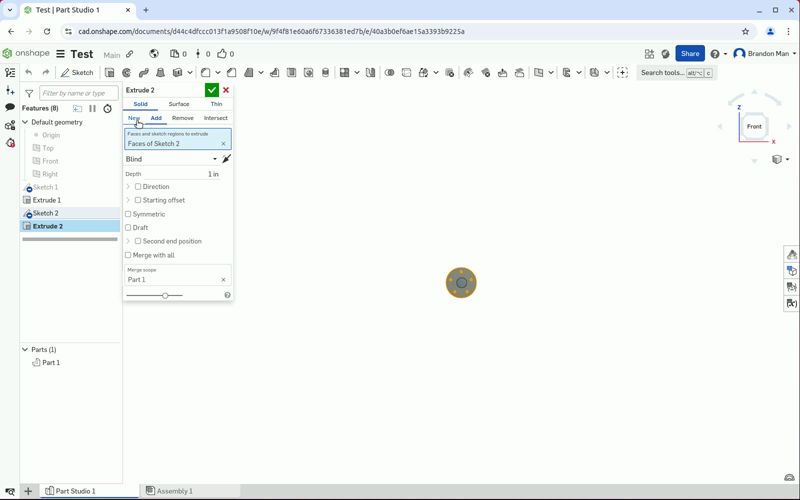
click(137, 120)
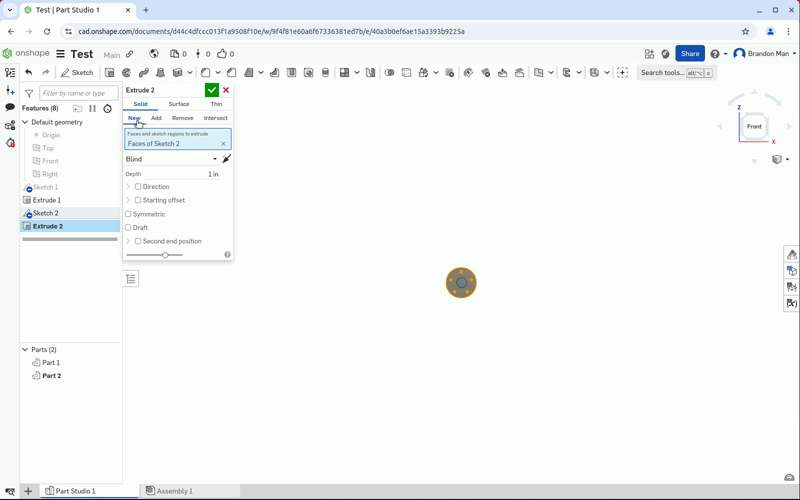
key(tab, 4)
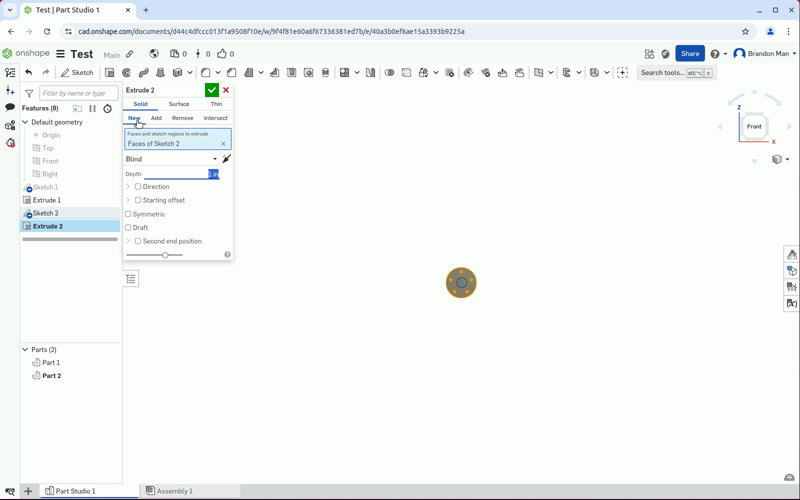
text(11.554)
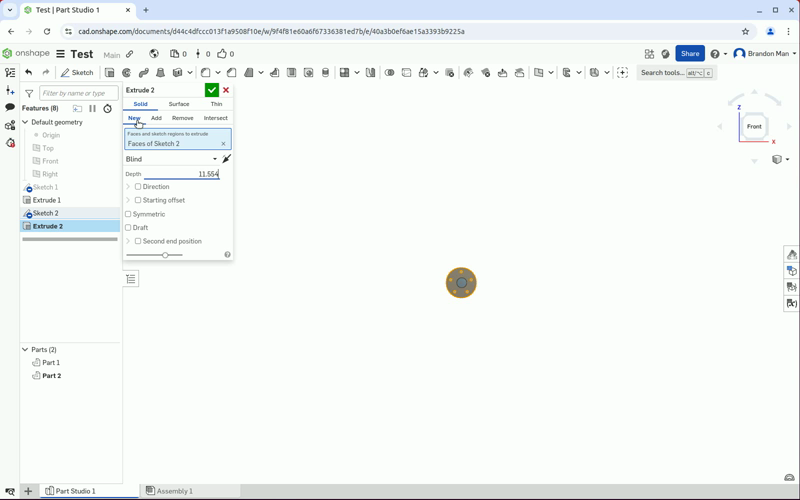
key(enter)
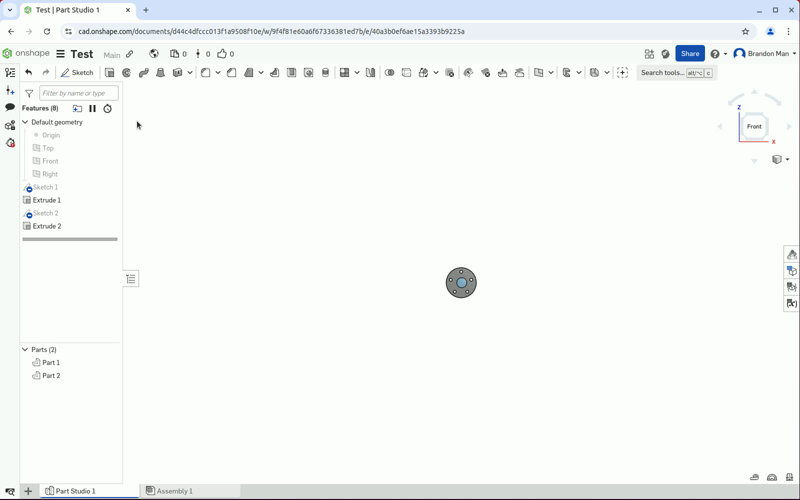
key(shift+h)
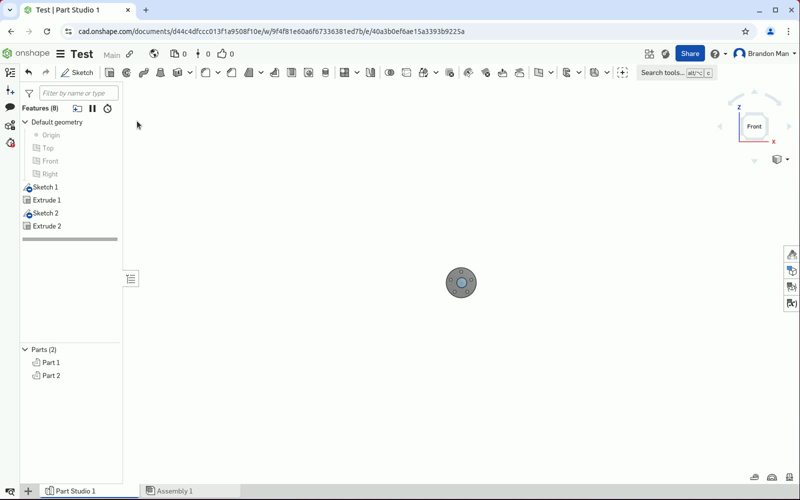
key(shift+h)
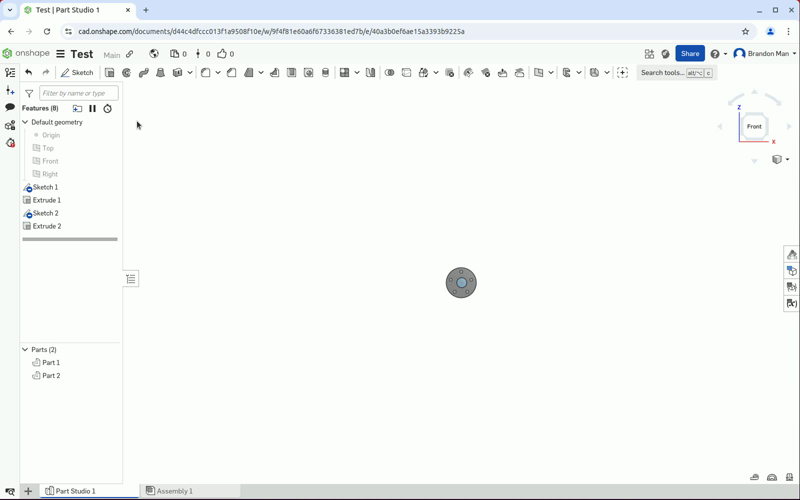
key(shift+7)
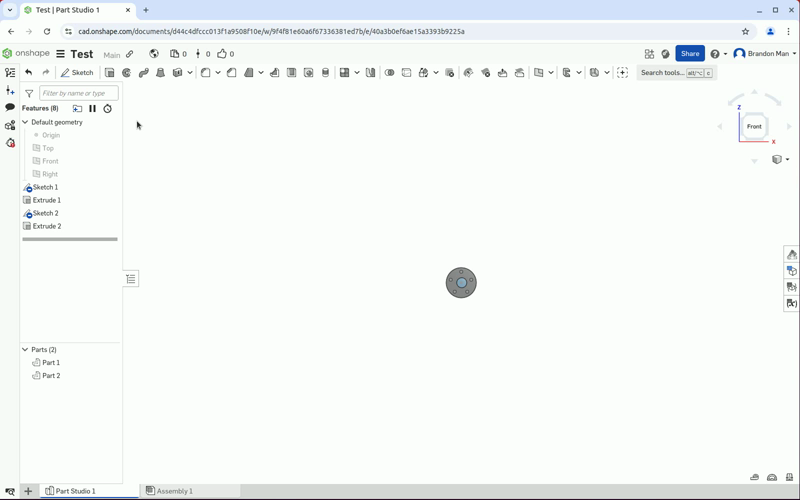
key(left, 2)
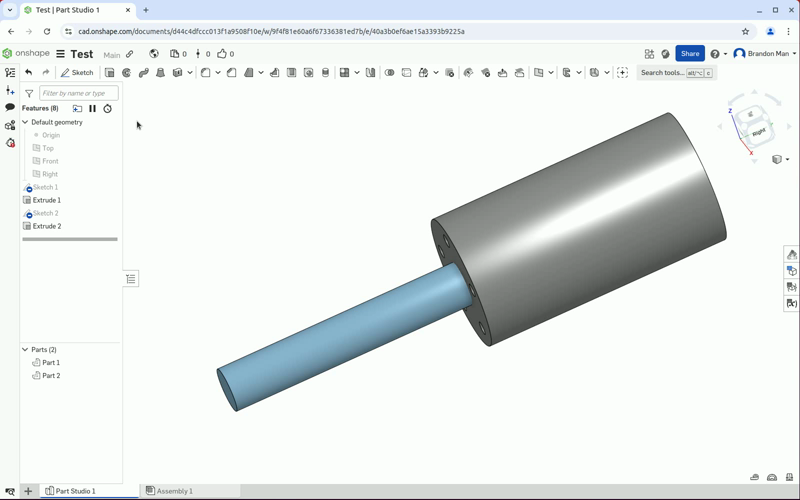
key(down, 2)
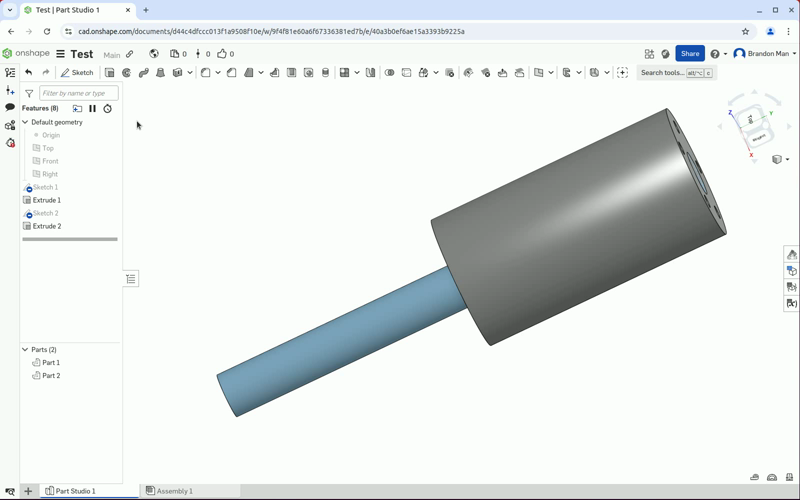
key(up, 2)
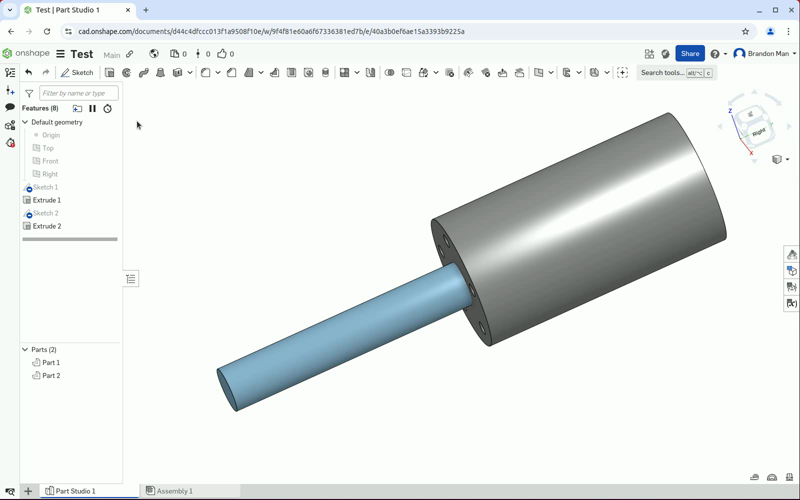
key(right, 2)
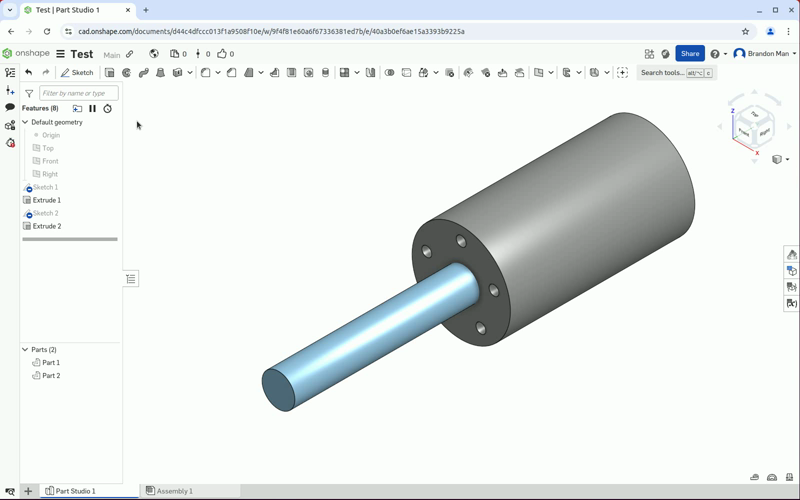
mouse_move(73, 189)
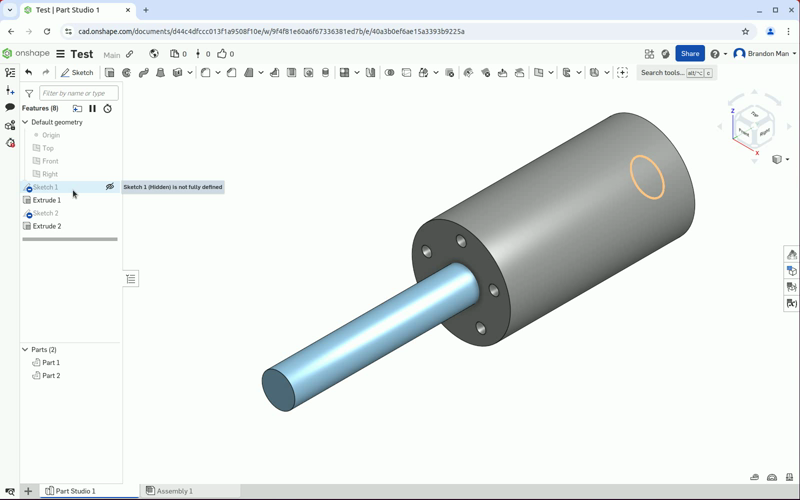
click(73, 189)